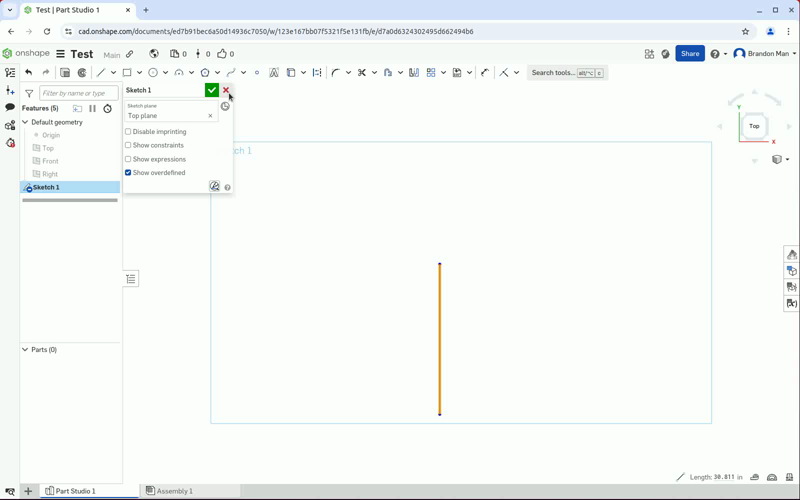
key(shift+h)
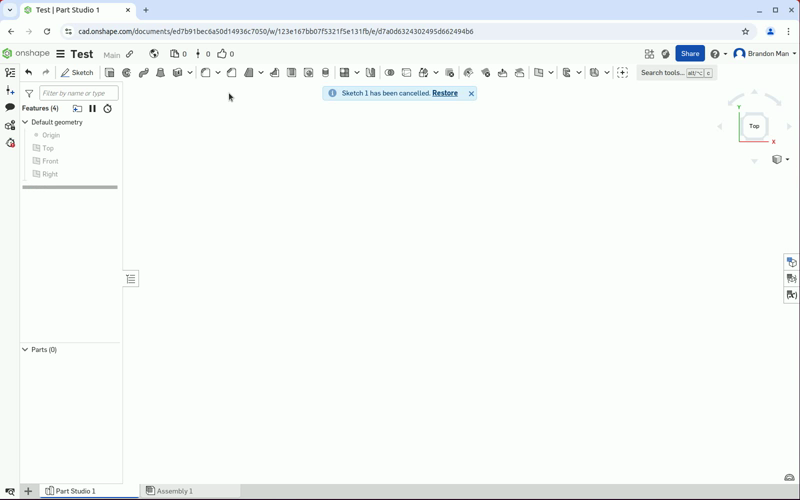
mouse_move(73, 352)
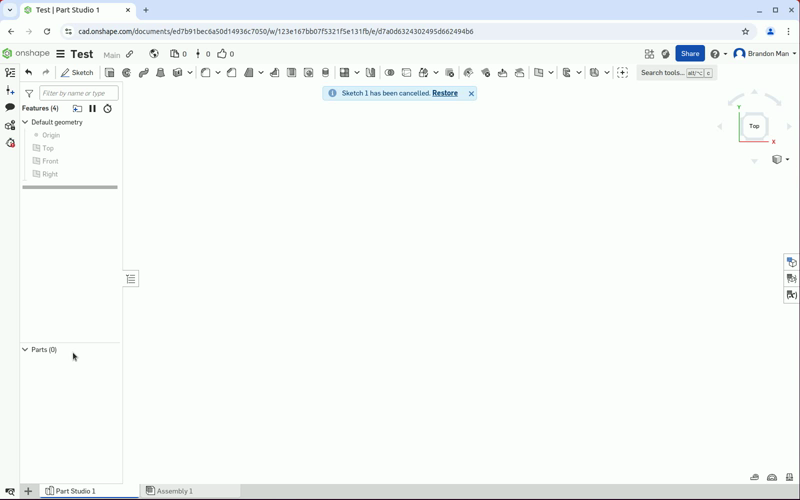
key(y)
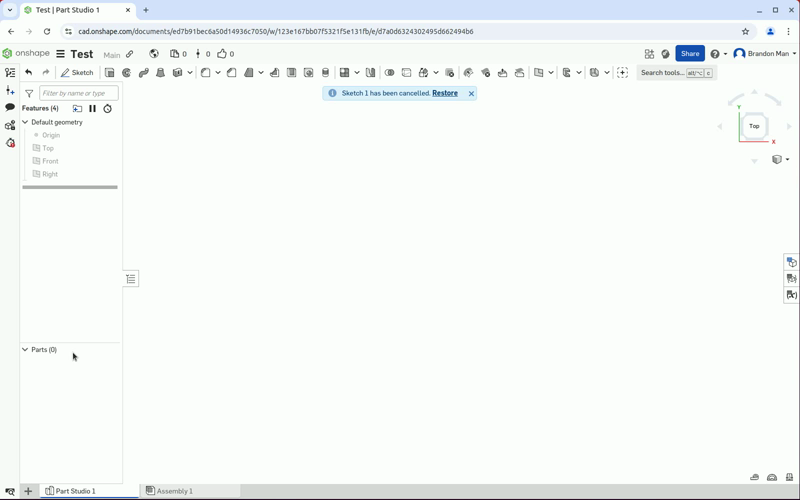
key(shift+p)
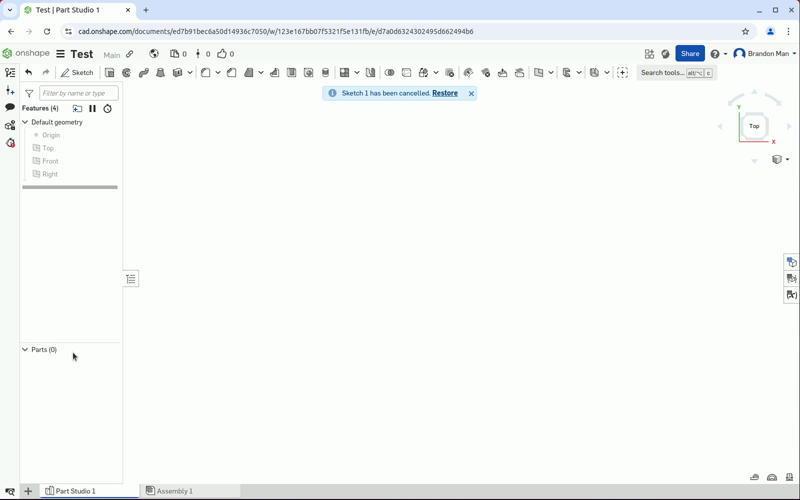
key(space)
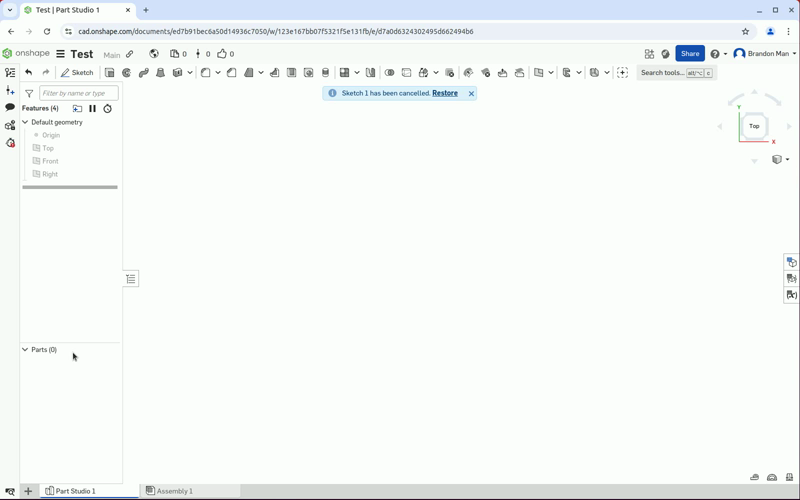
key_down(shift)
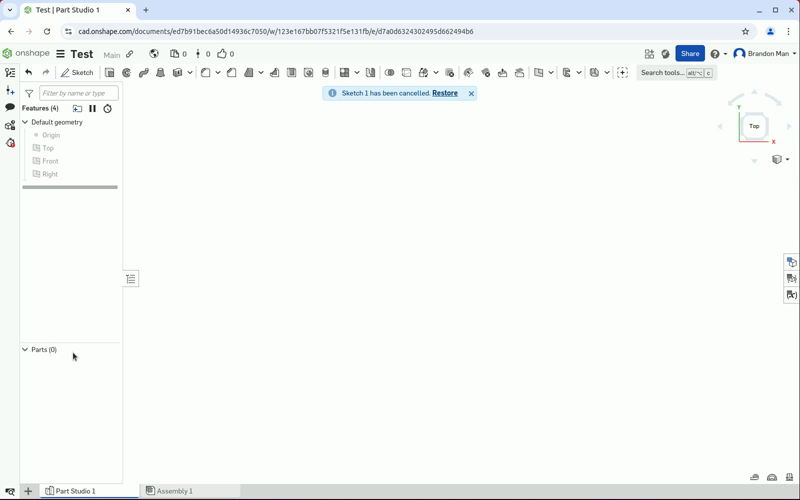
key(up)
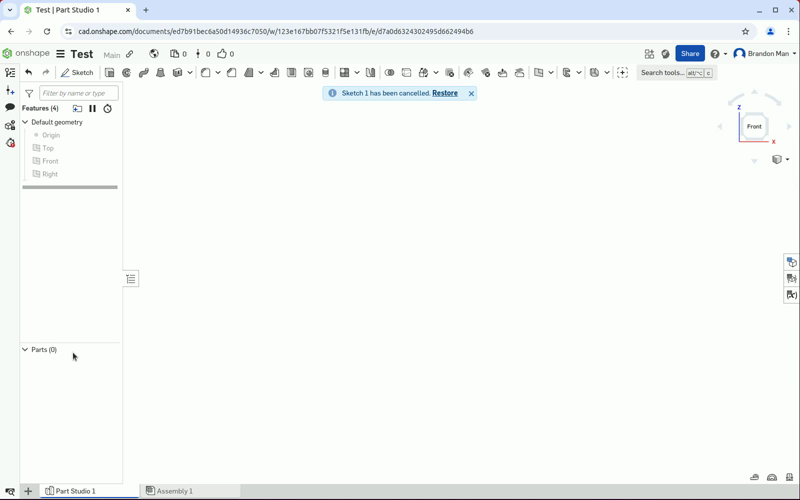
key_up(shift)
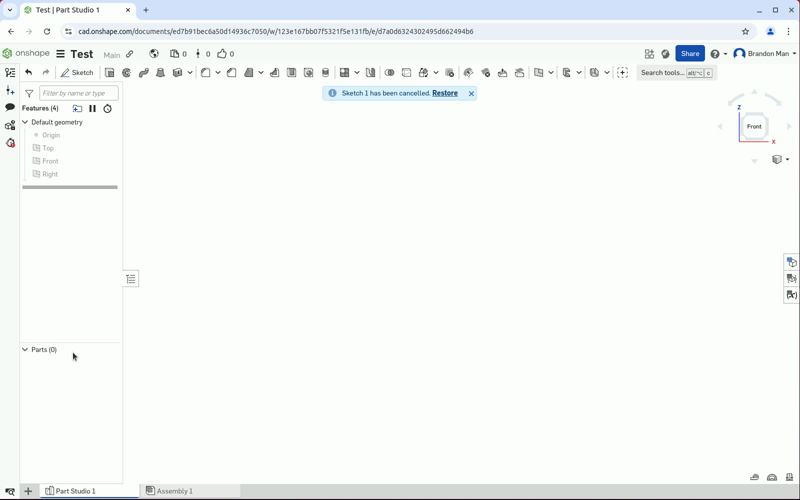
key(space)
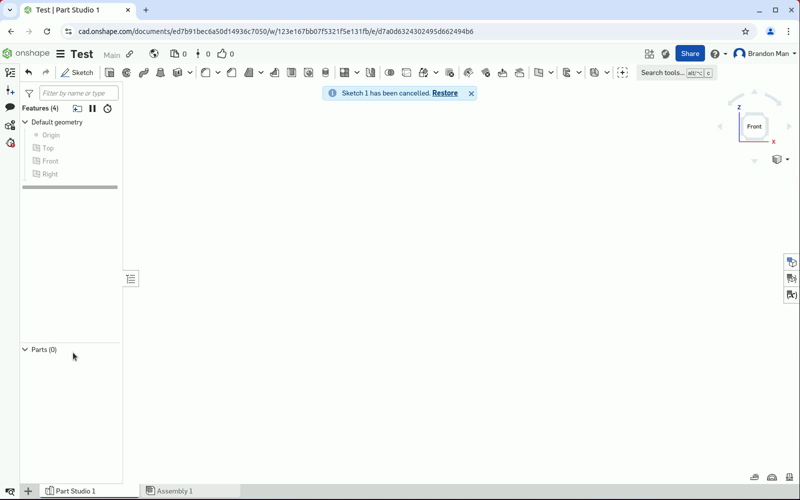
key_down(shift)
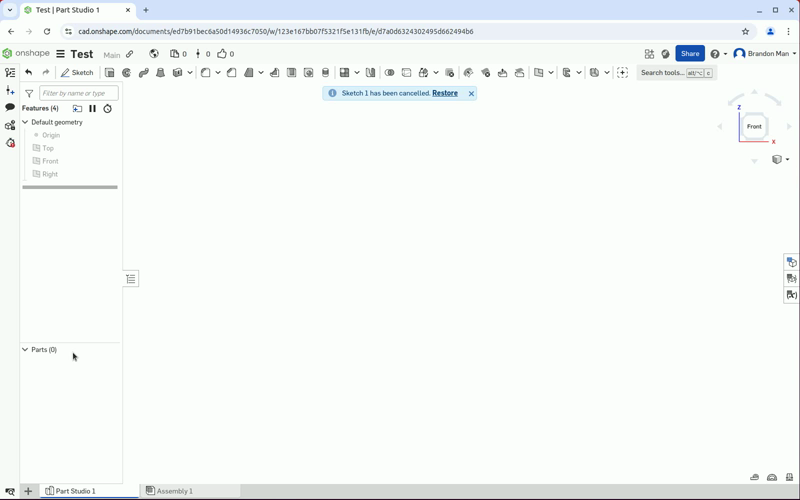
key(left)
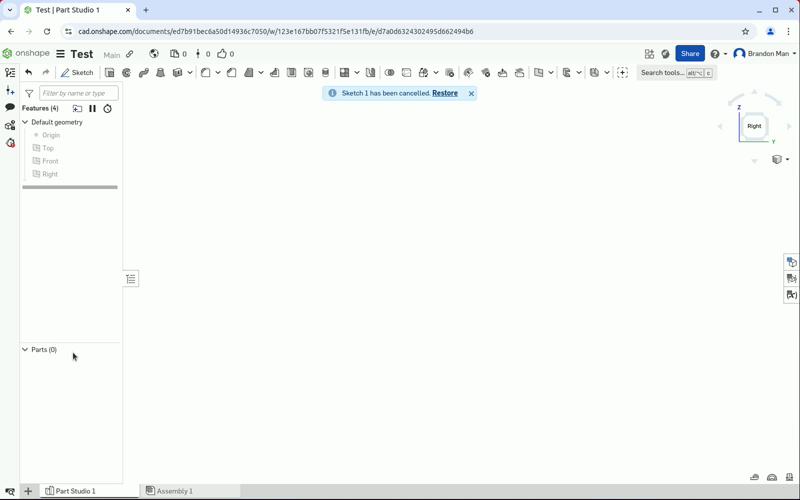
key_up(shift)
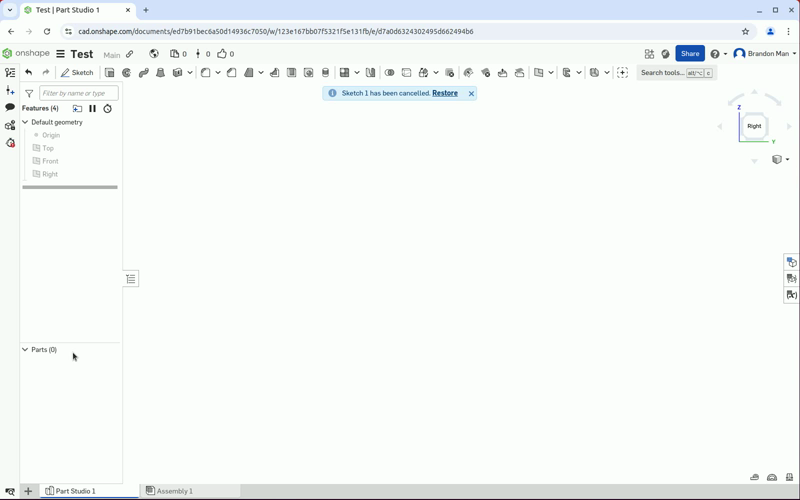
mouse_move(73, 352)
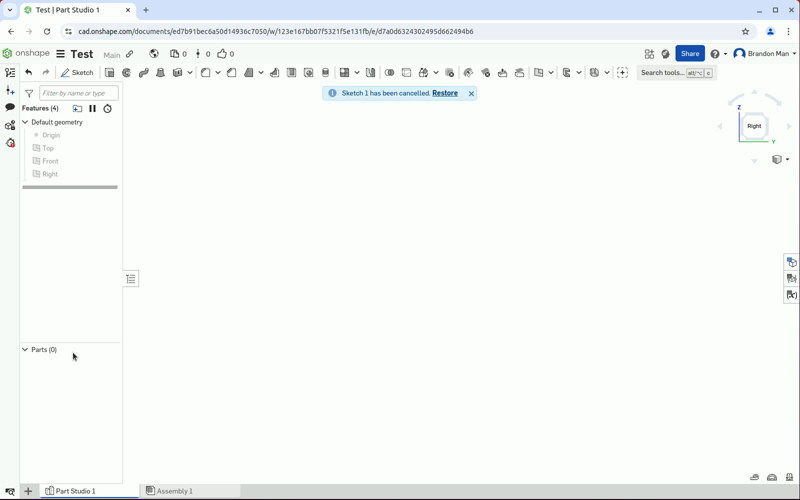
key(shift+y)
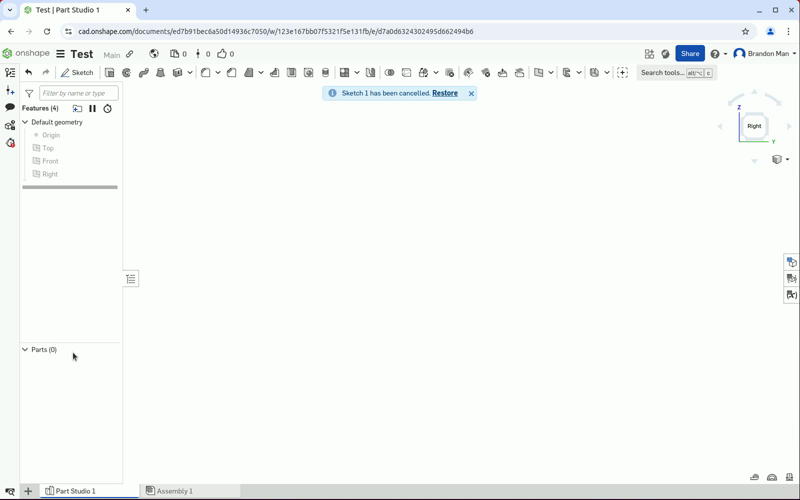
key(shift+s)
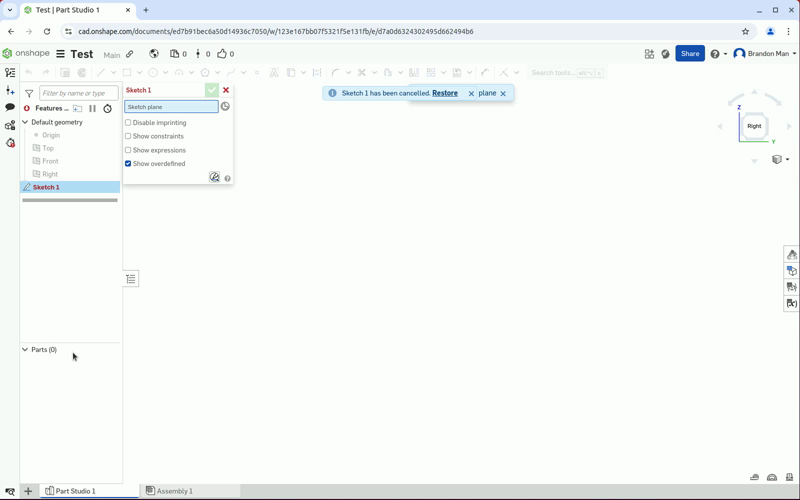
mouse_move(73, 176)
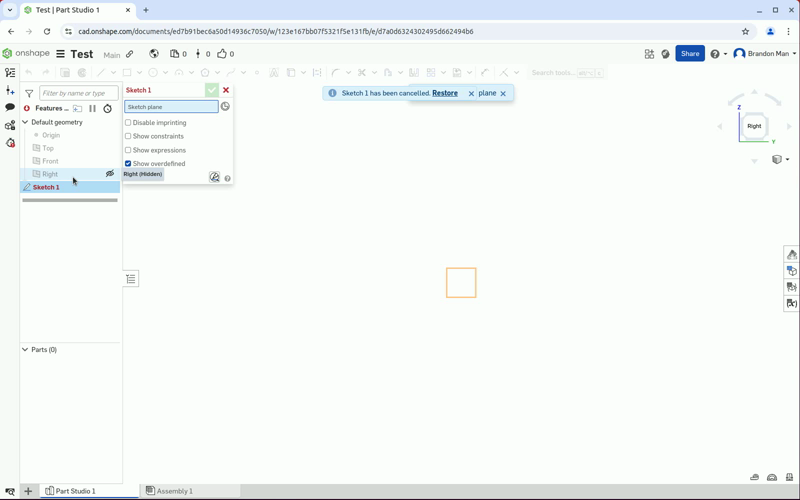
click(73, 176)
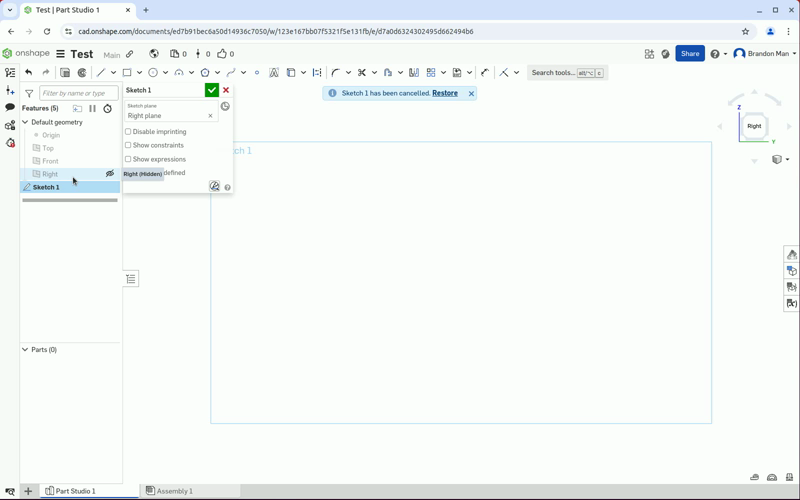
mouse_move(73, 352)
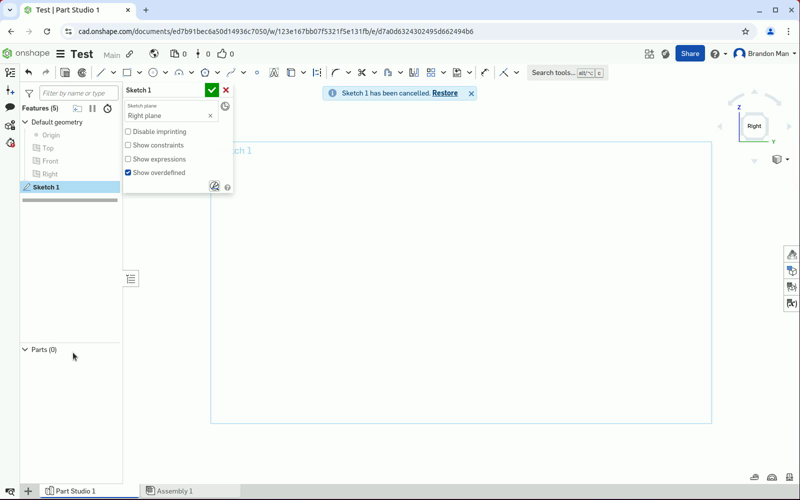
key(y)
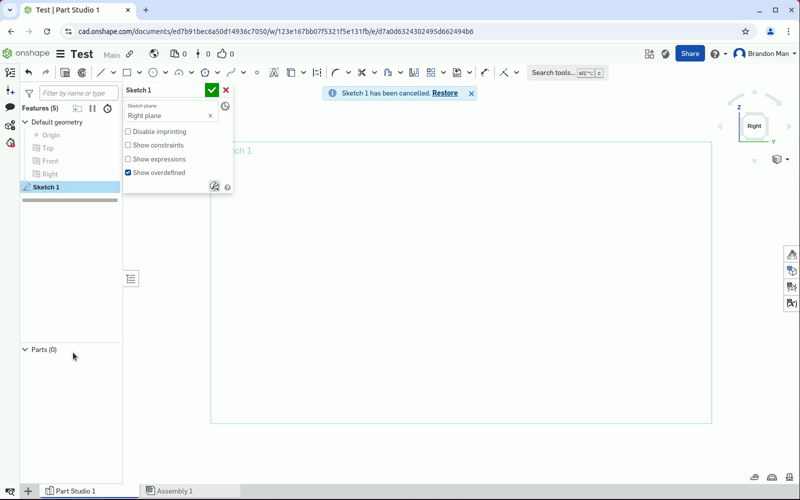
key(l)
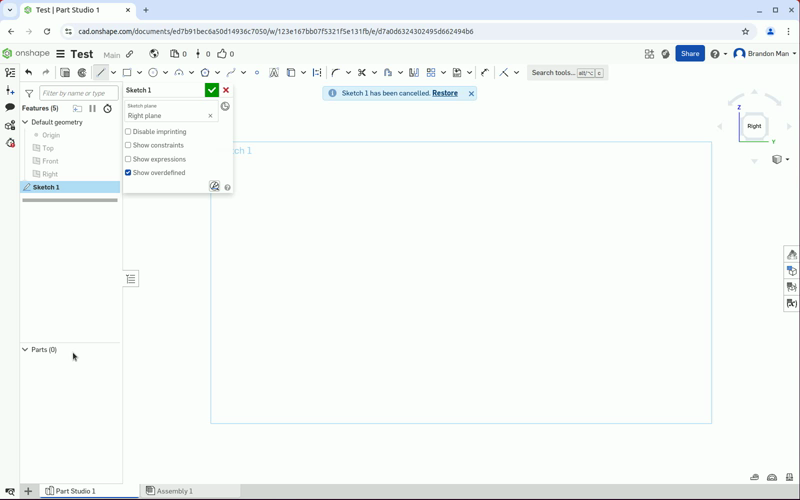
key_down(shift)
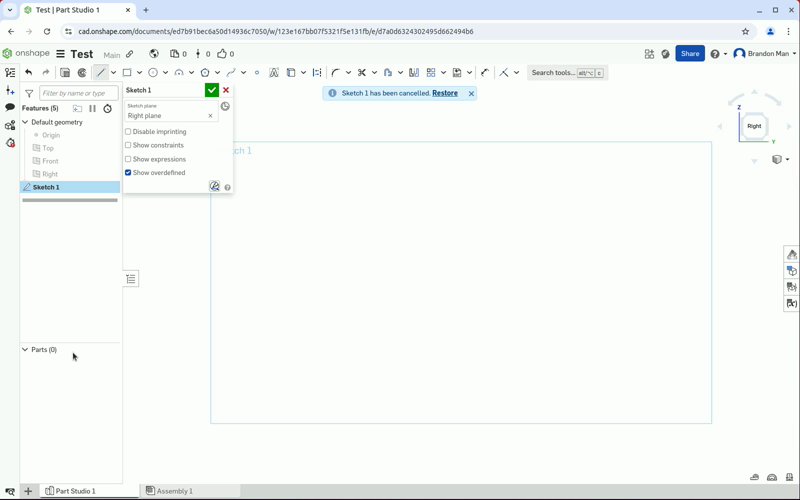
mouse_move(460, 282)
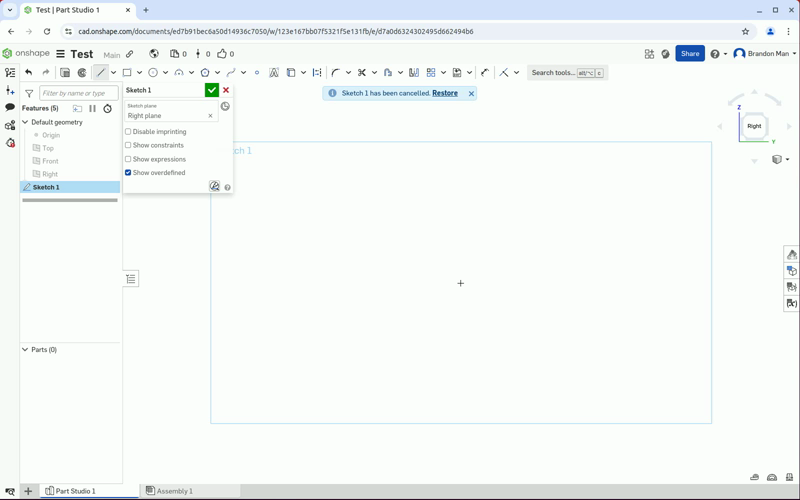
click(460, 282)
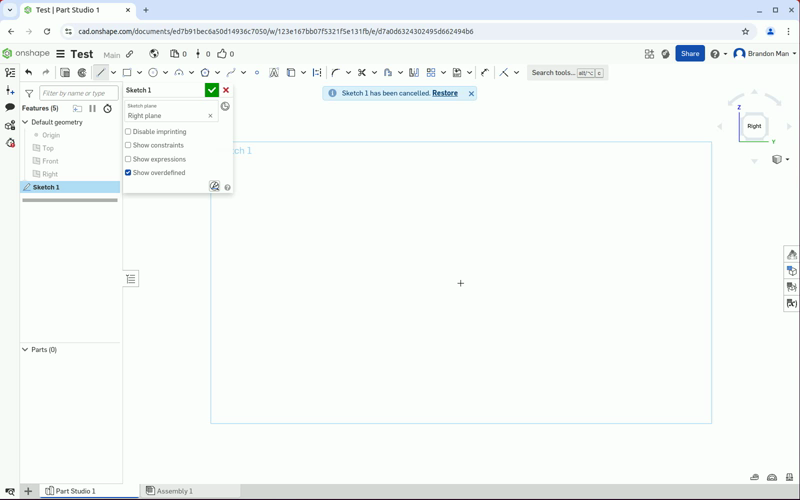
key_up(shift)
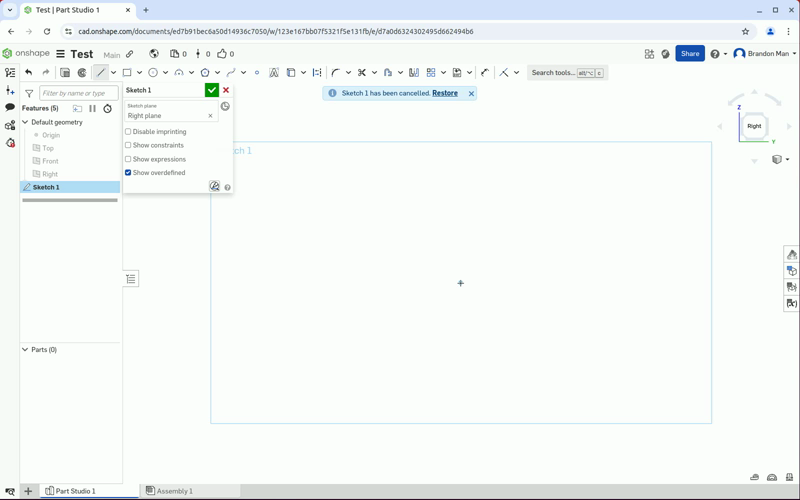
key_down(shift)
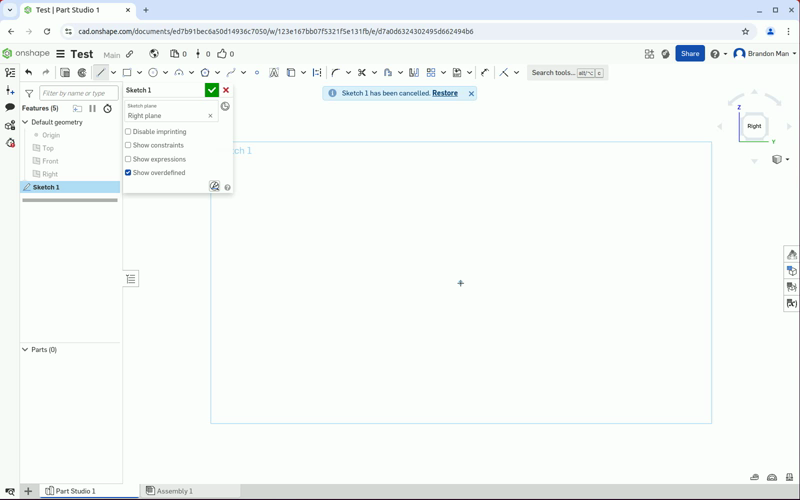
mouse_move(490, 282)
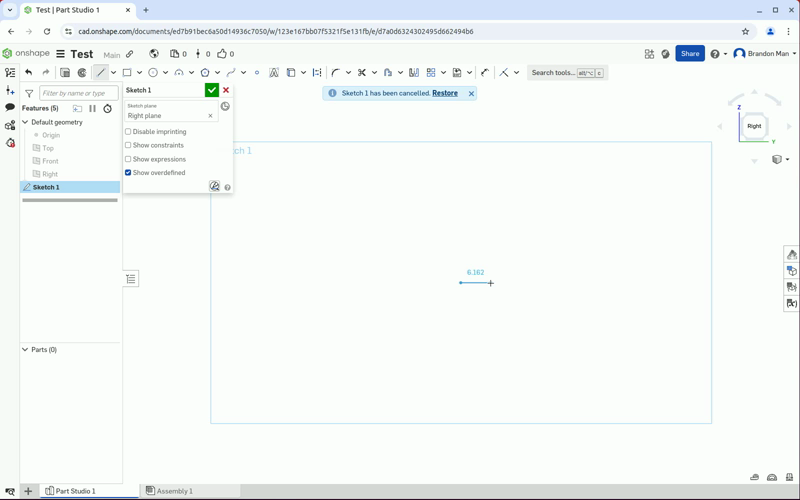
mouse_move(472, 282)
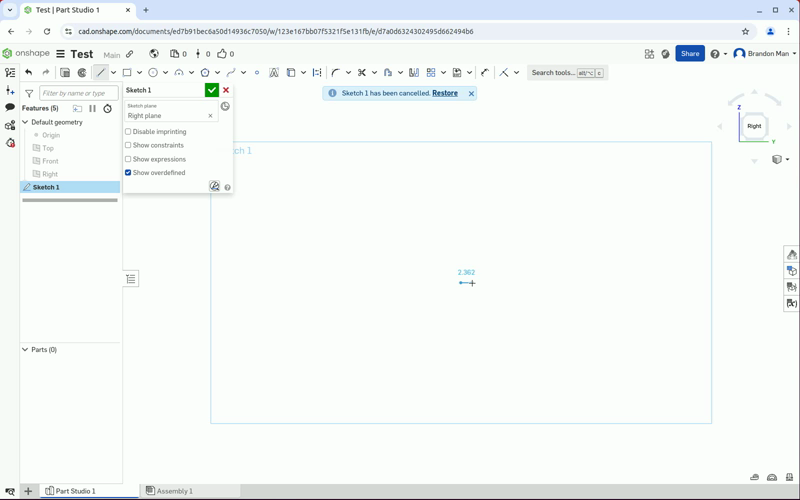
click(472, 282)
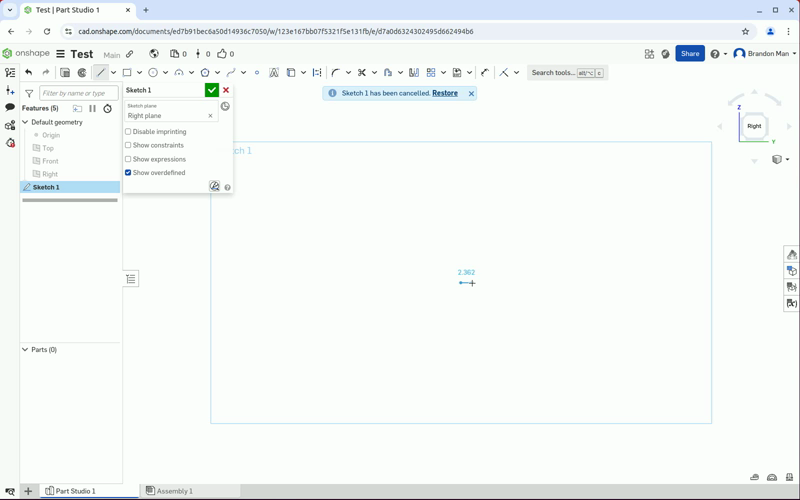
key_up(shift)
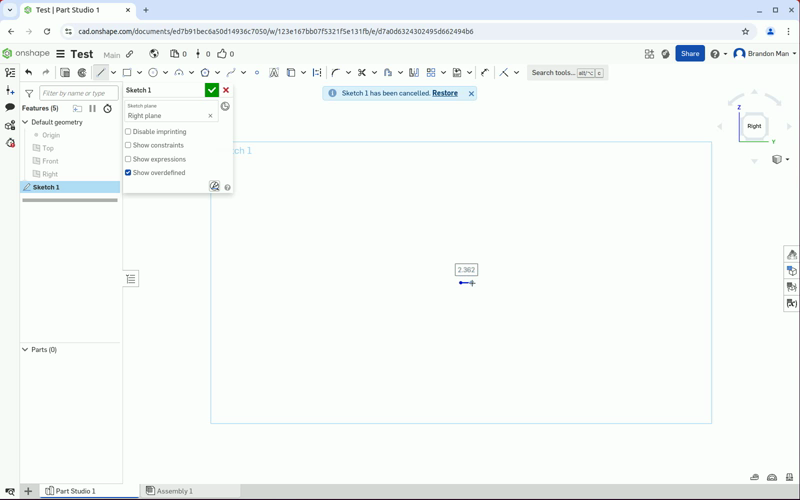
key_down(shift)
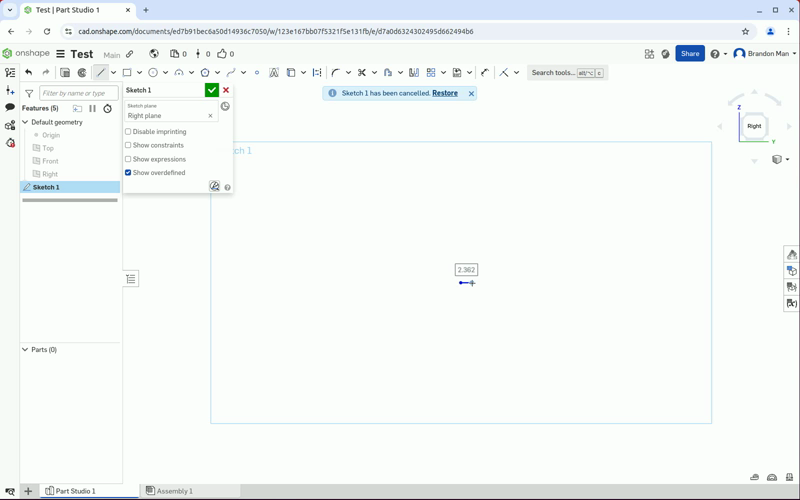
mouse_move(502, 282)
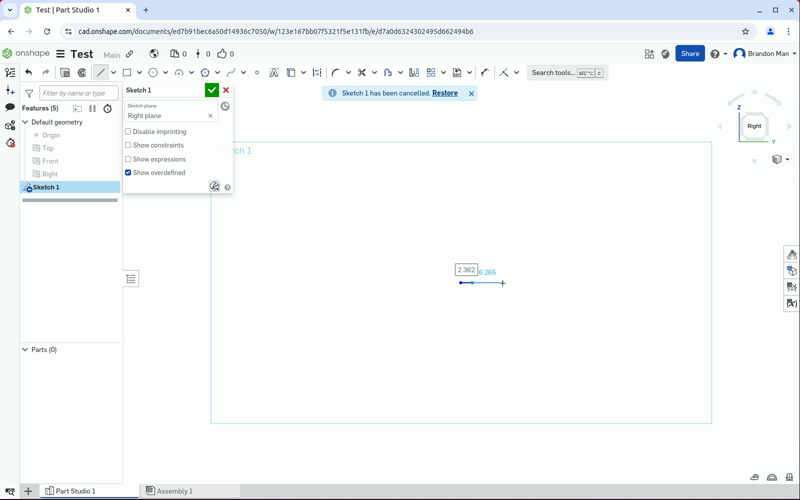
mouse_move(472, 276)
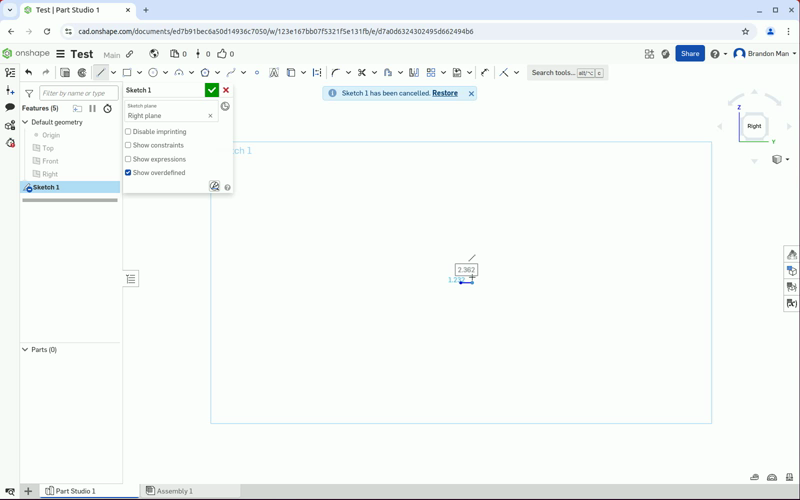
scroll(6)
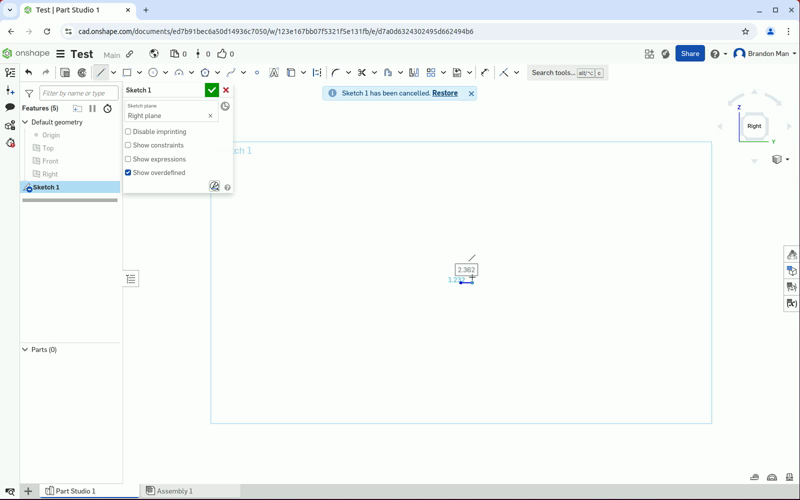
scroll(6)
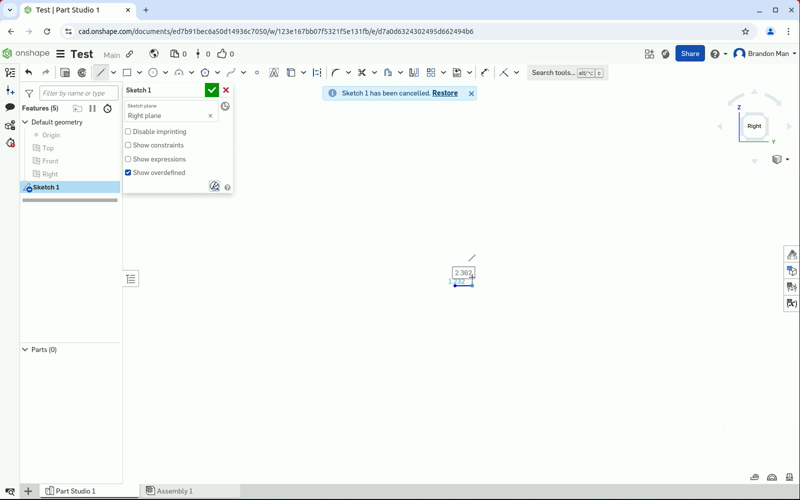
scroll(6)
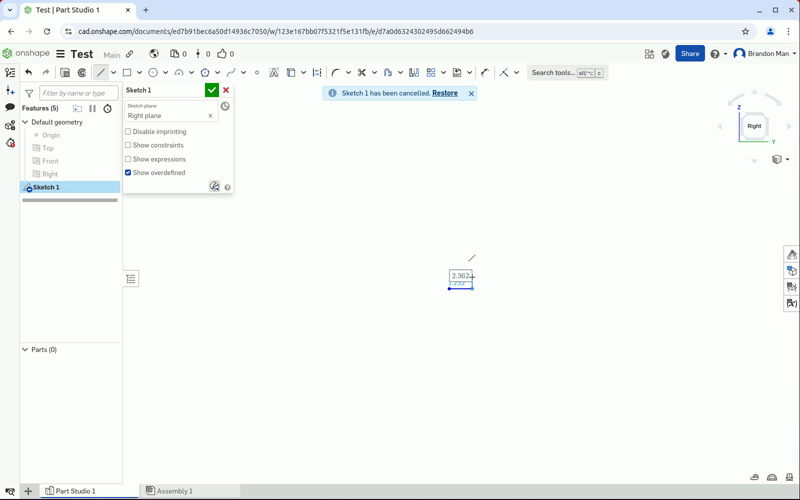
scroll(6)
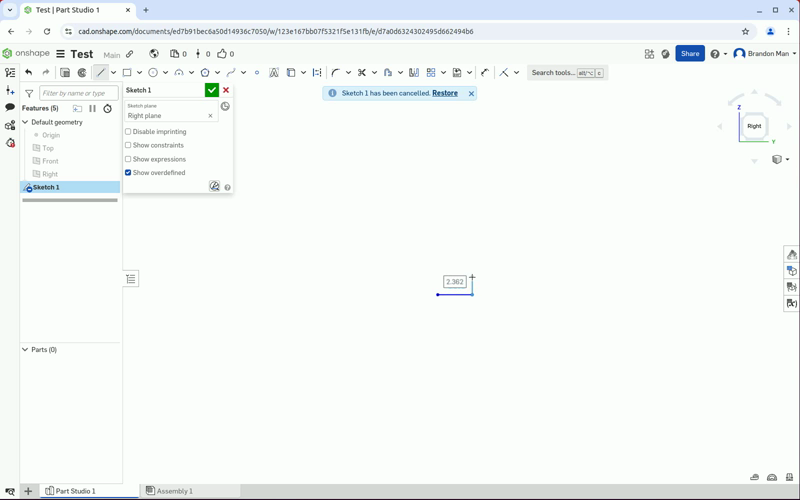
scroll(6)
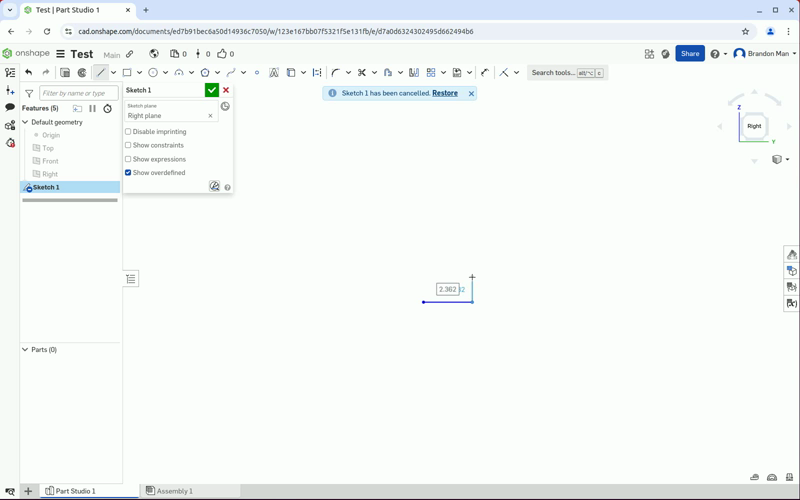
scroll(6)
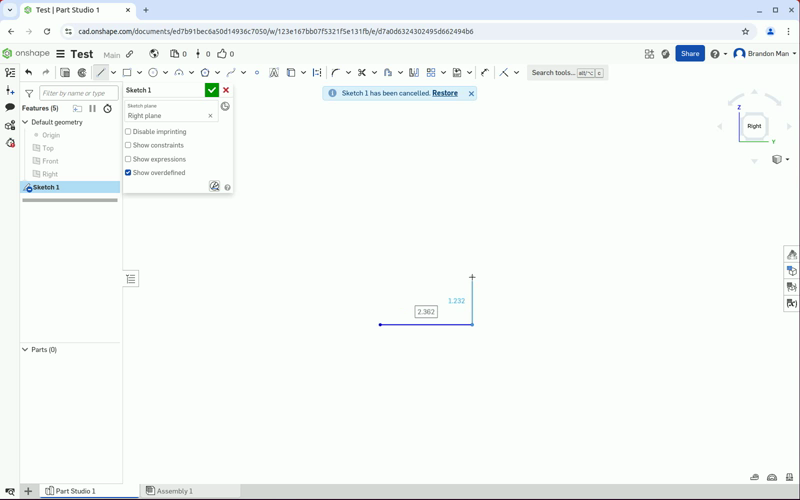
scroll(6)
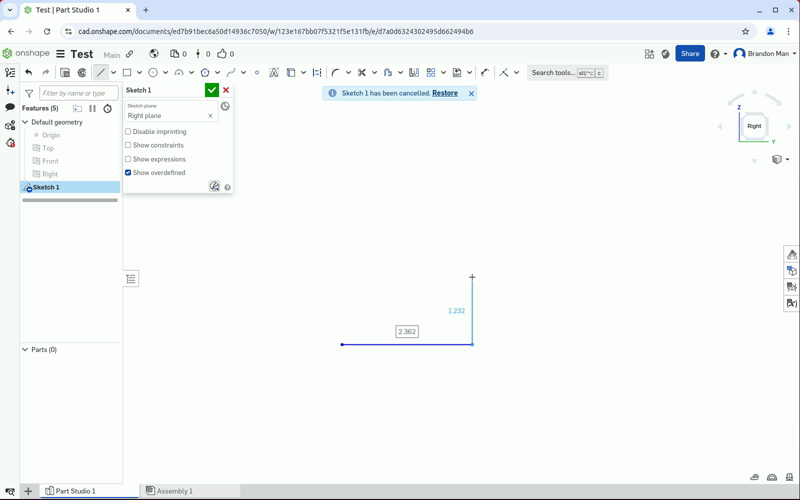
click(472, 276)
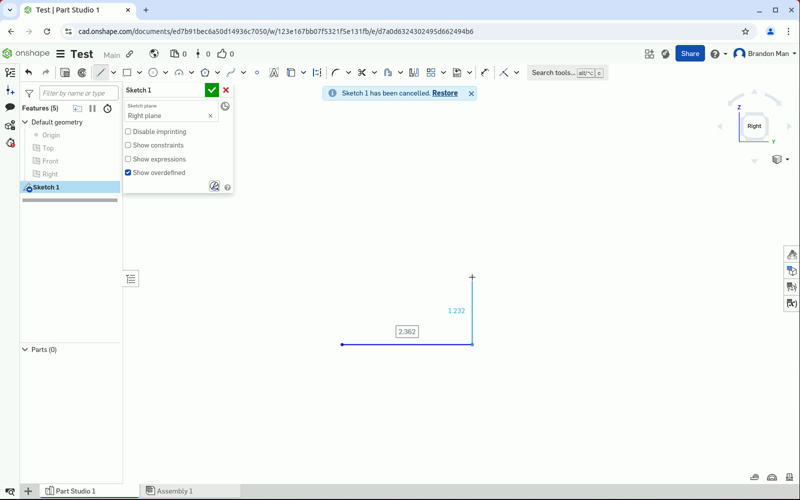
scroll(-6)
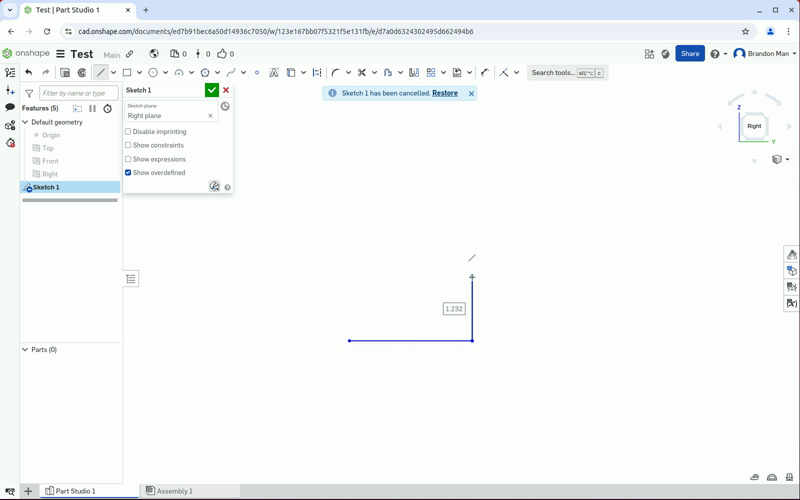
scroll(-6)
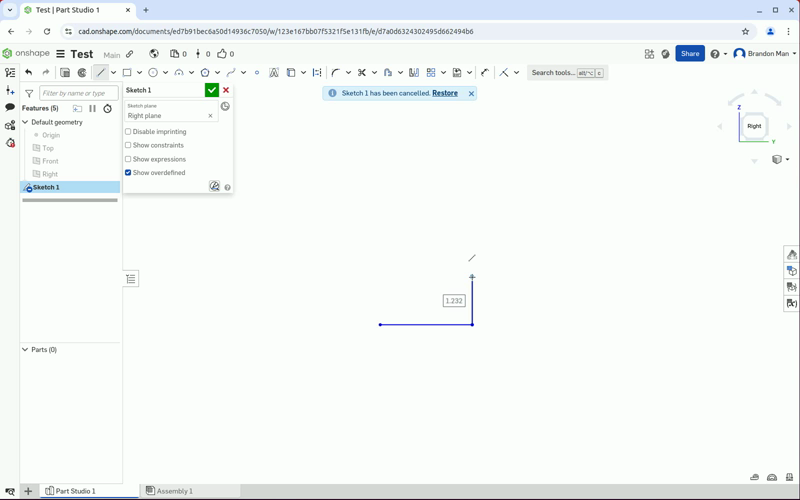
scroll(-6)
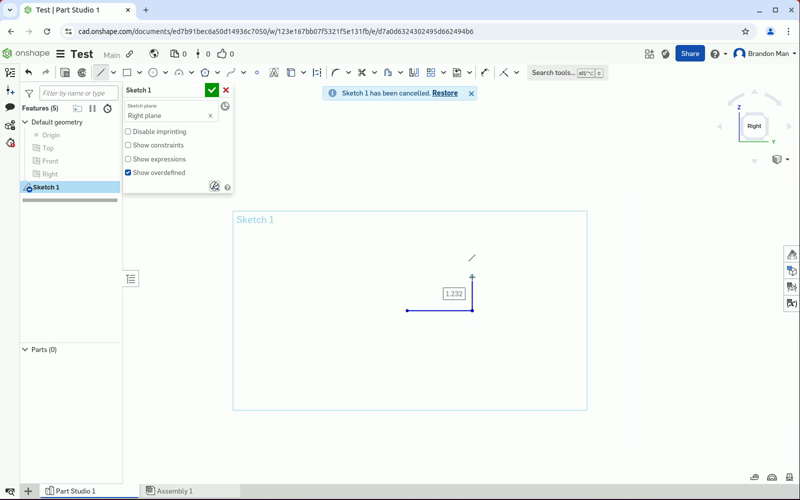
scroll(-6)
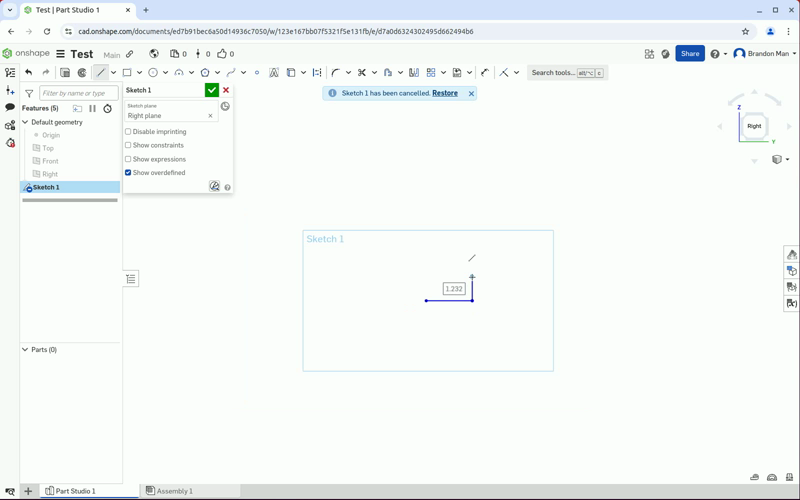
scroll(-6)
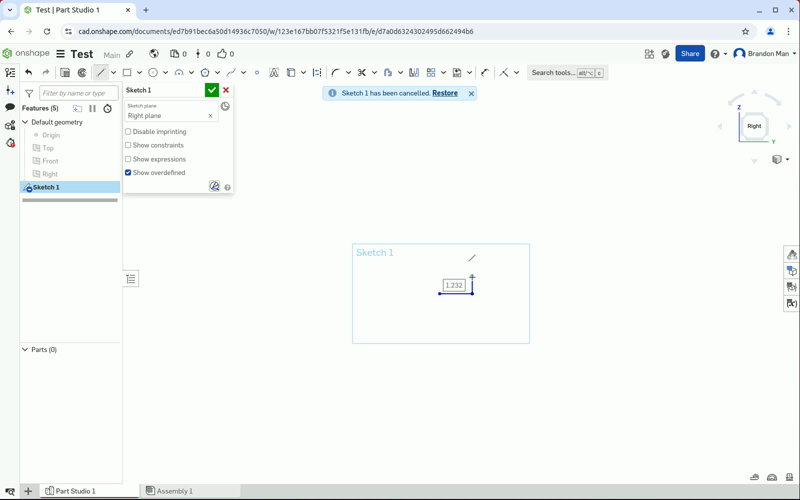
scroll(-6)
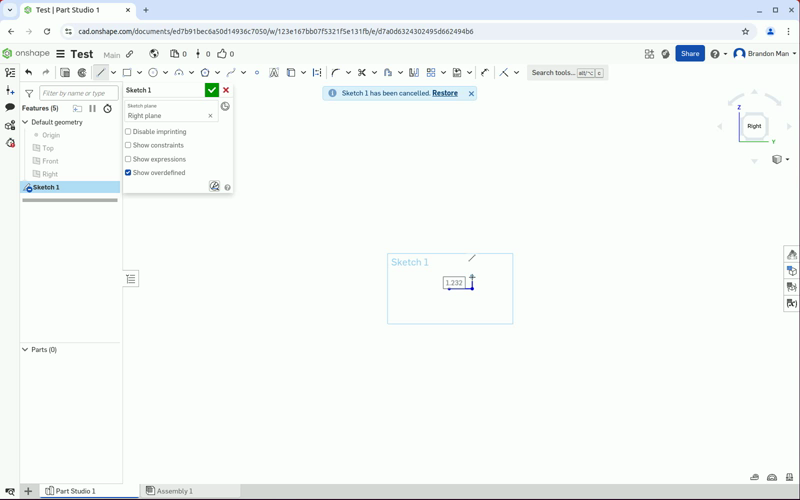
scroll(-6)
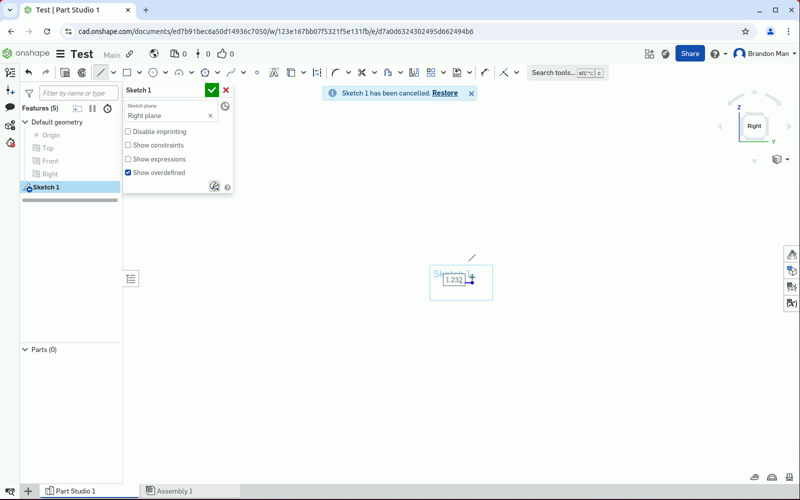
key_up(shift)
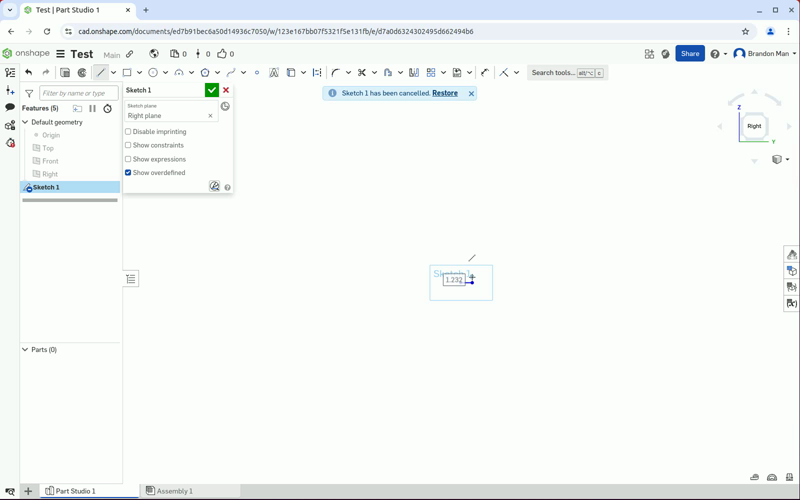
key_down(shift)
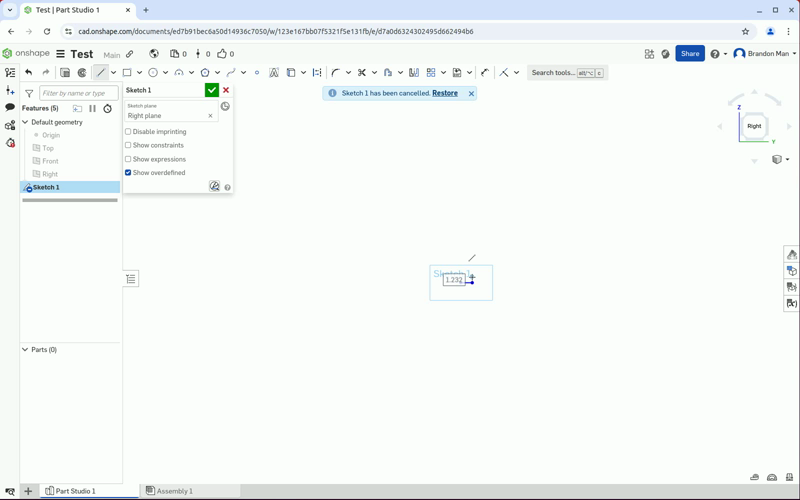
mouse_move(502, 276)
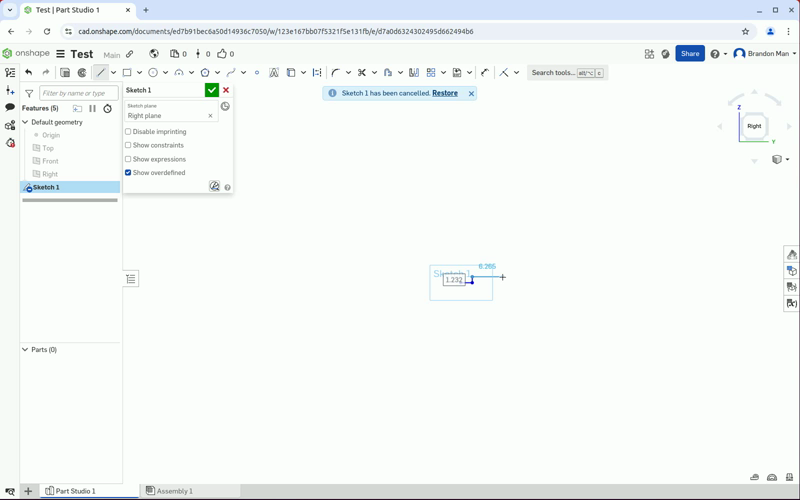
mouse_move(460, 276)
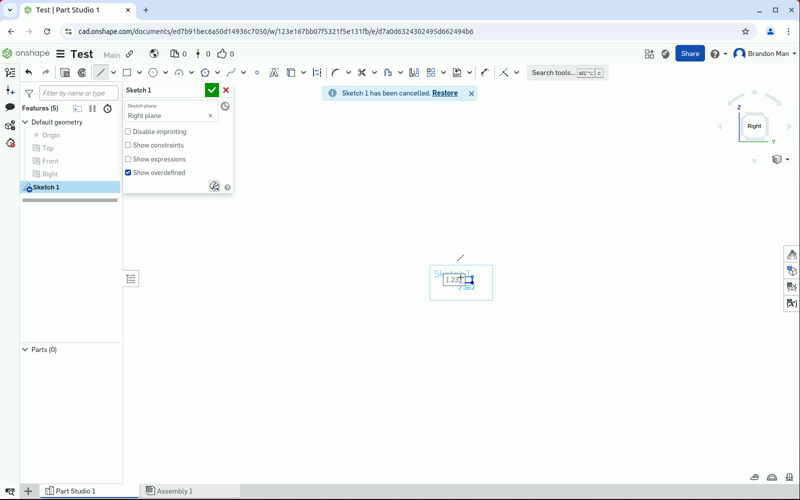
click(460, 276)
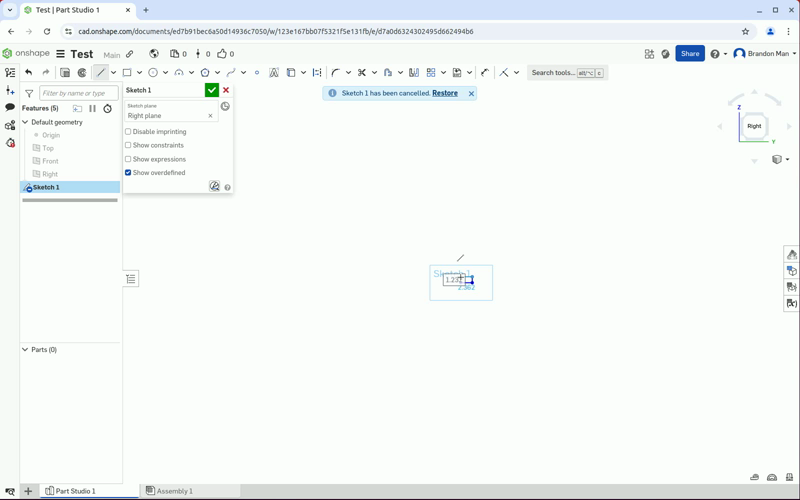
key_up(shift)
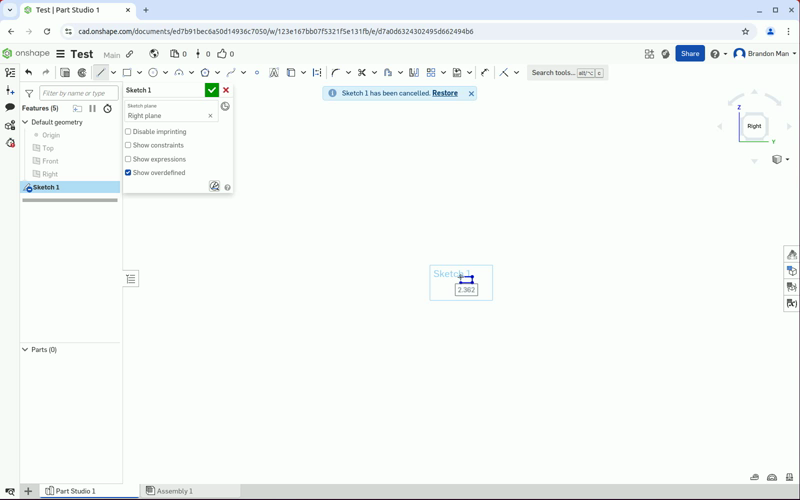
mouse_move(490, 276)
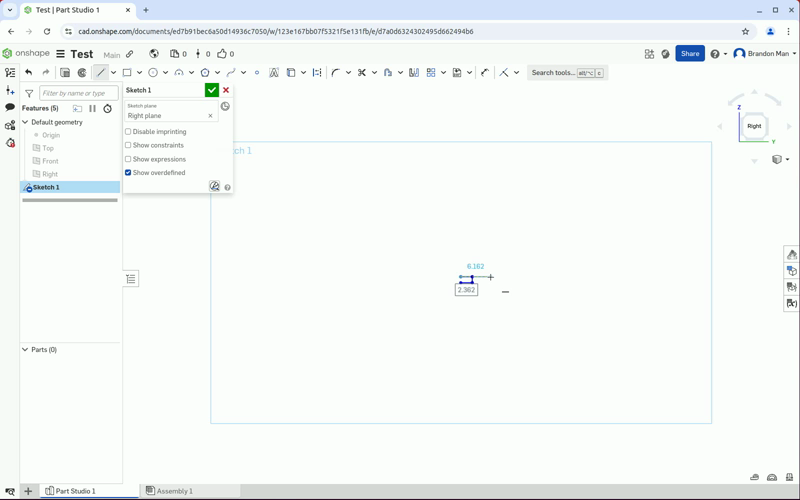
key_down(shift)
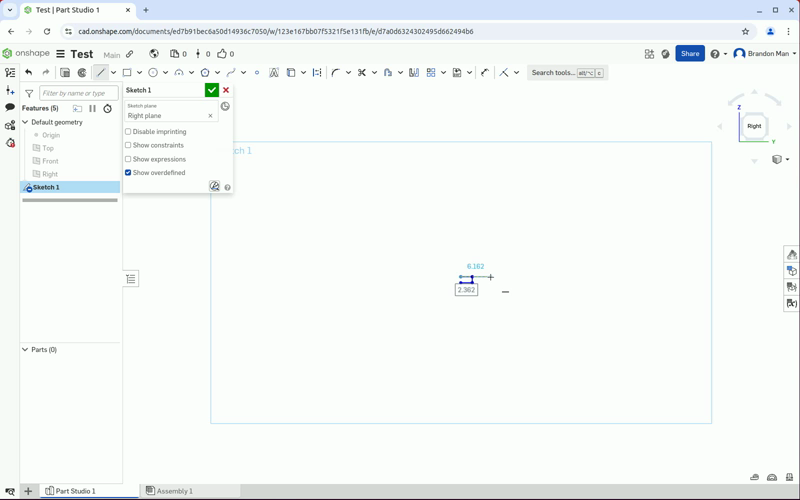
mouse_move(460, 282)
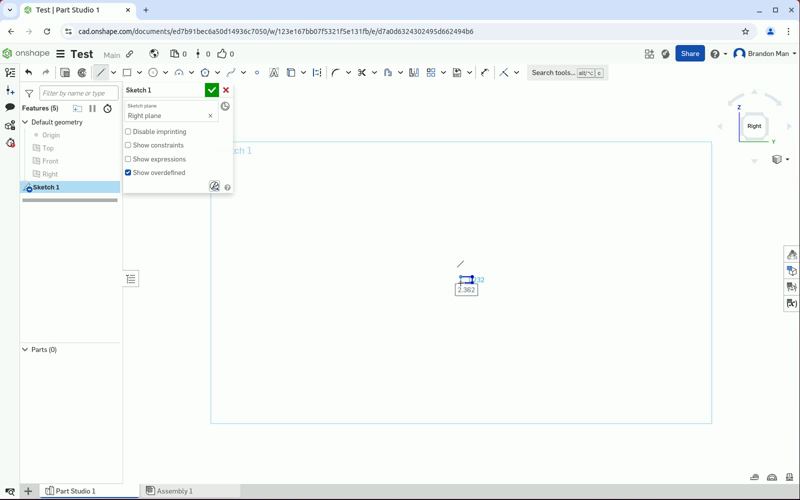
scroll(6)
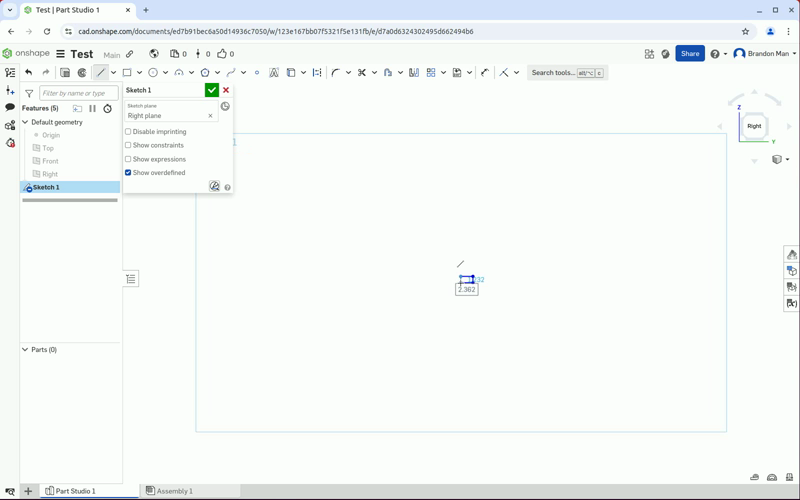
scroll(6)
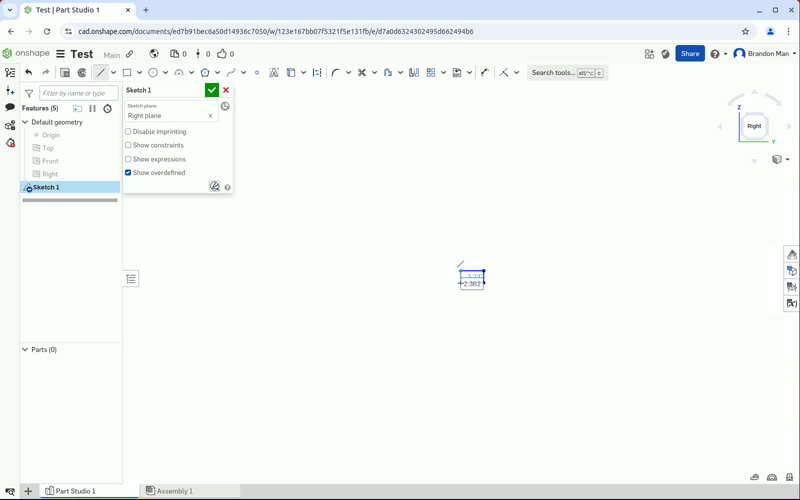
scroll(6)
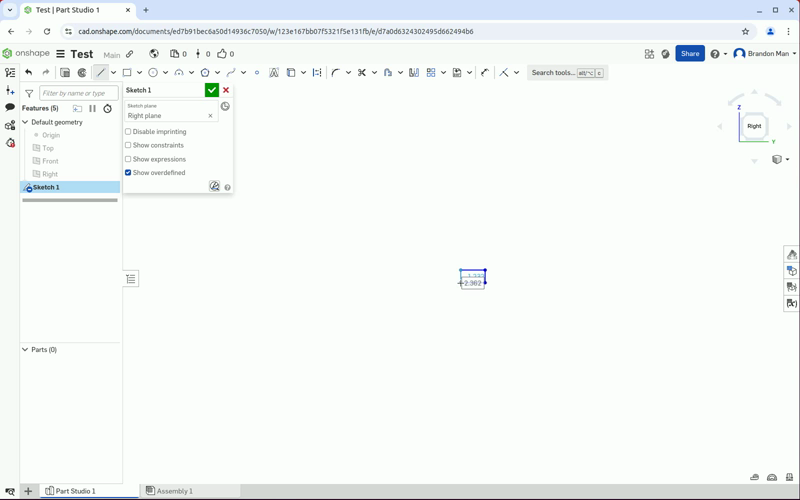
scroll(6)
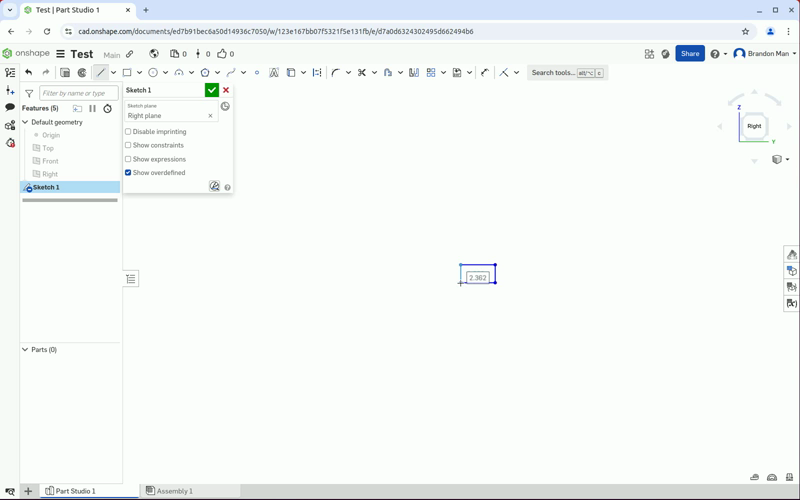
scroll(6)
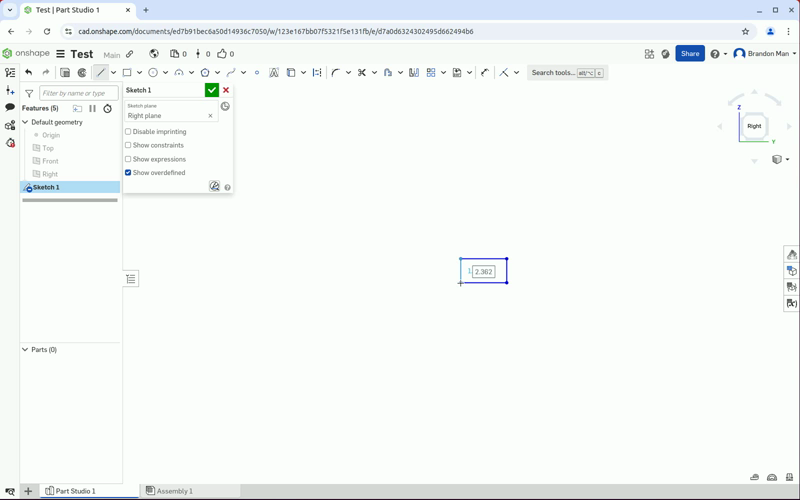
scroll(6)
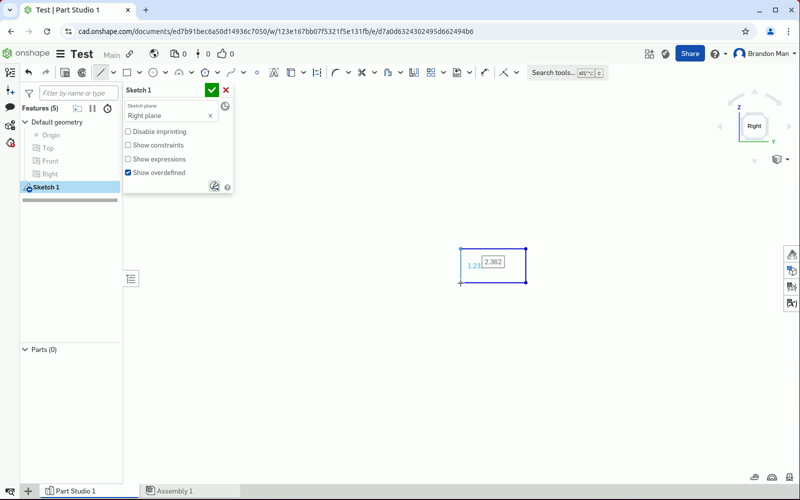
scroll(6)
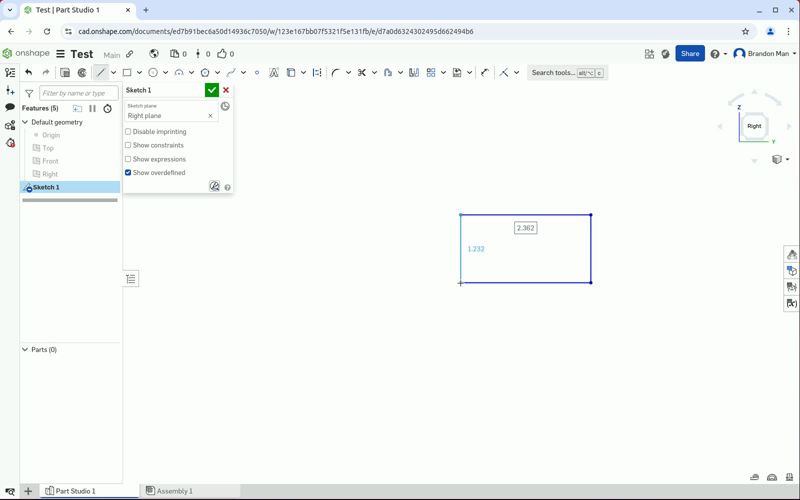
key_up(shift)
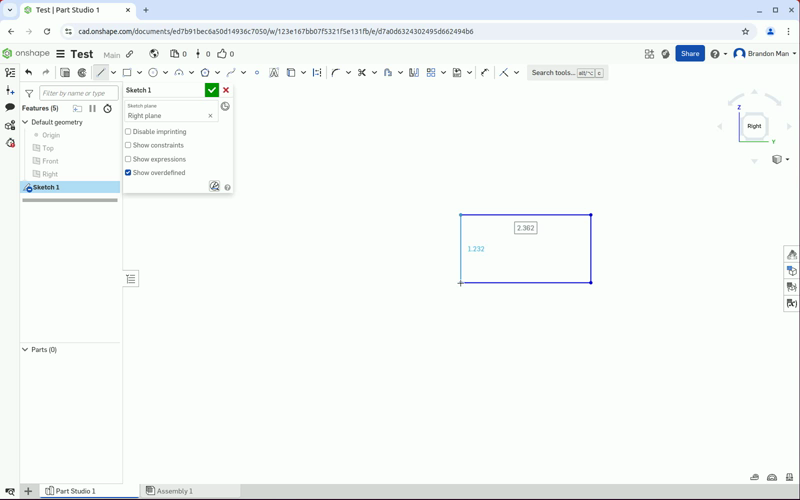
click(460, 282)
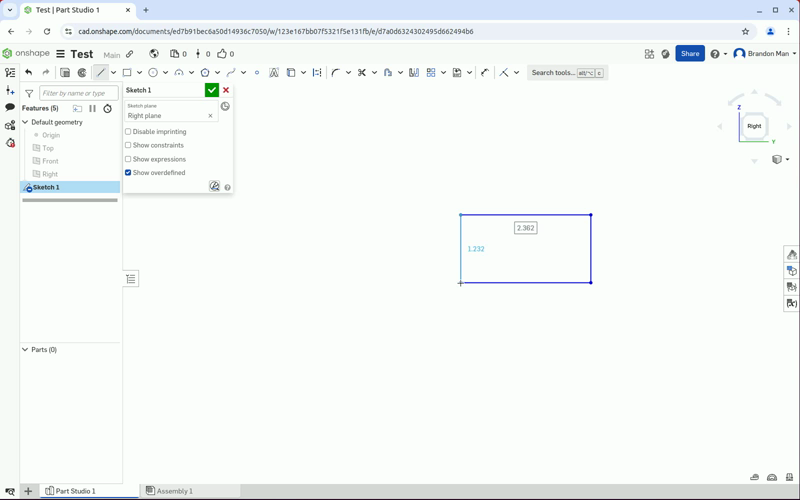
scroll(-6)
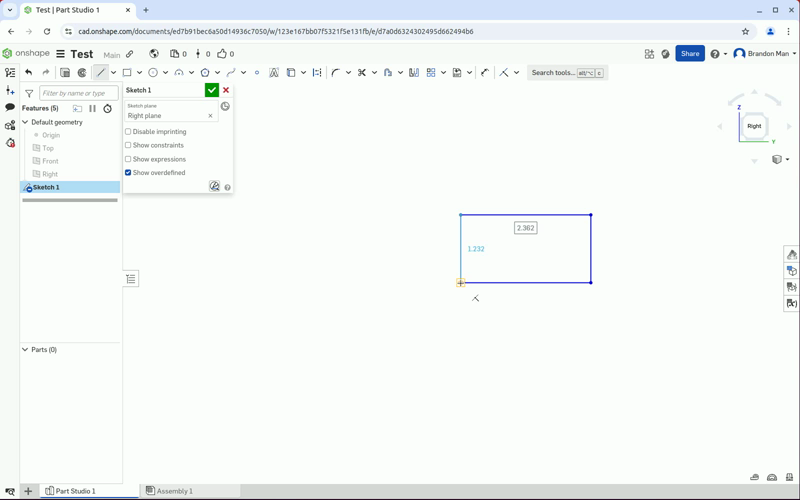
scroll(-6)
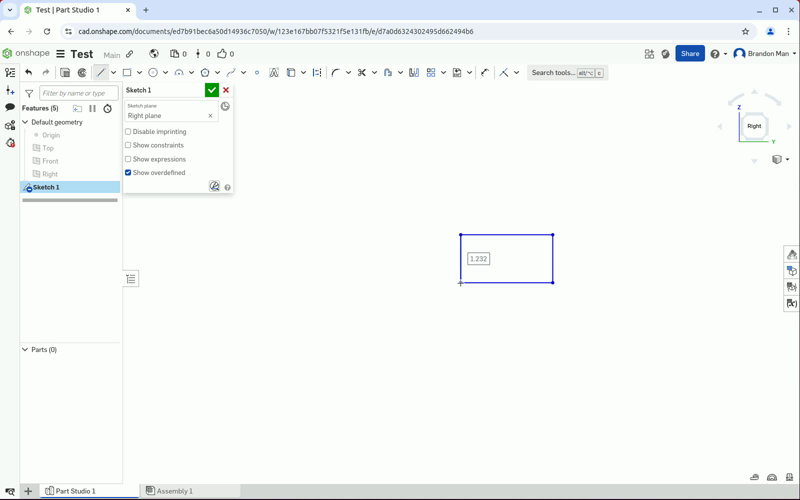
scroll(-6)
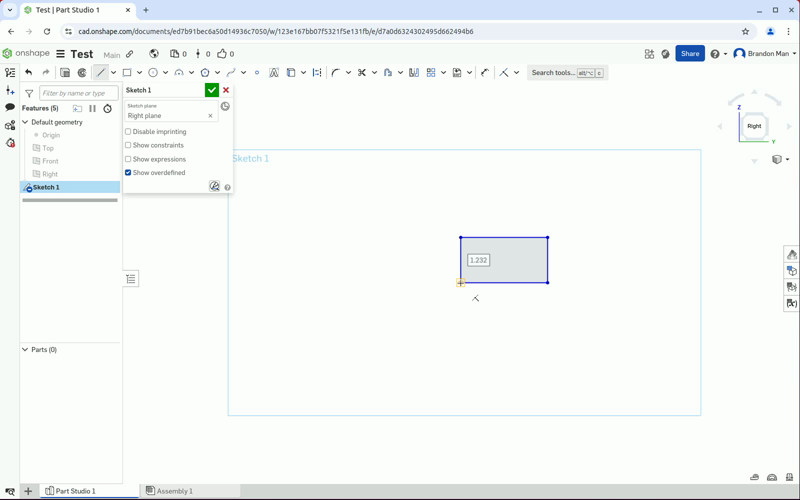
scroll(-6)
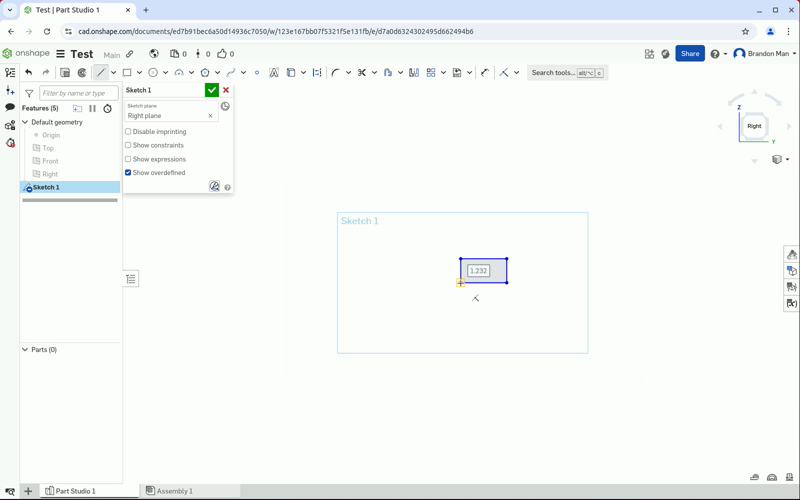
scroll(-6)
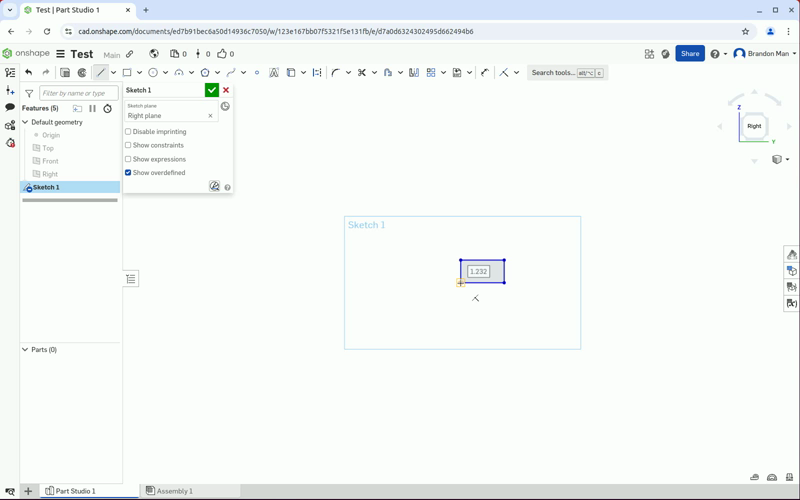
scroll(-6)
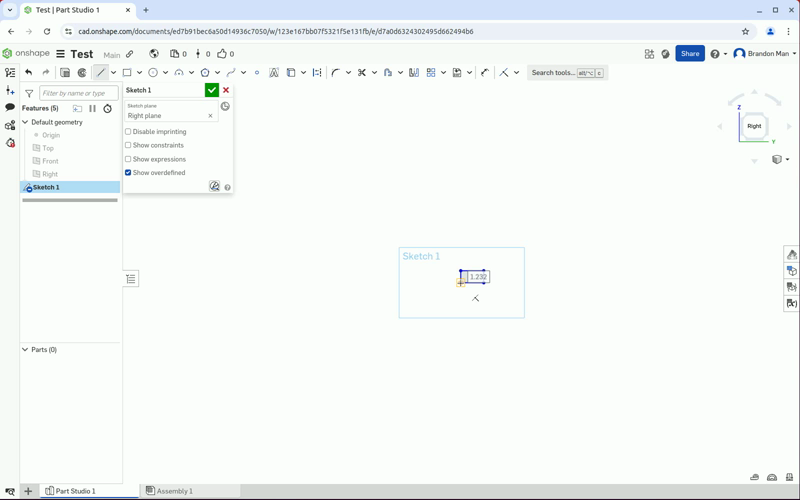
scroll(-6)
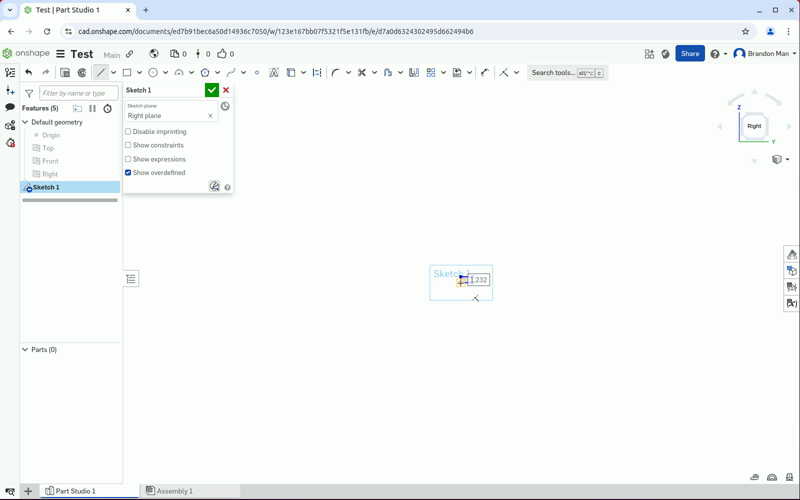
key(esc)
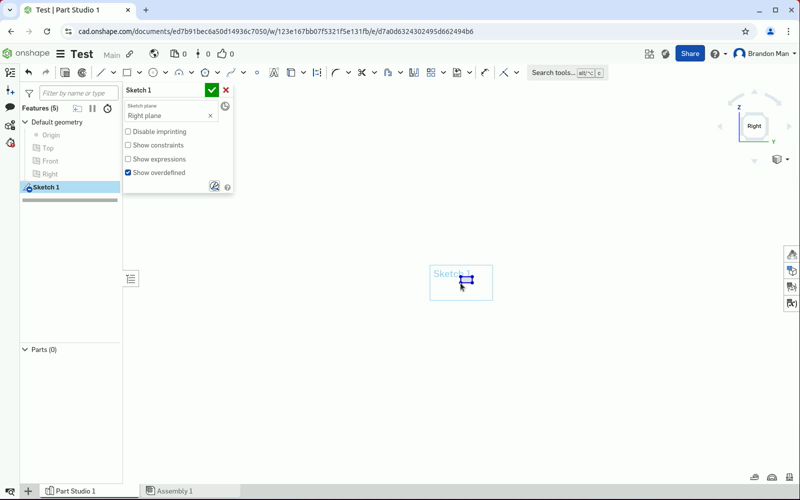
mouse_move(469, 280)
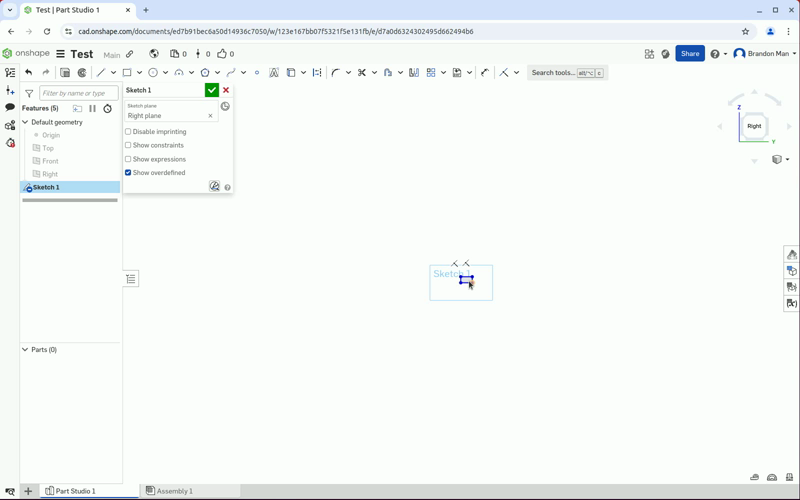
scroll(6)
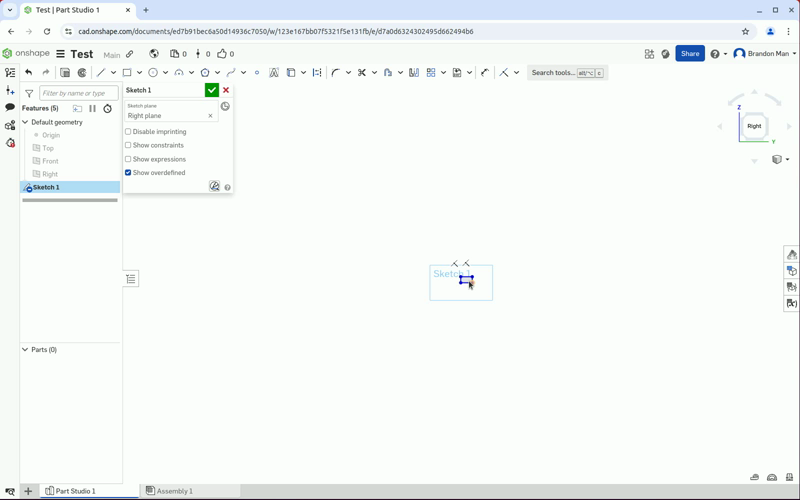
scroll(6)
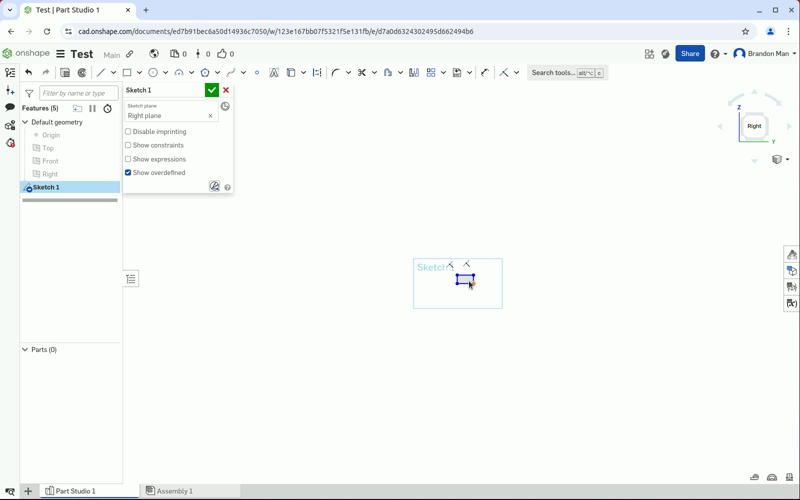
scroll(6)
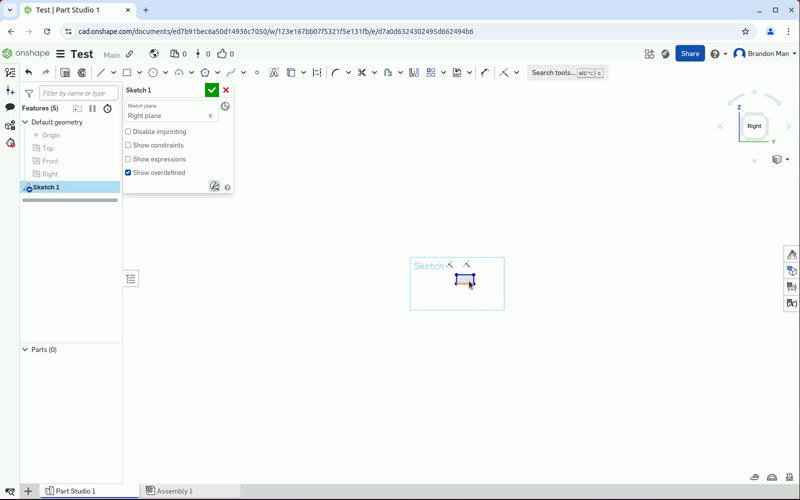
scroll(6)
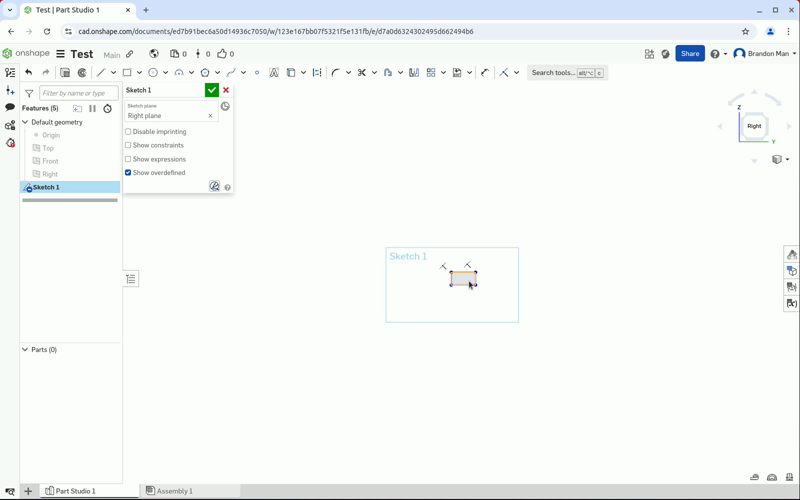
scroll(6)
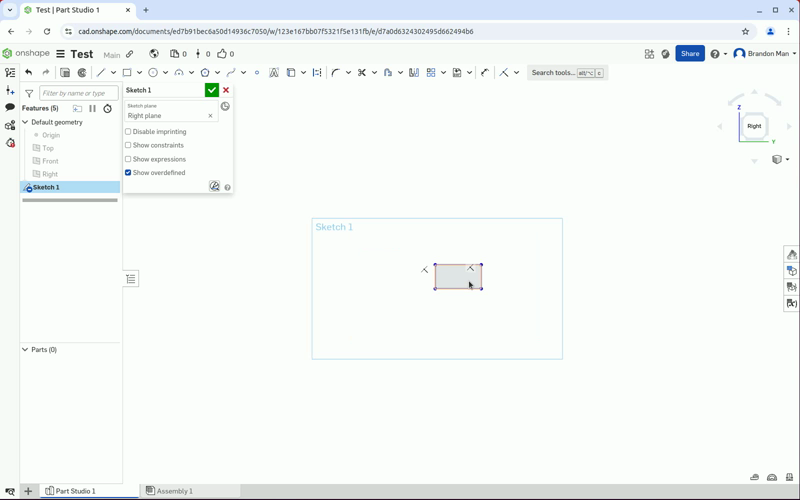
scroll(6)
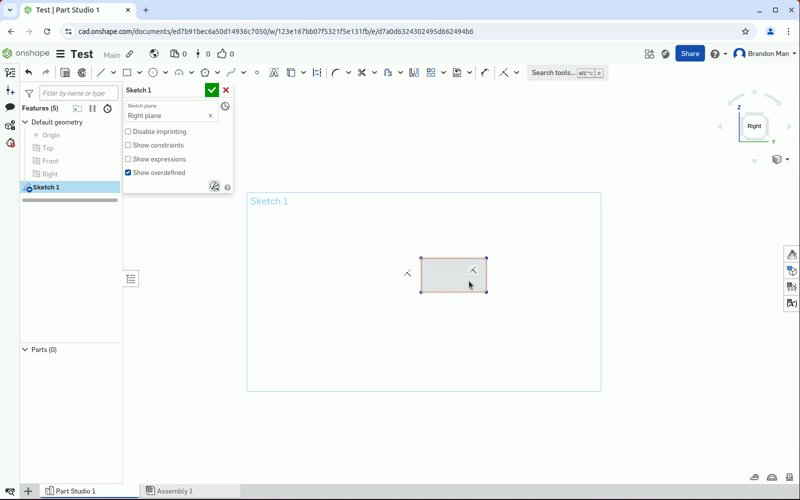
scroll(6)
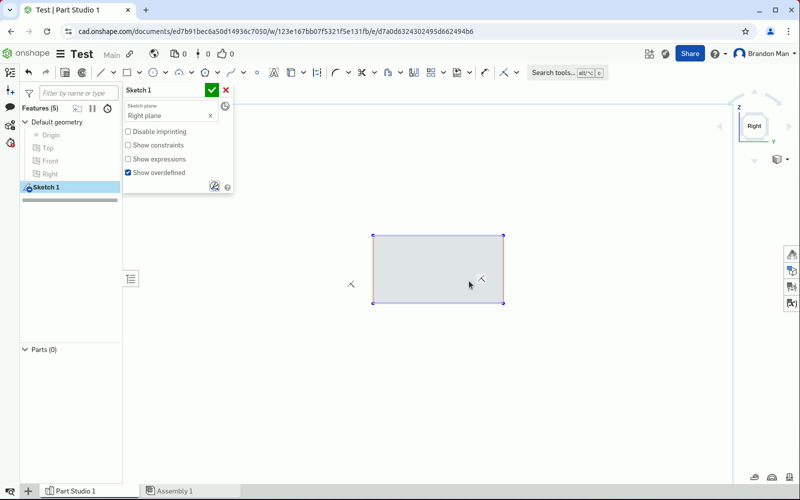
click(469, 280)
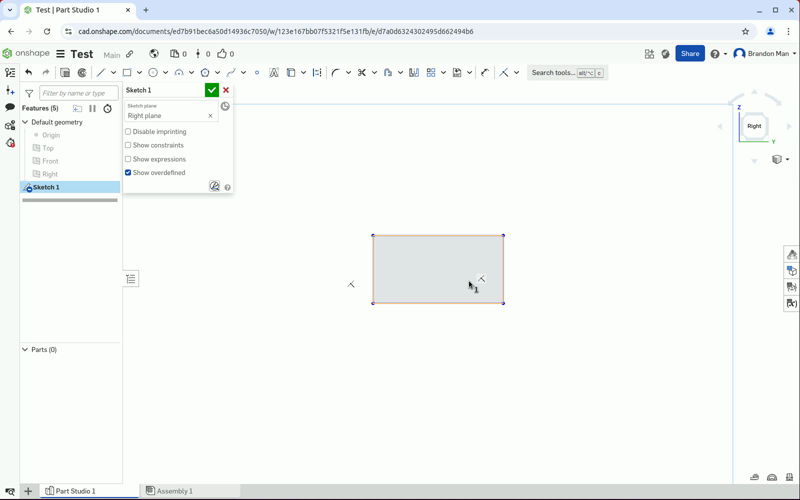
scroll(-6)
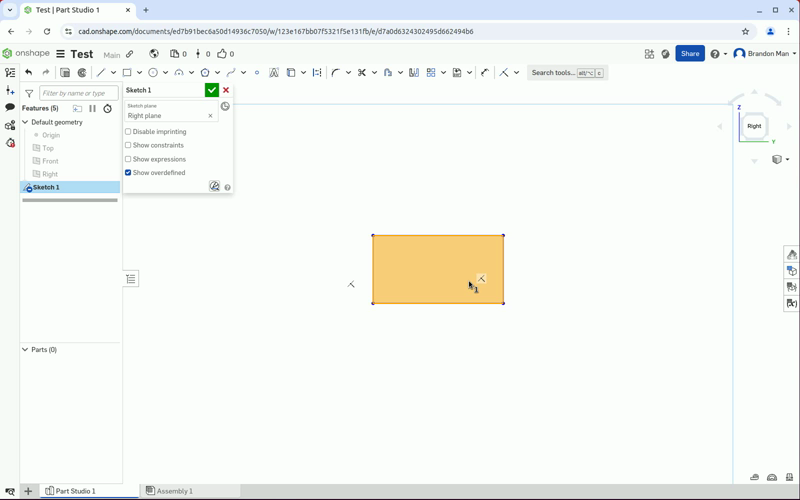
scroll(-6)
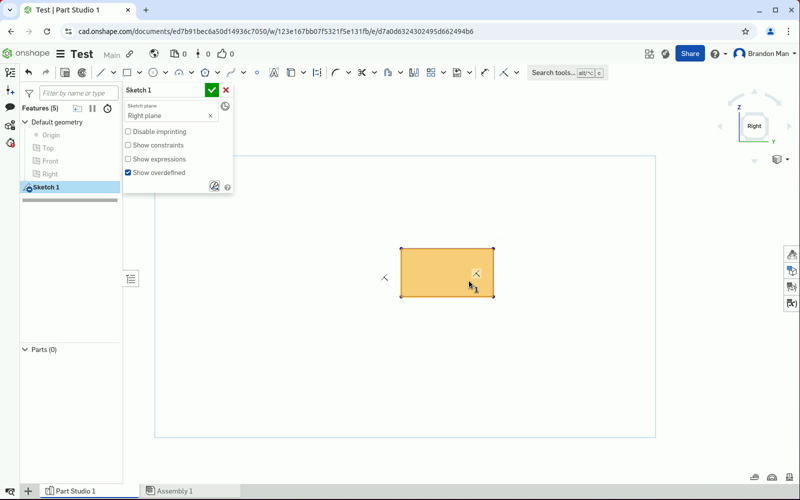
scroll(-6)
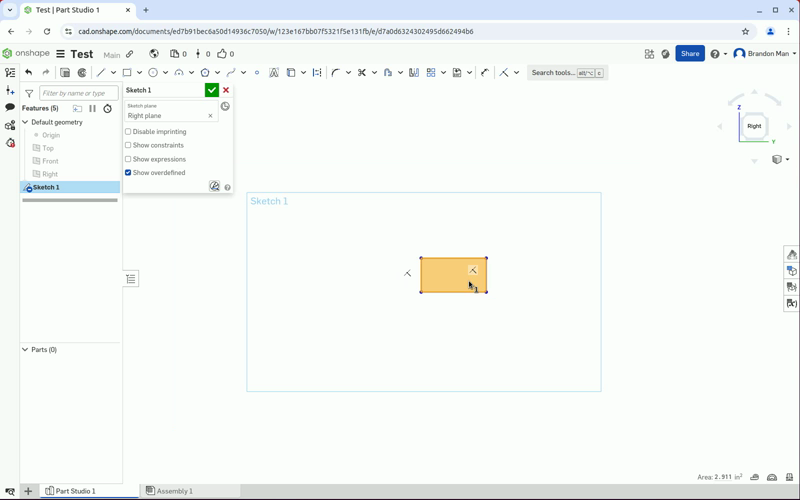
scroll(-6)
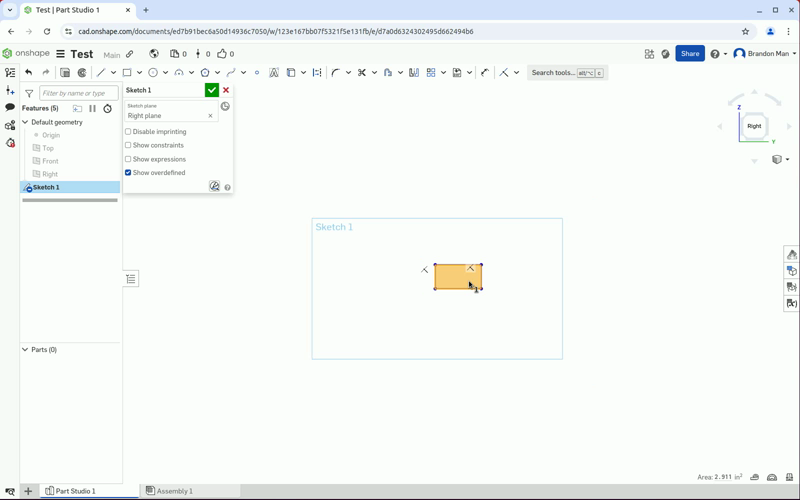
scroll(-6)
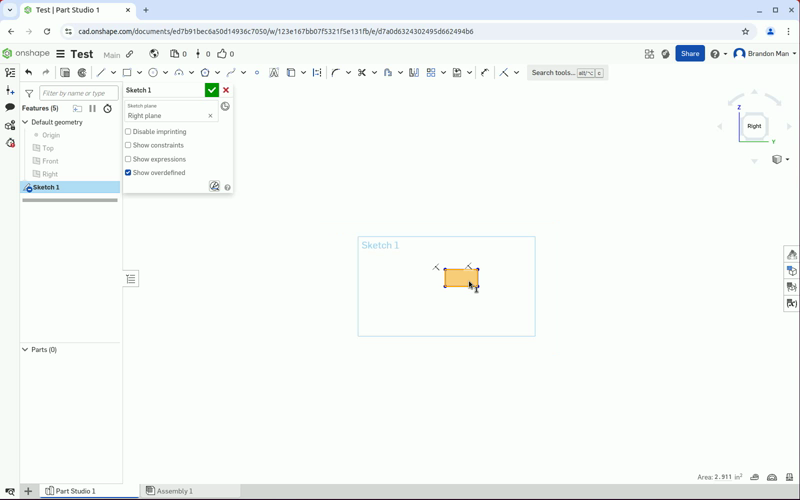
scroll(-6)
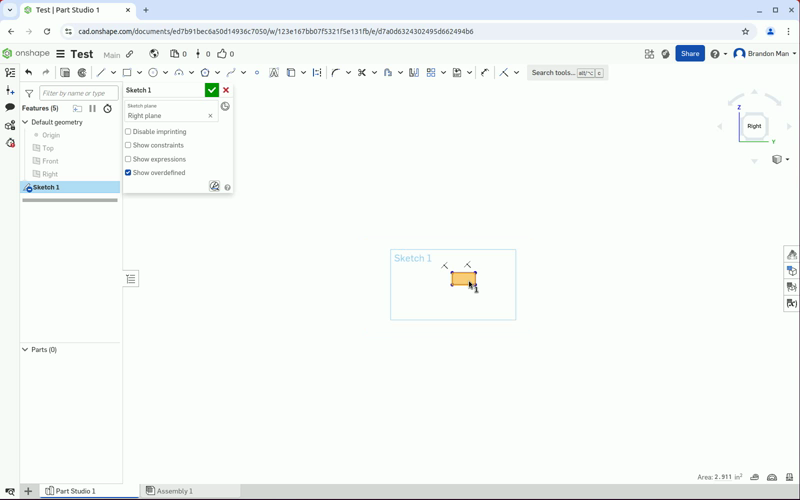
scroll(-6)
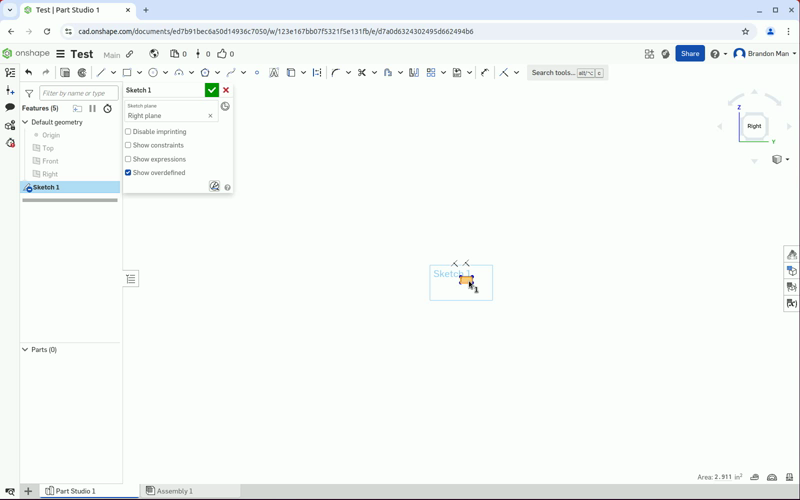
mouse_move(73, 352)
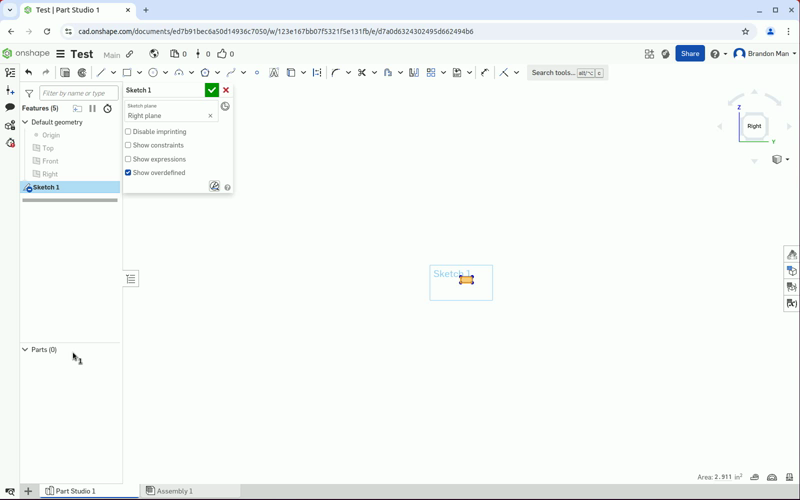
key(shift+y)
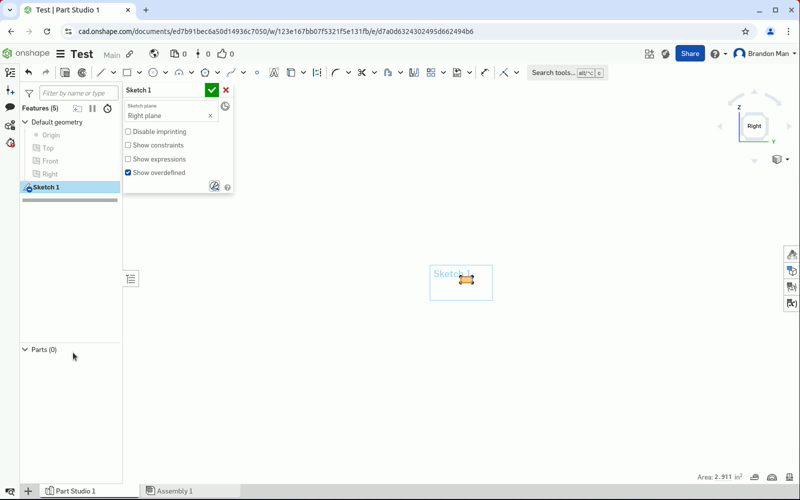
key(shift+e)
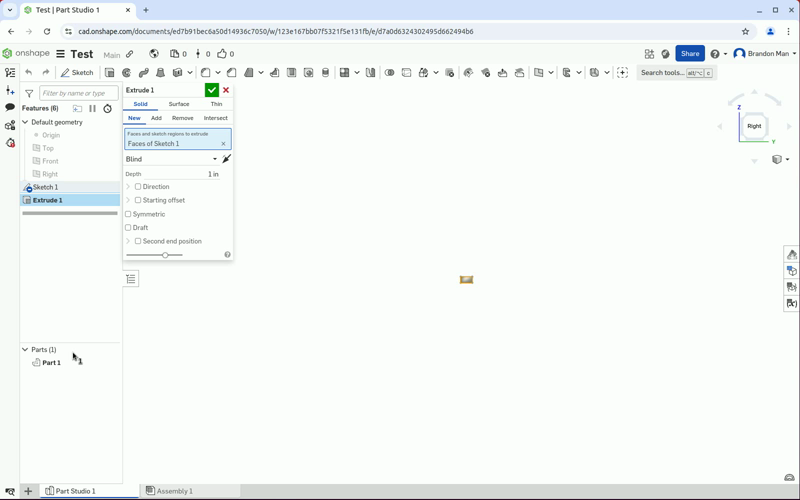
mouse_move(143, 106)
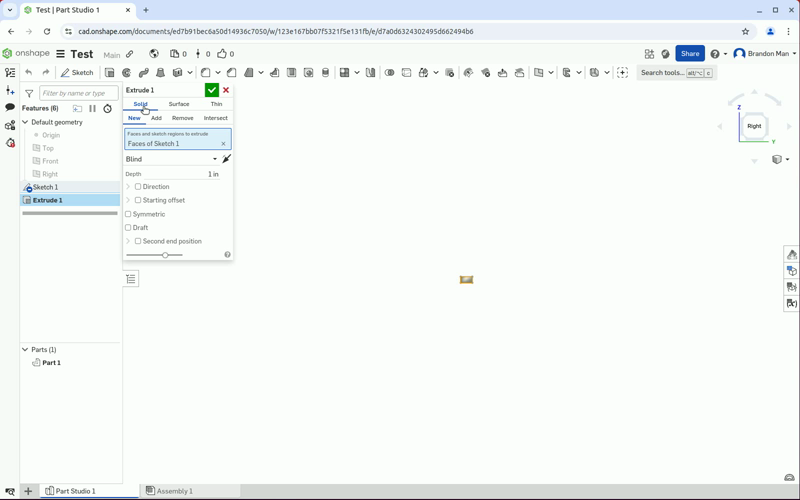
click(143, 106)
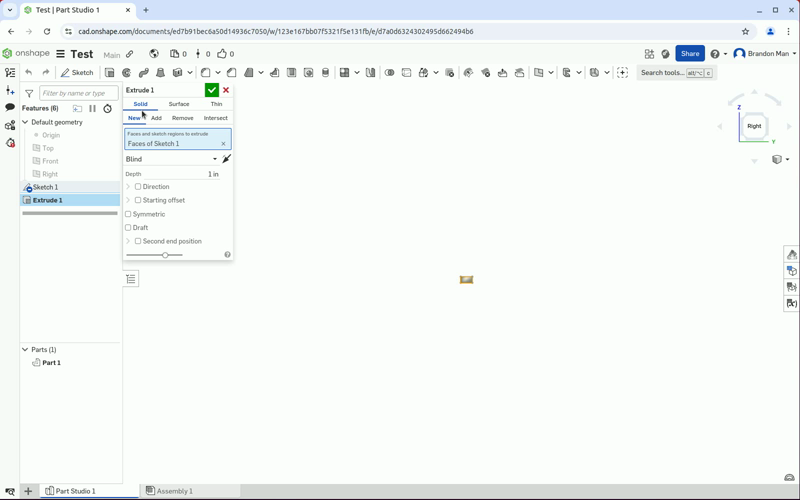
mouse_move(137, 120)
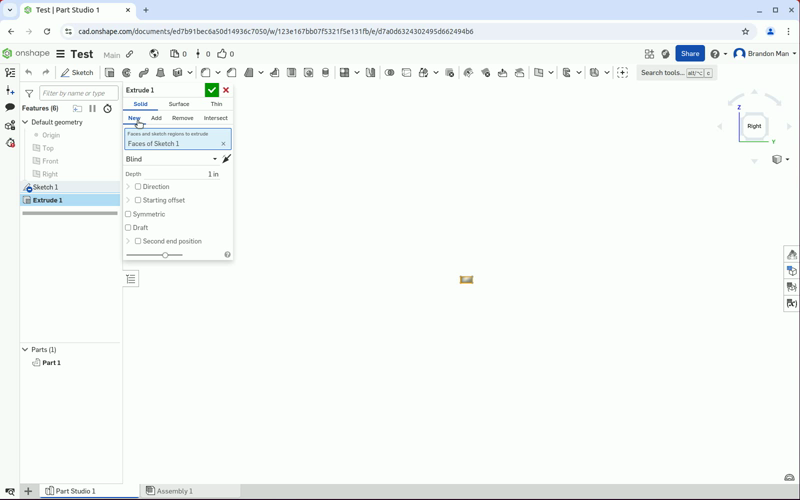
click(137, 120)
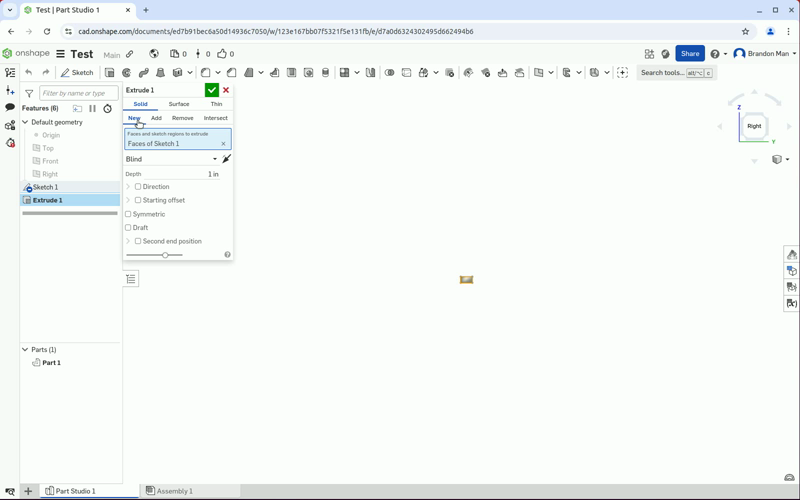
key(tab, 4)
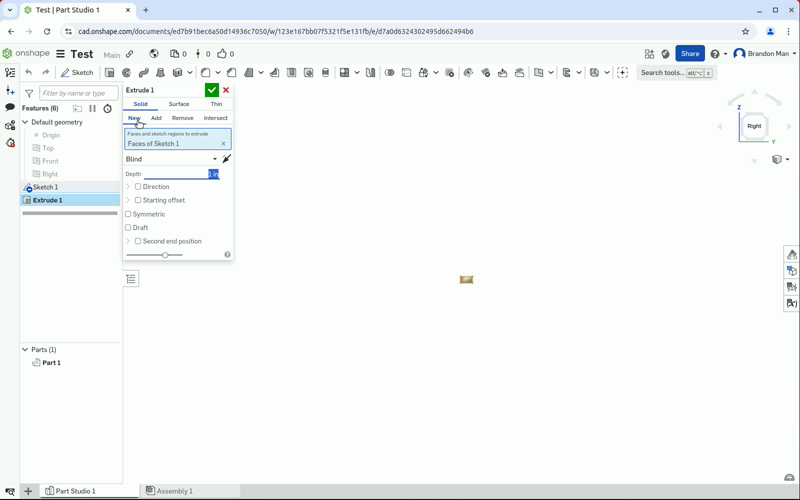
text(23.108)
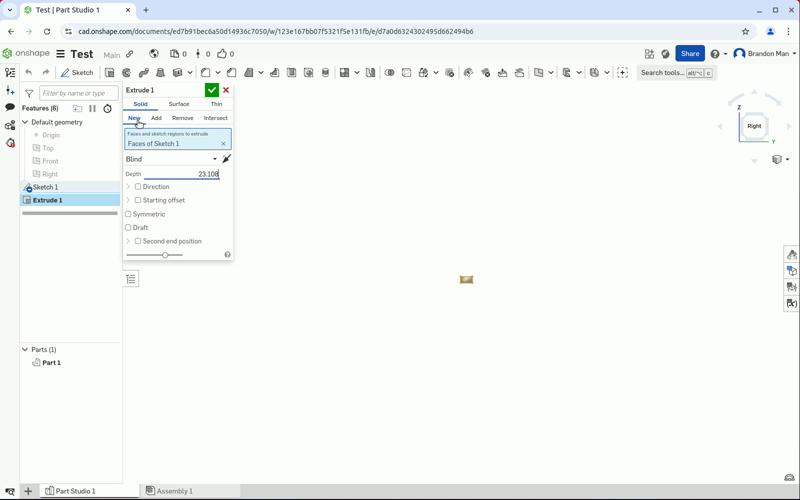
key(enter)
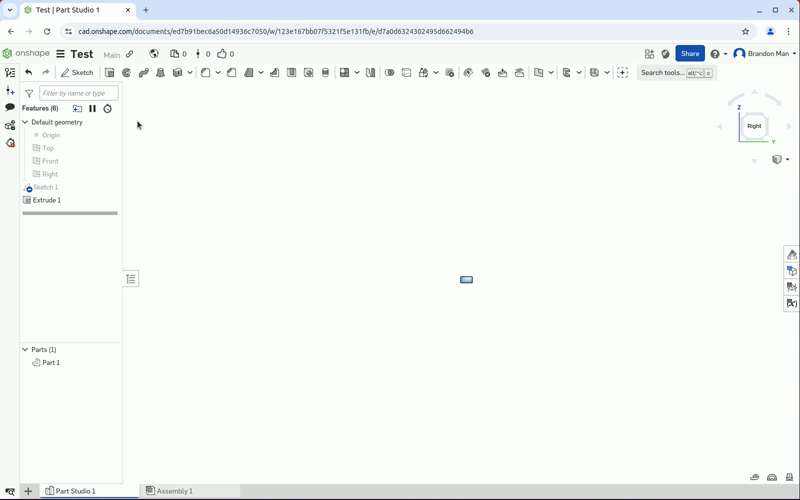
key(shift+h)
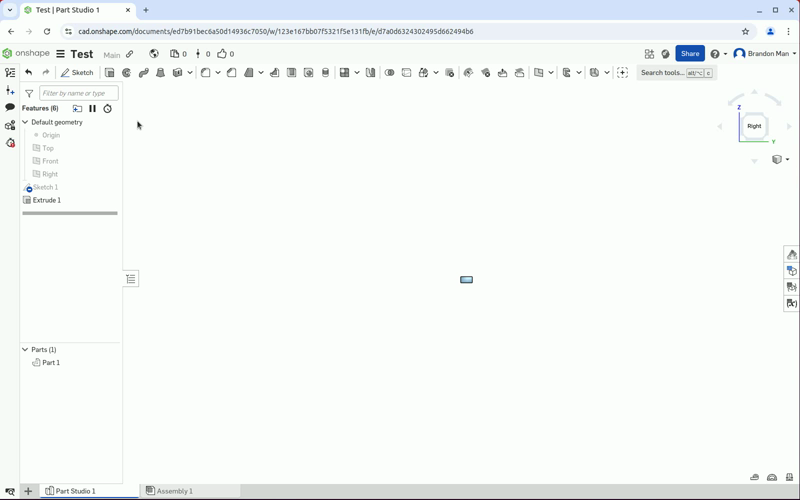
key(shift+h)
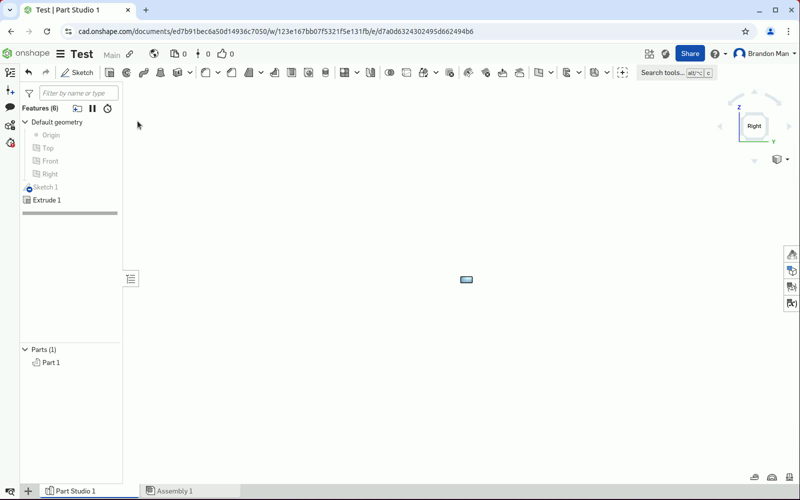
mouse_move(73, 189)
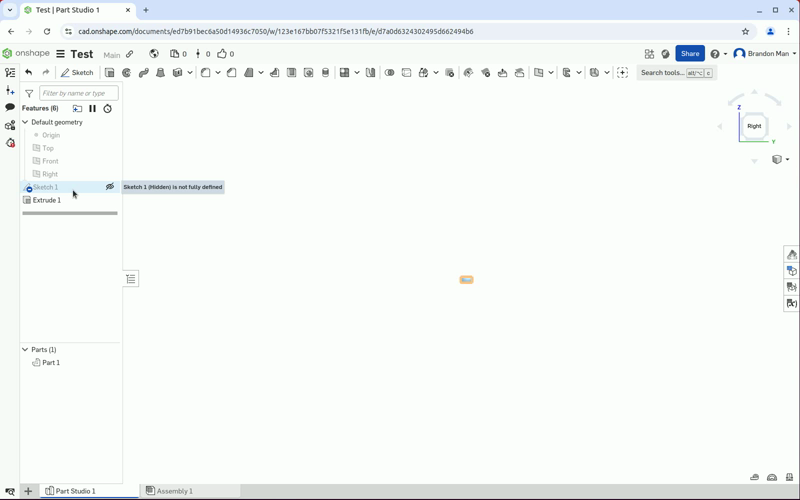
click(73, 189)
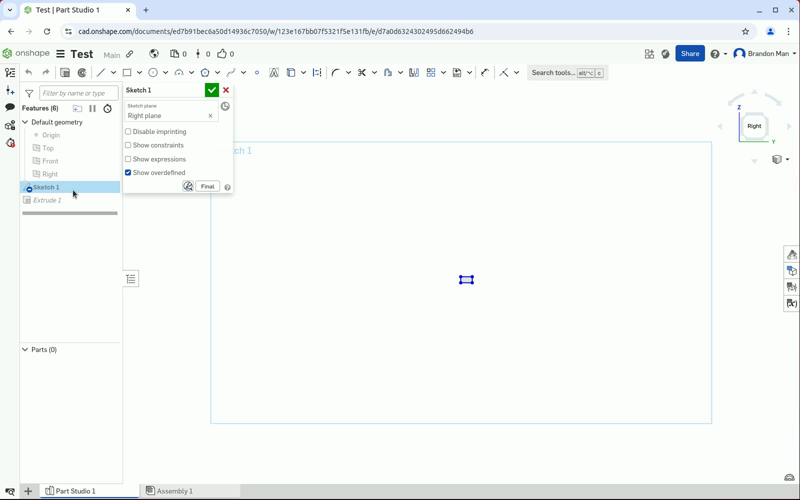
mouse_move(229, 92)
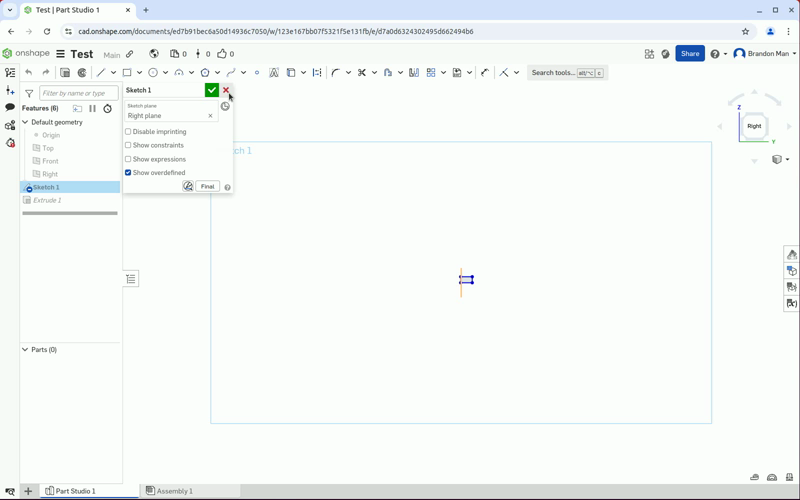
click(229, 92)
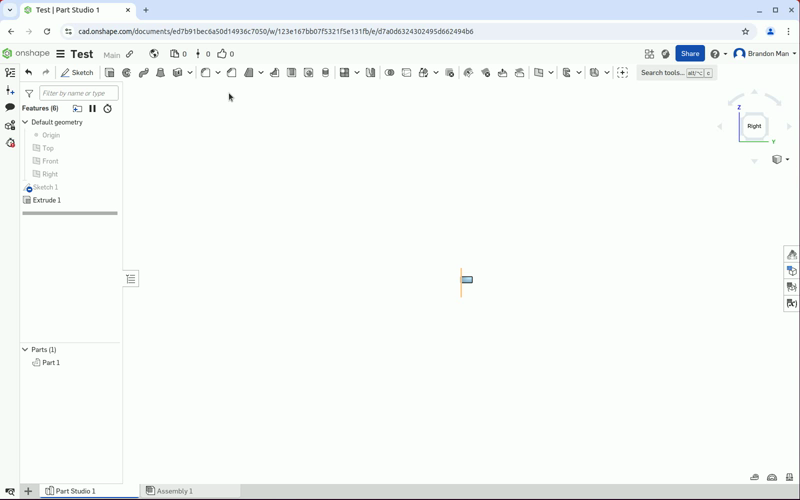
mouse_move(541, 75)
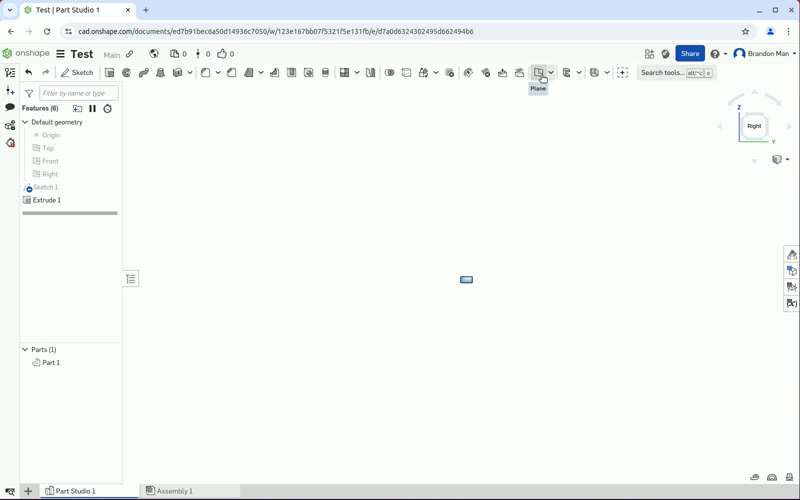
click(541, 75)
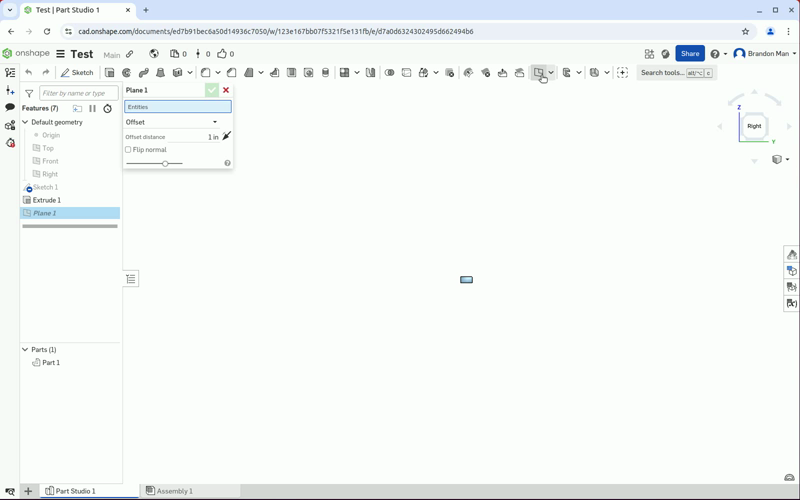
mouse_move(73, 176)
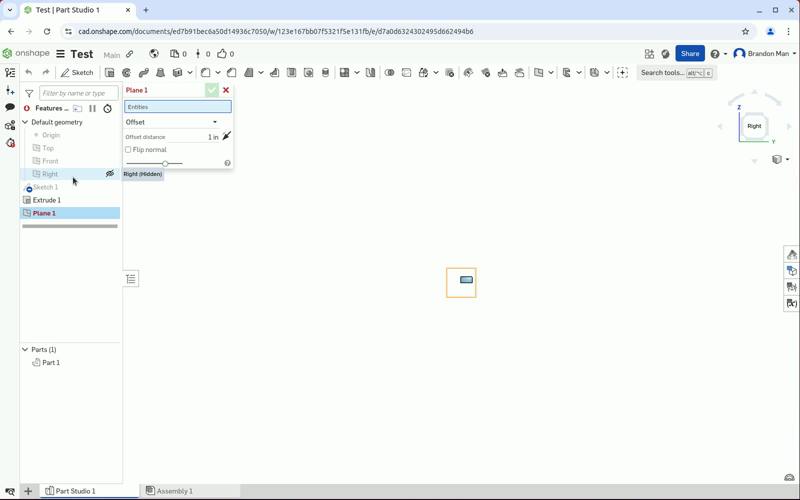
click(73, 176)
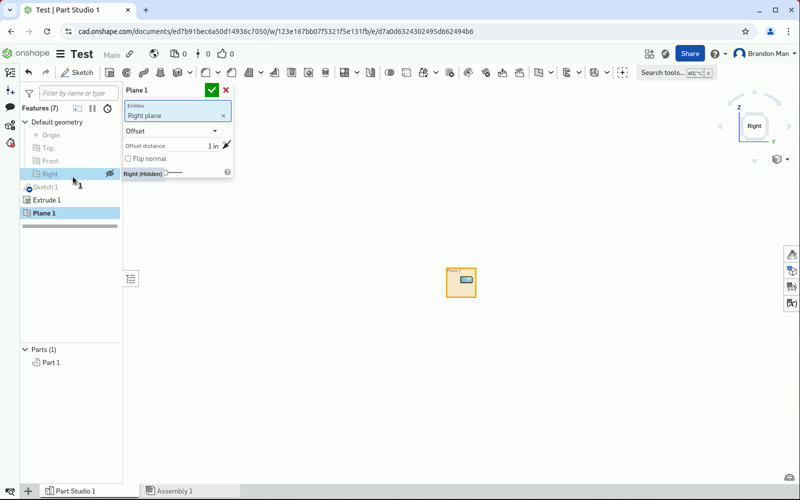
key(tab, 2)
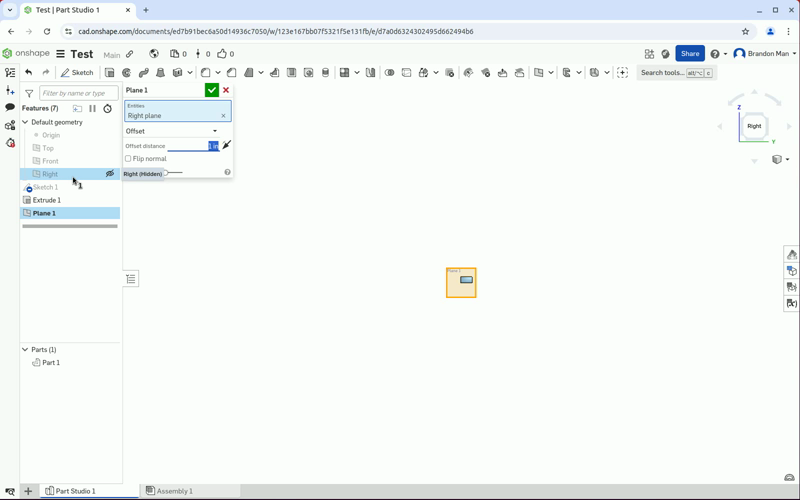
text(23.108)
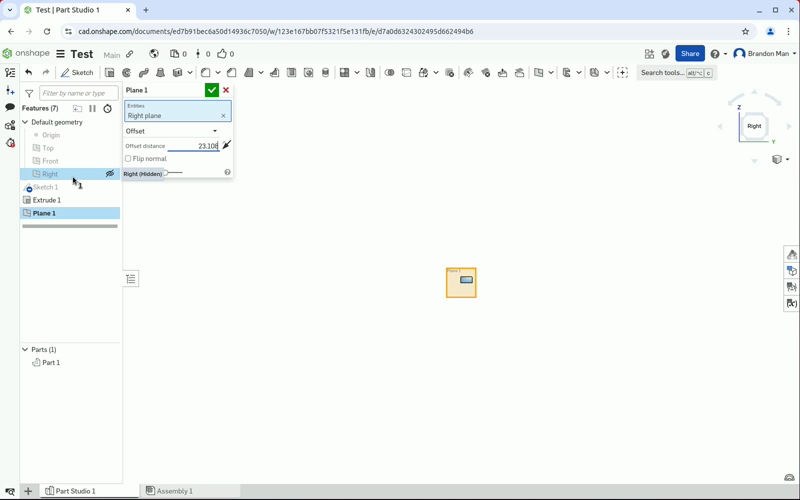
key(enter, 2)
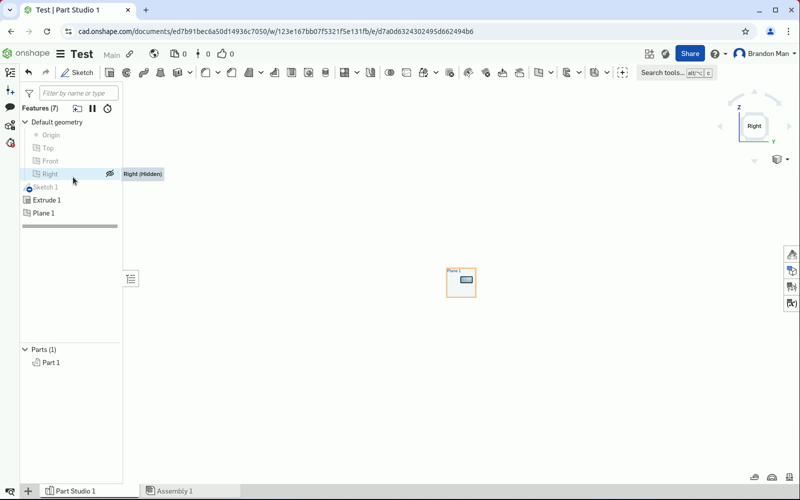
key(shift+s)
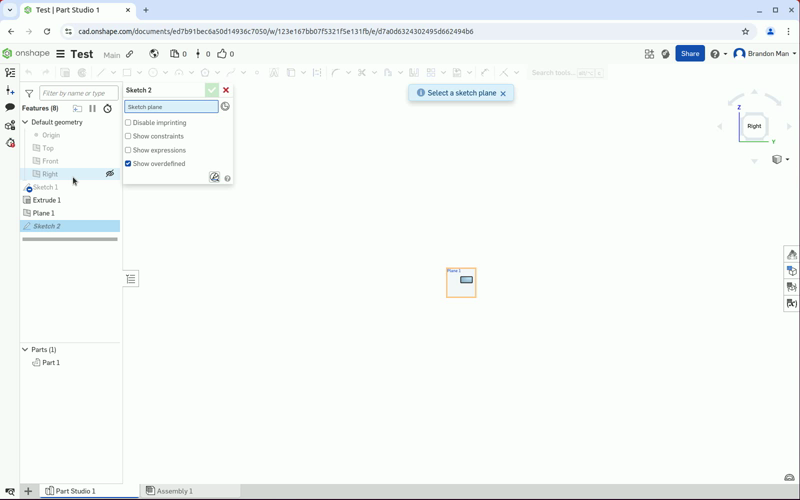
mouse_move(73, 215)
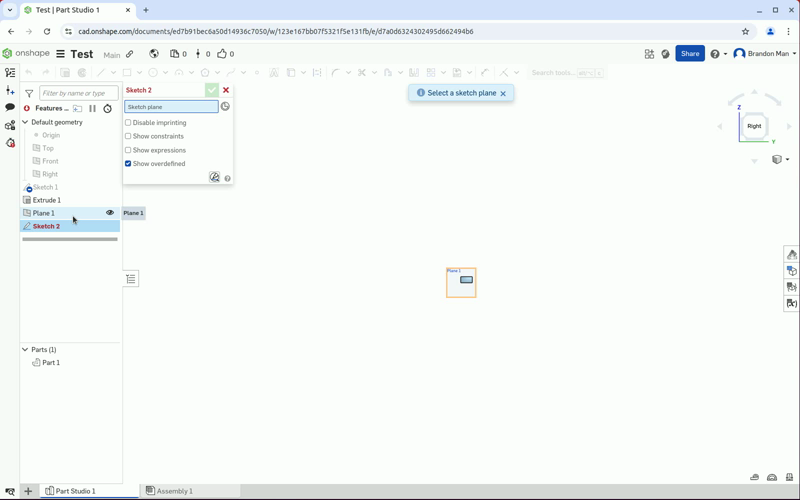
click(73, 215)
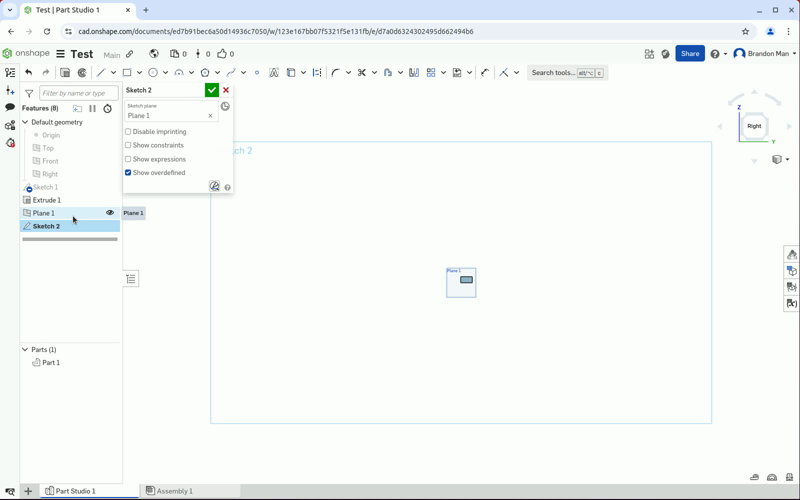
mouse_move(73, 352)
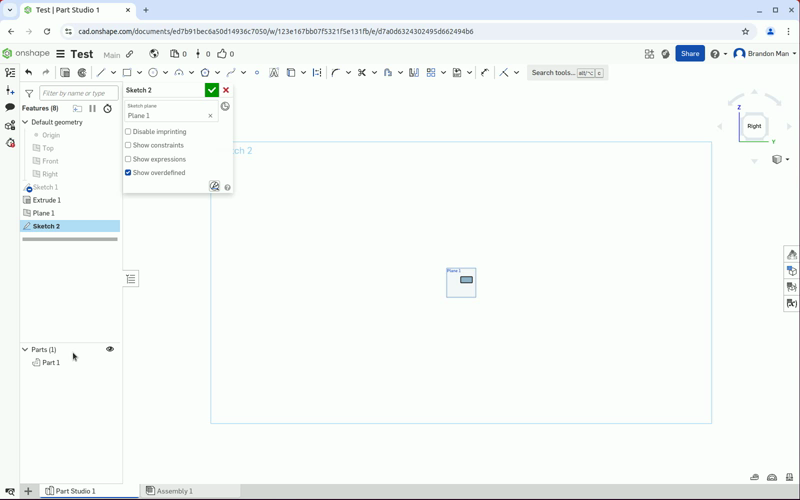
key(y)
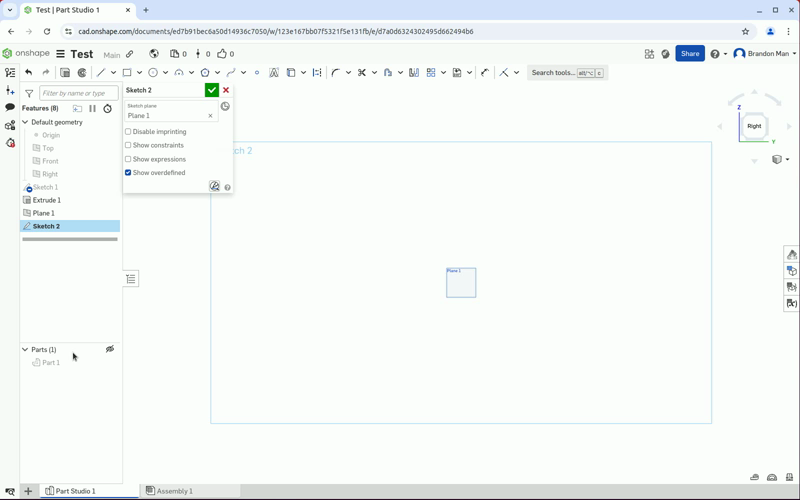
key(c)
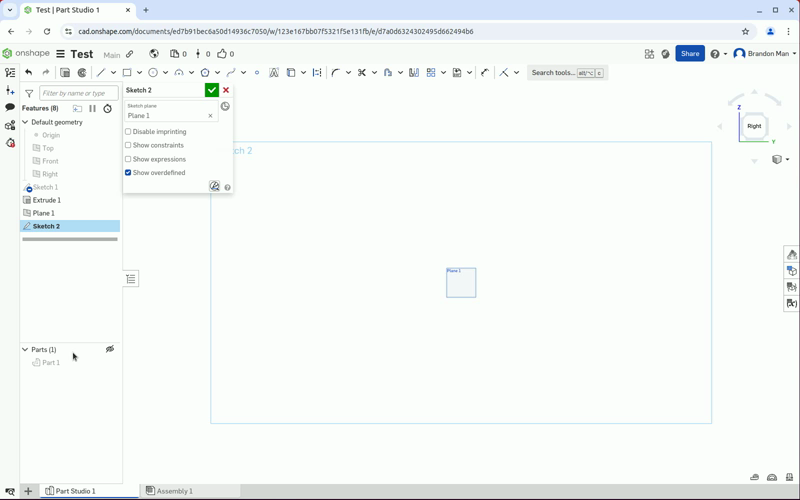
key_down(shift)
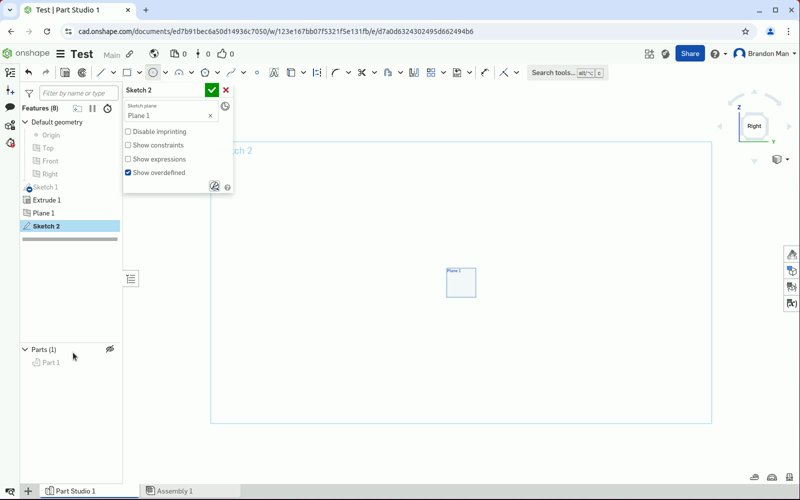
mouse_move(466, 280)
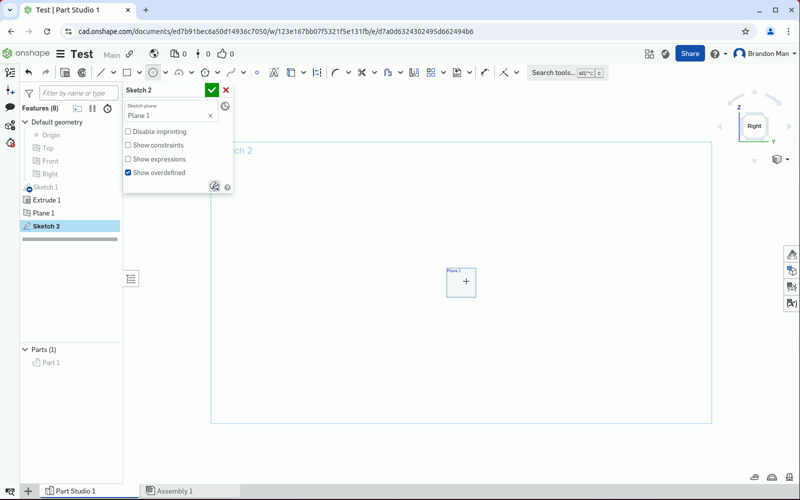
click(466, 280)
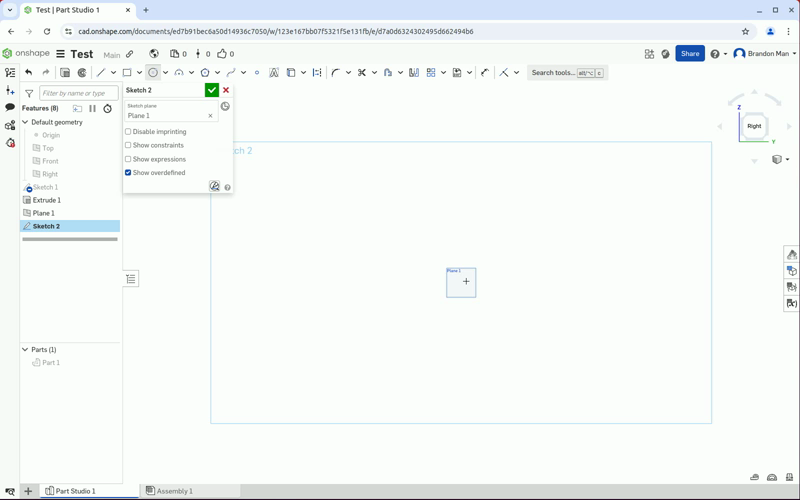
key_up(shift)
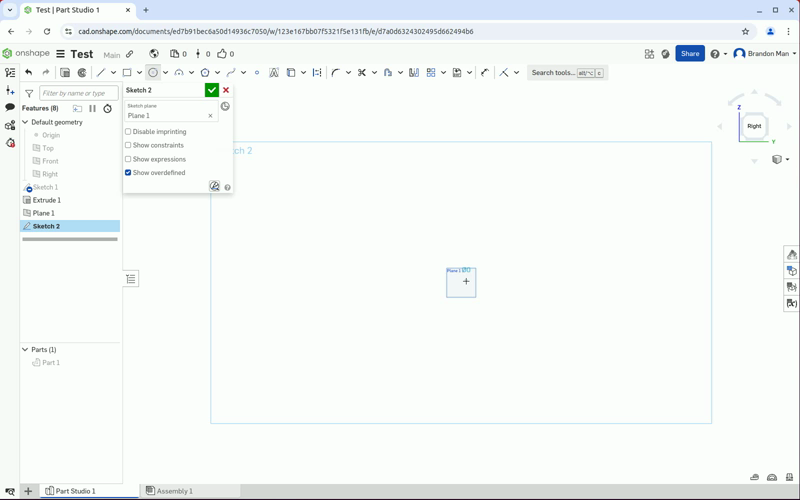
mouse_move(467, 280)
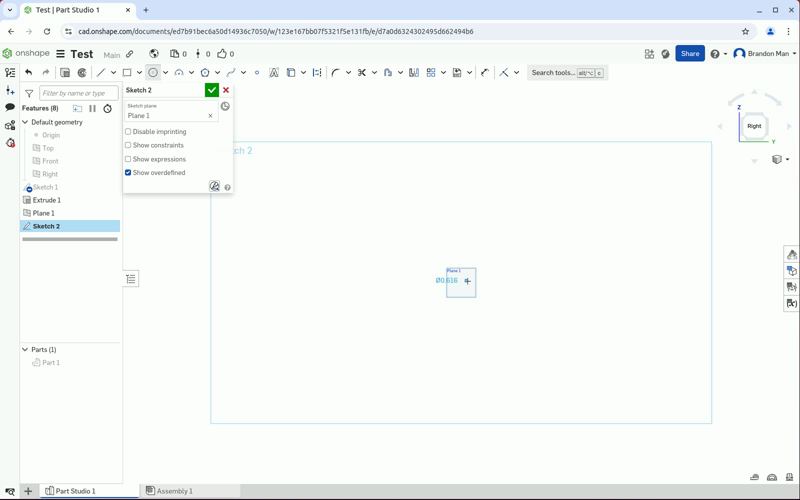
scroll(6)
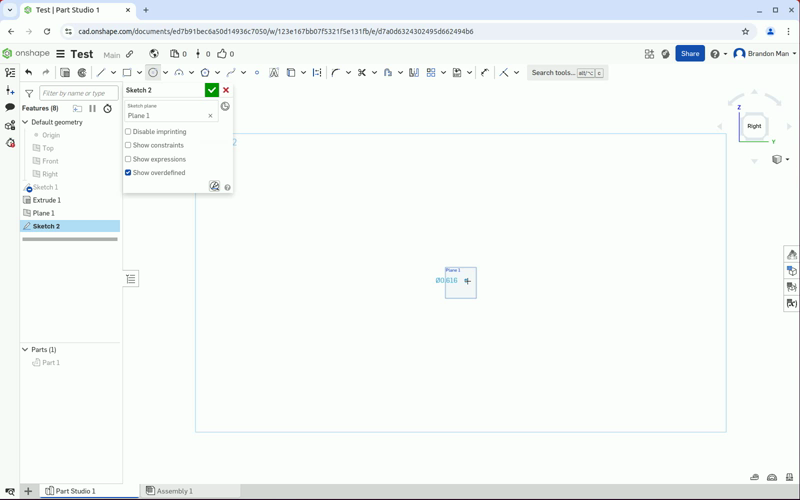
scroll(6)
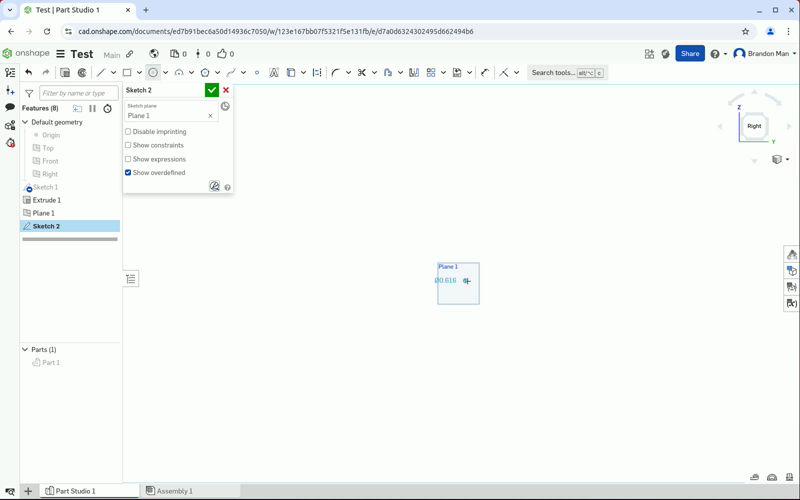
scroll(6)
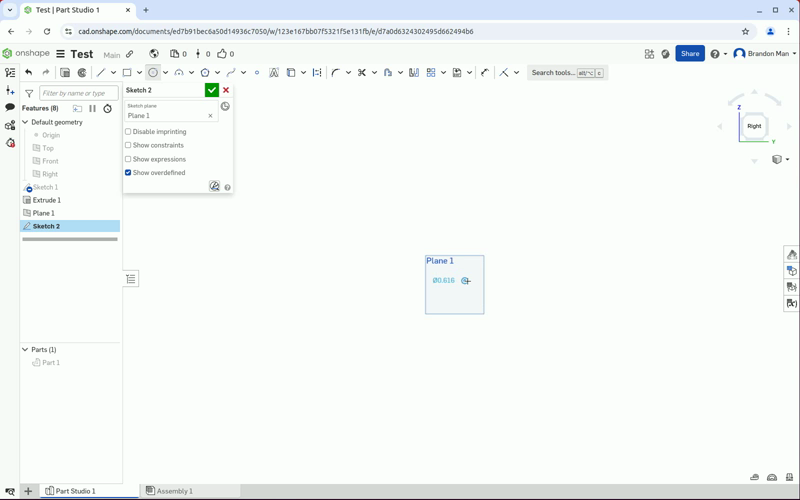
scroll(6)
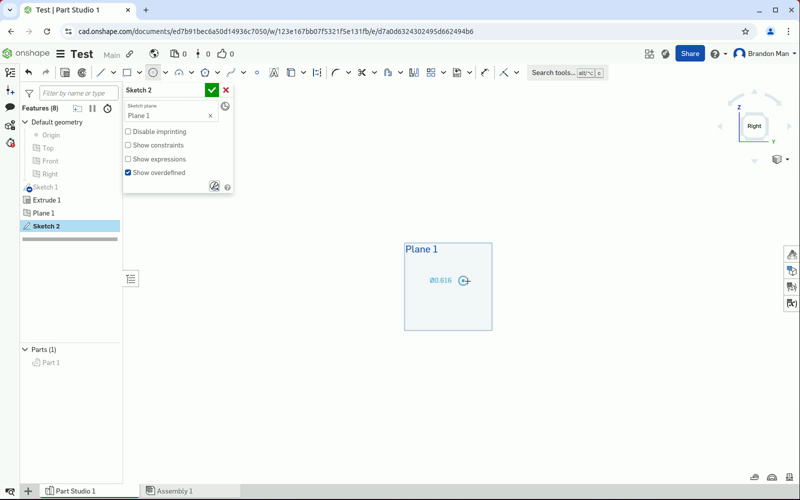
scroll(6)
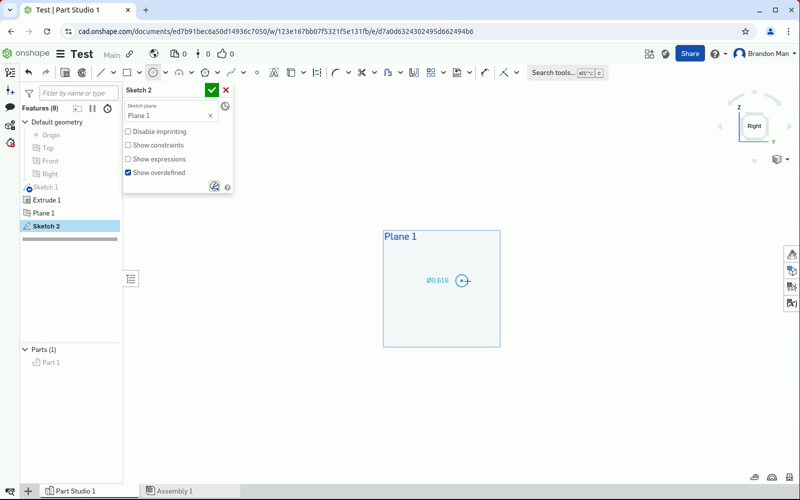
scroll(6)
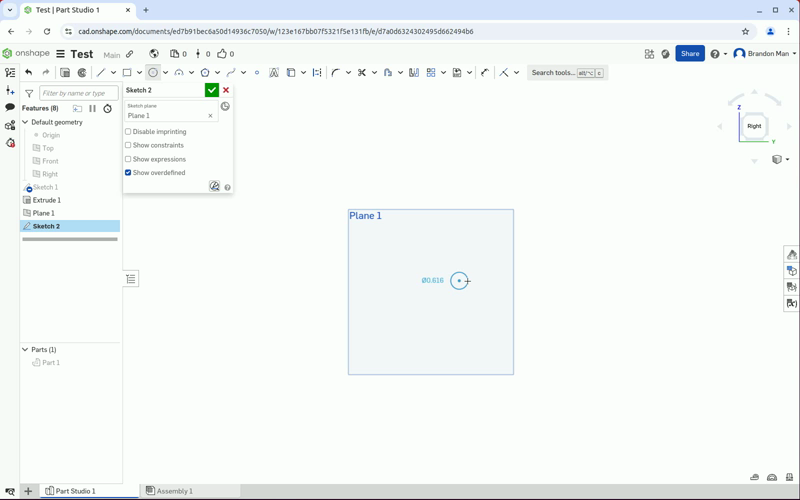
scroll(6)
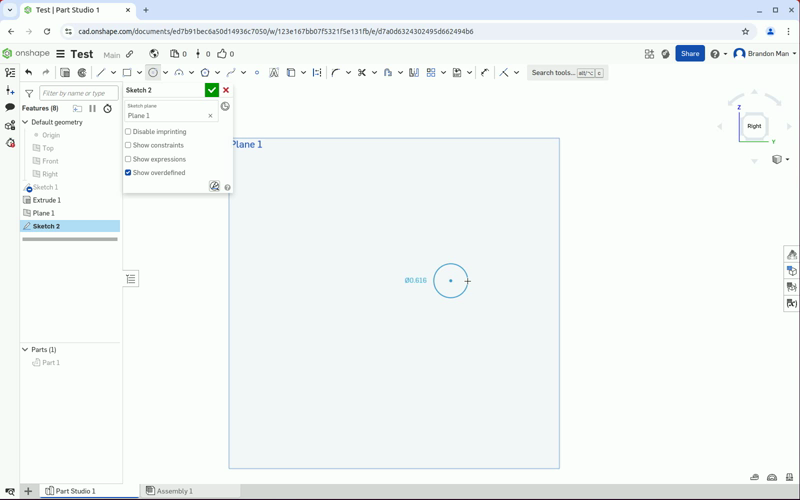
click(467, 280)
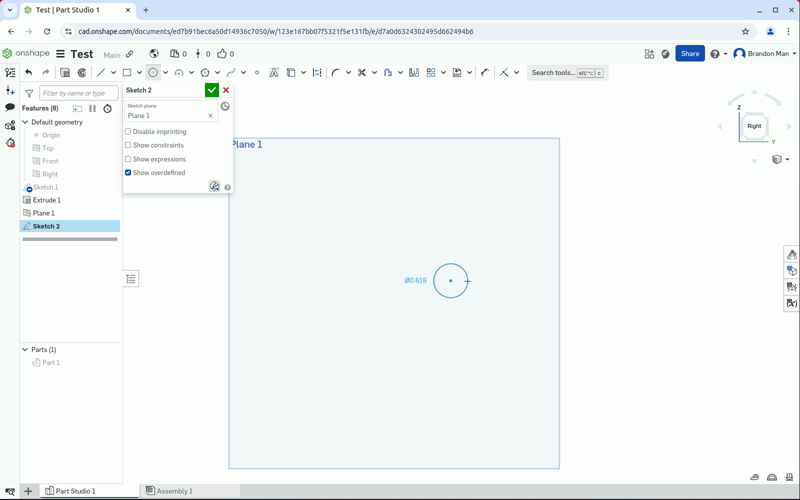
scroll(-6)
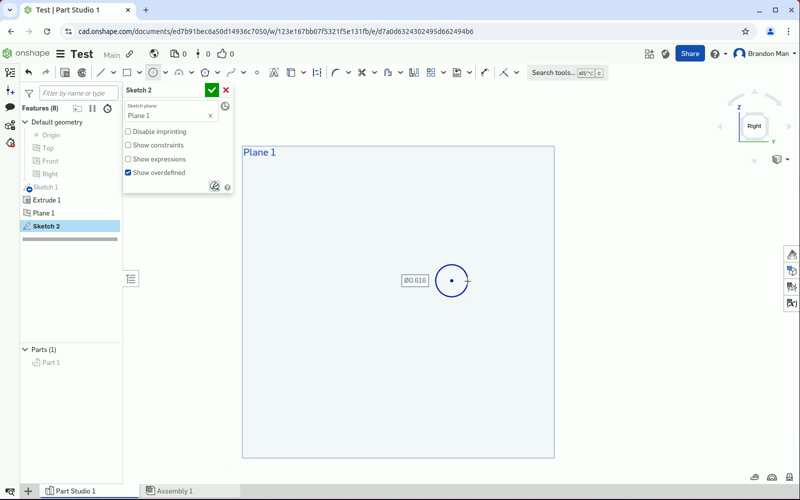
scroll(-6)
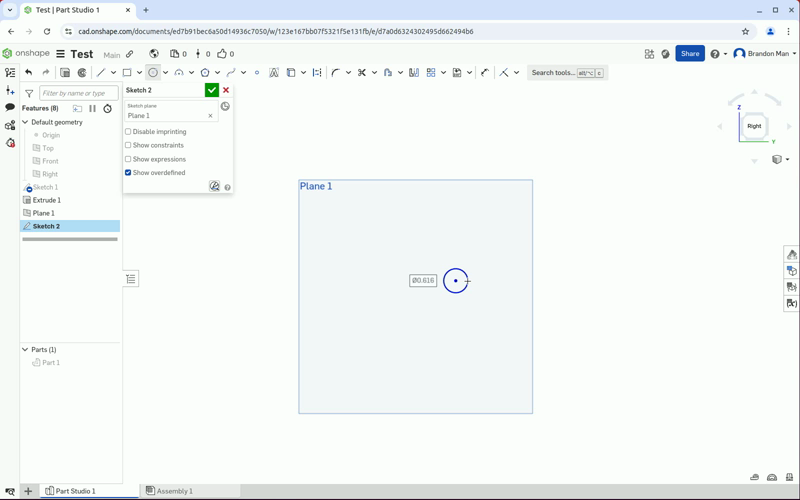
scroll(-6)
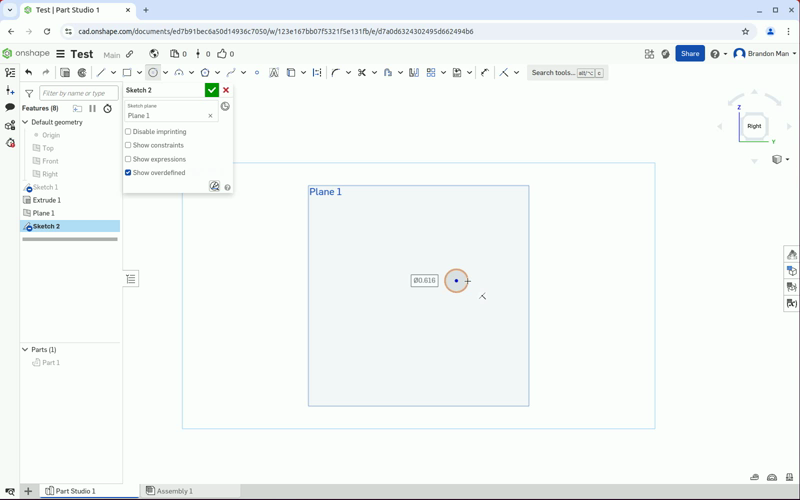
scroll(-6)
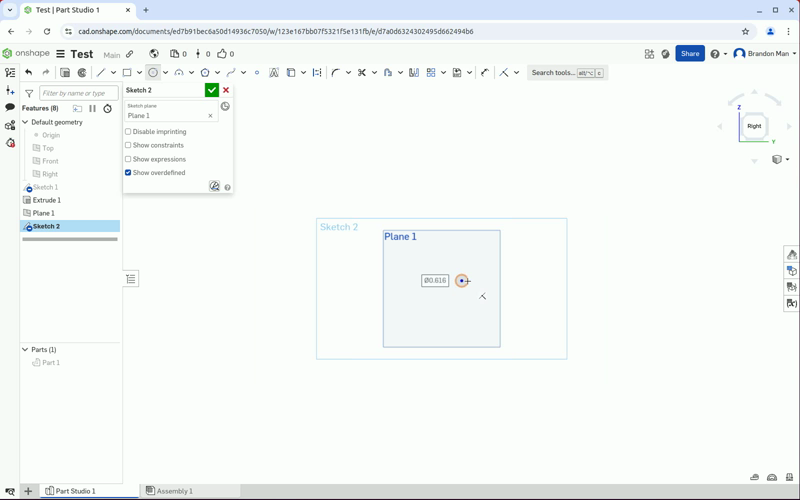
scroll(-6)
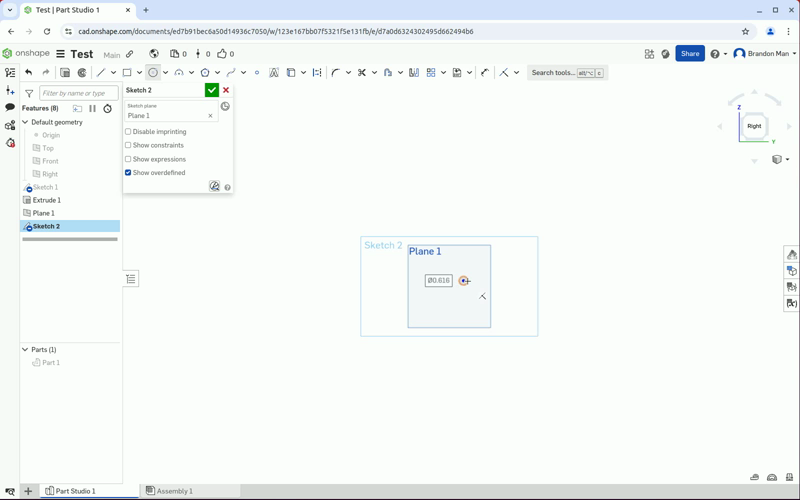
scroll(-6)
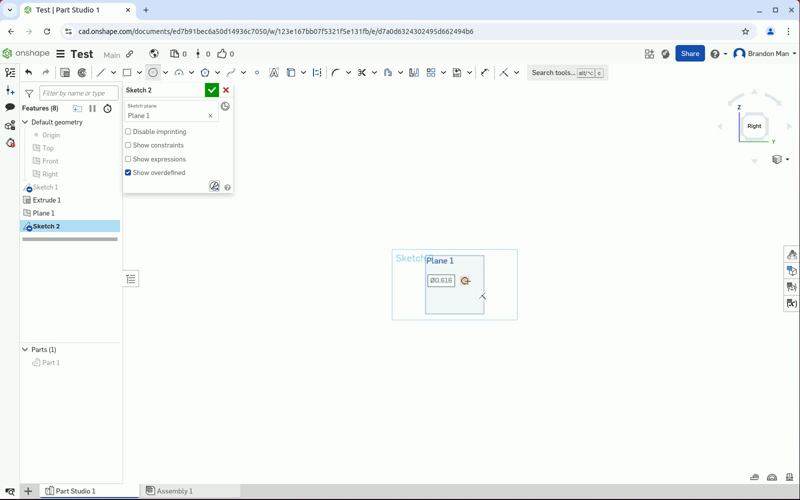
scroll(-6)
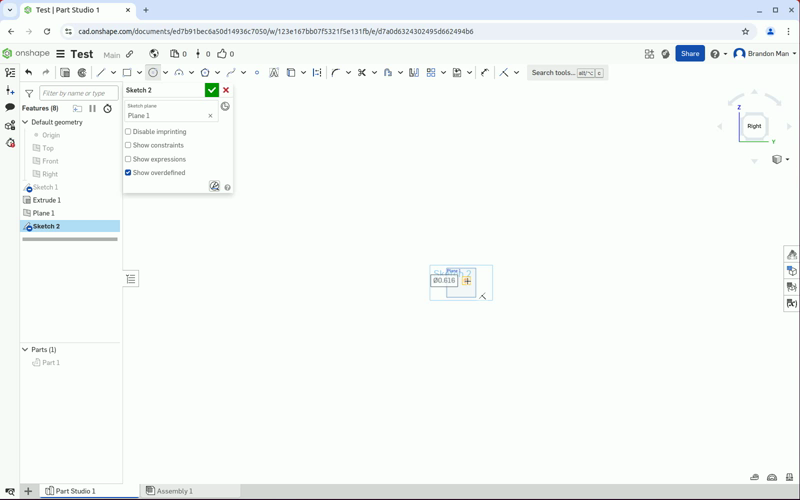
key(esc)
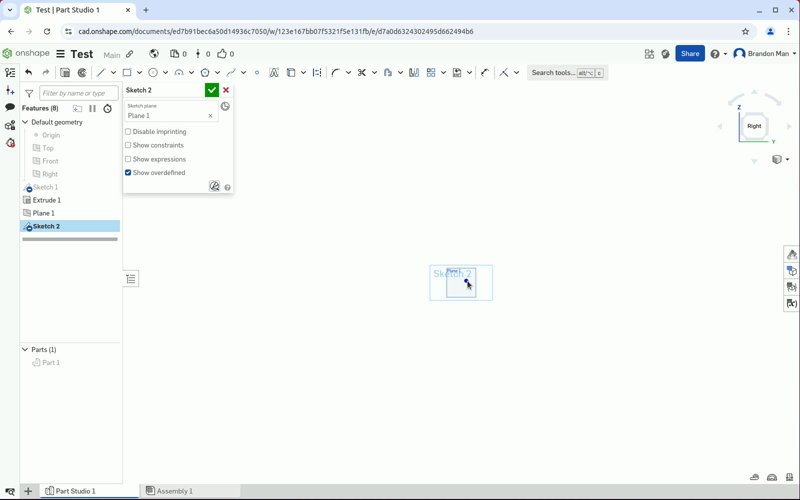
mouse_move(465, 279)
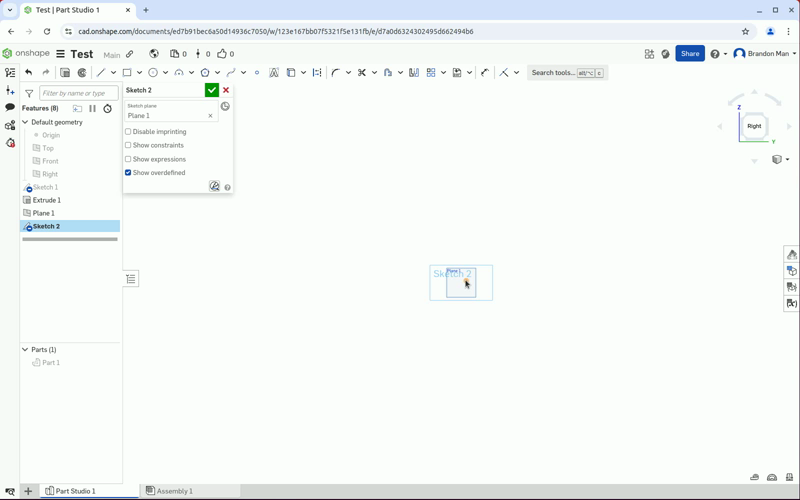
scroll(6)
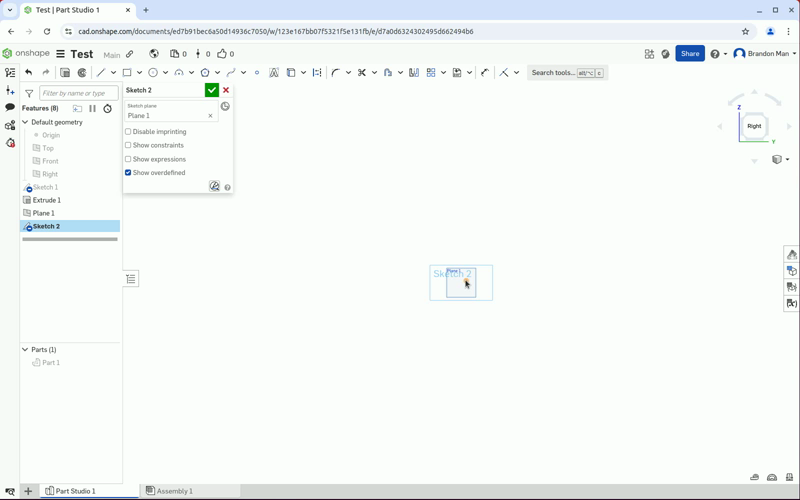
scroll(6)
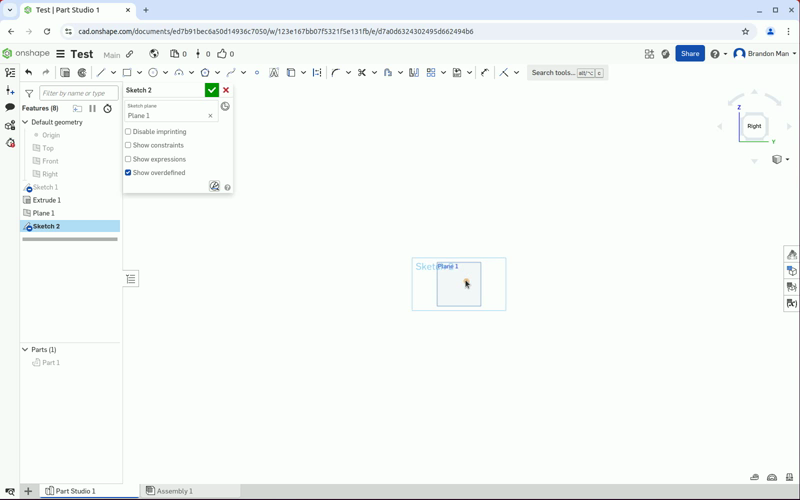
scroll(6)
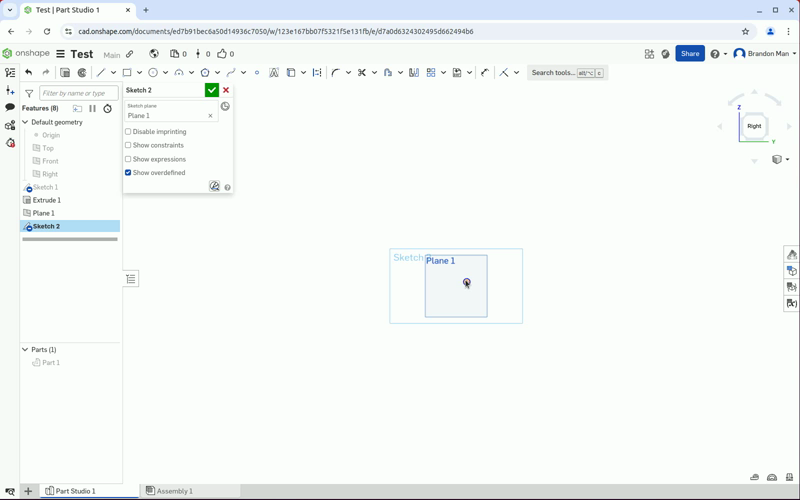
scroll(6)
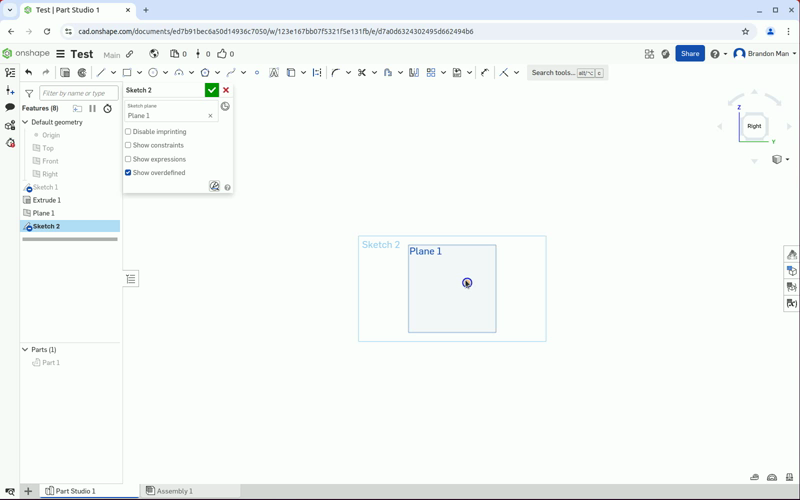
scroll(6)
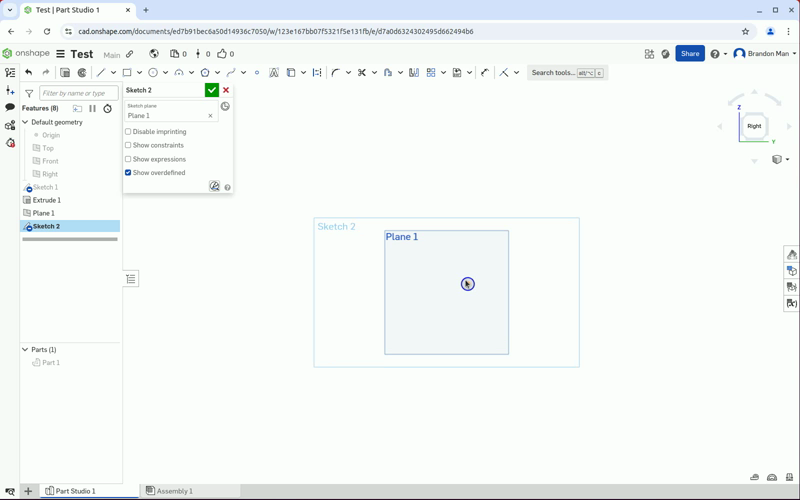
scroll(6)
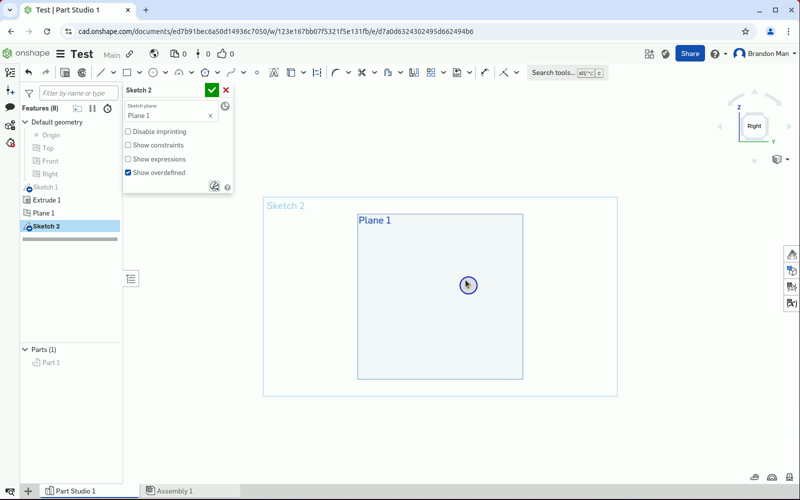
scroll(6)
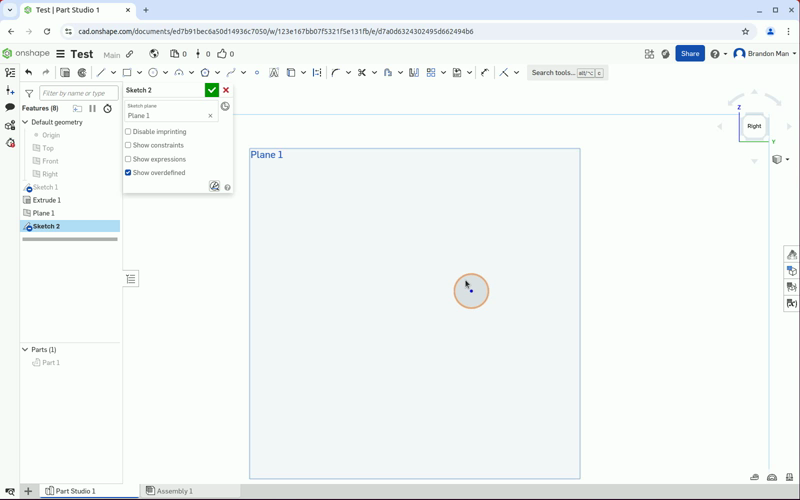
click(465, 279)
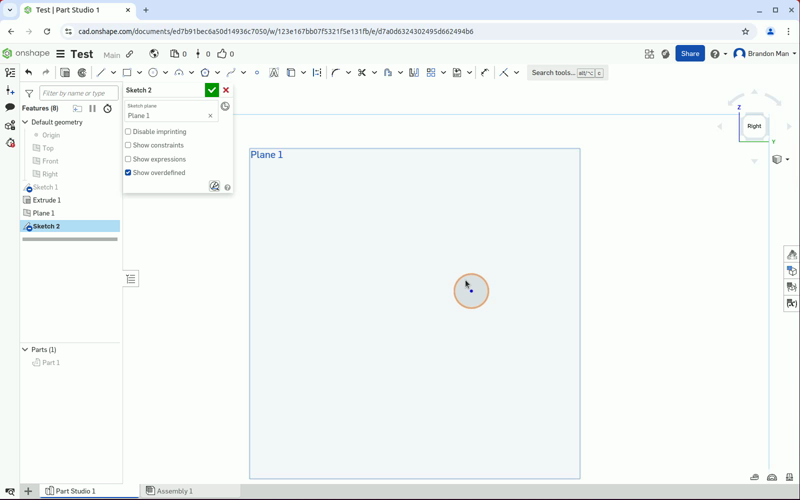
scroll(-6)
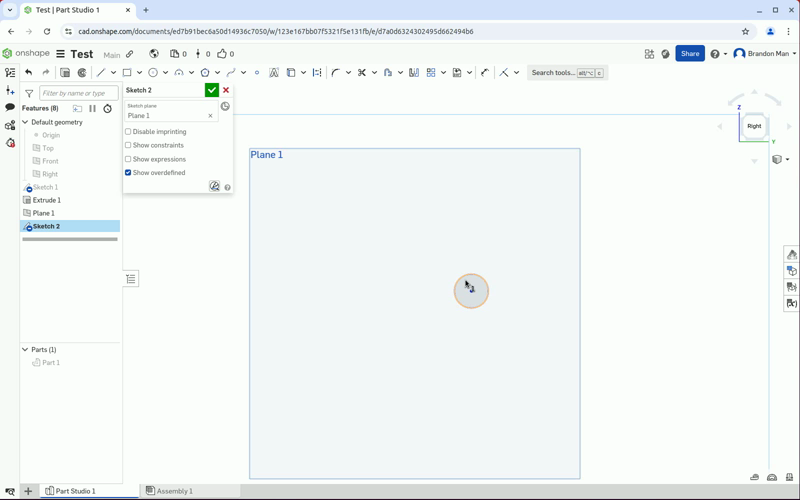
scroll(-6)
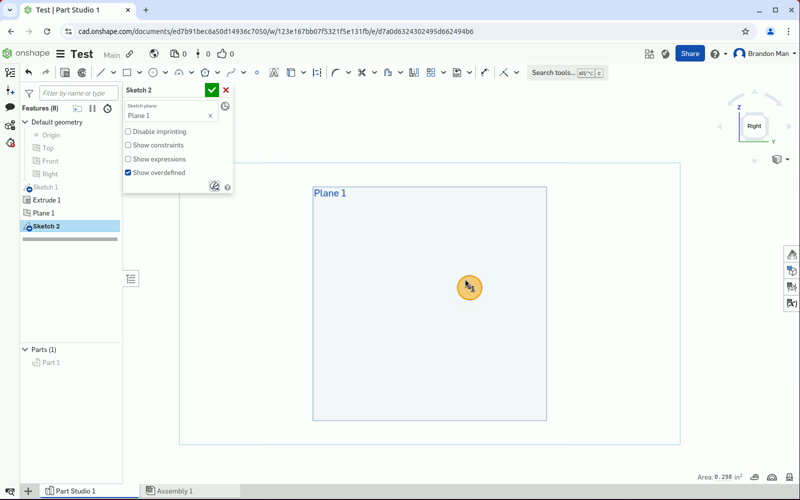
scroll(-6)
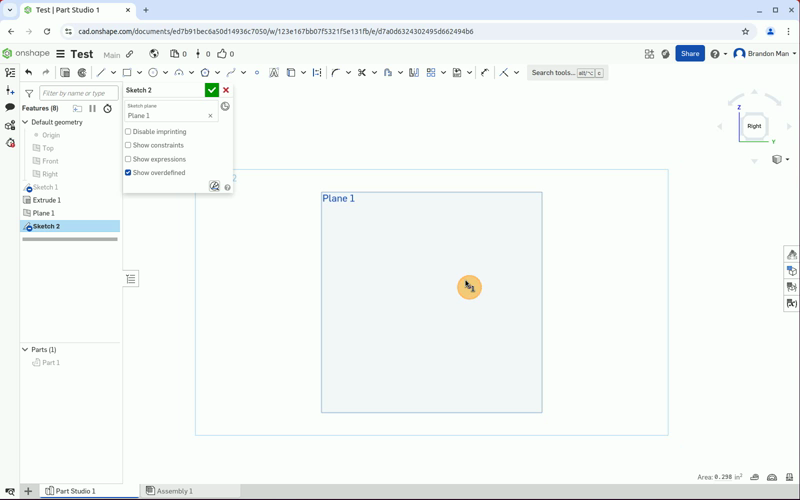
scroll(-6)
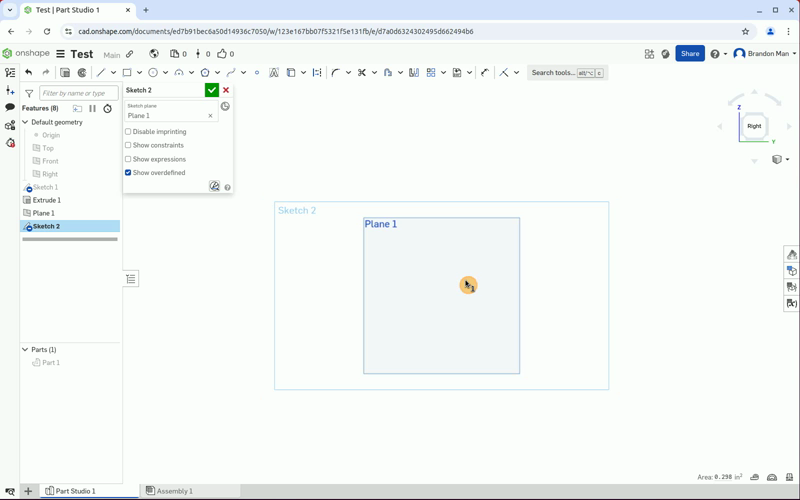
scroll(-6)
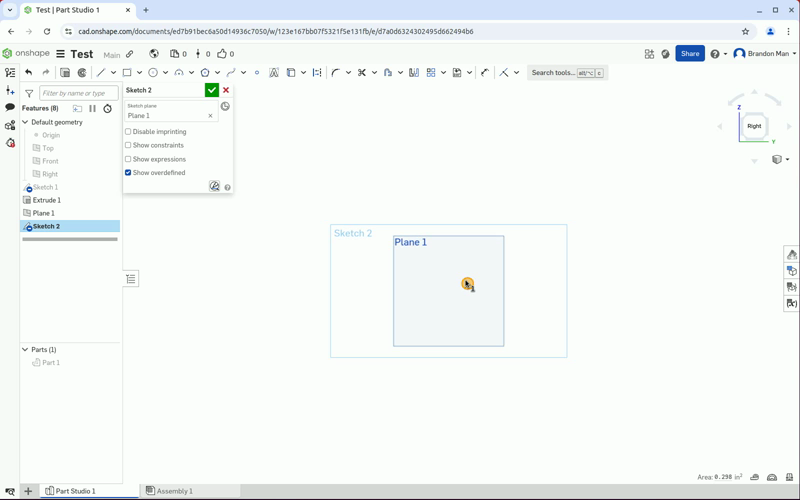
scroll(-6)
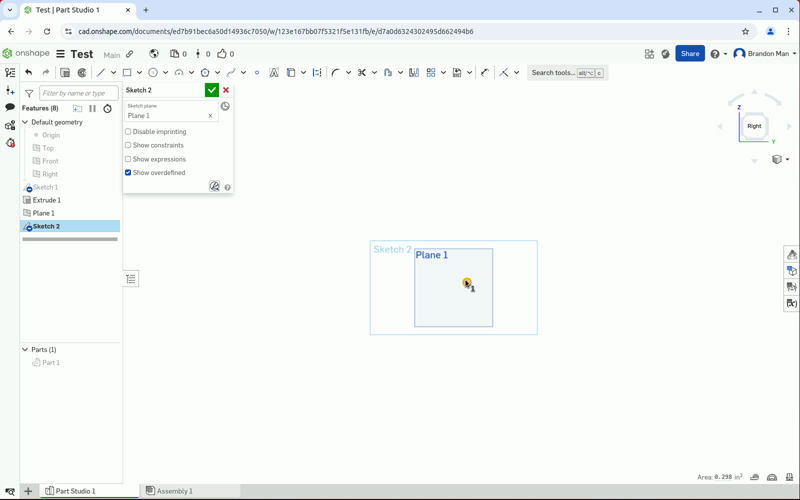
scroll(-6)
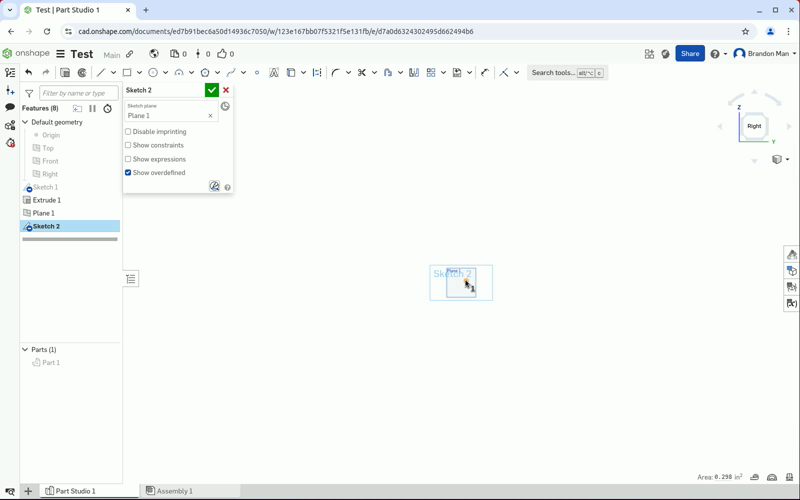
mouse_move(73, 352)
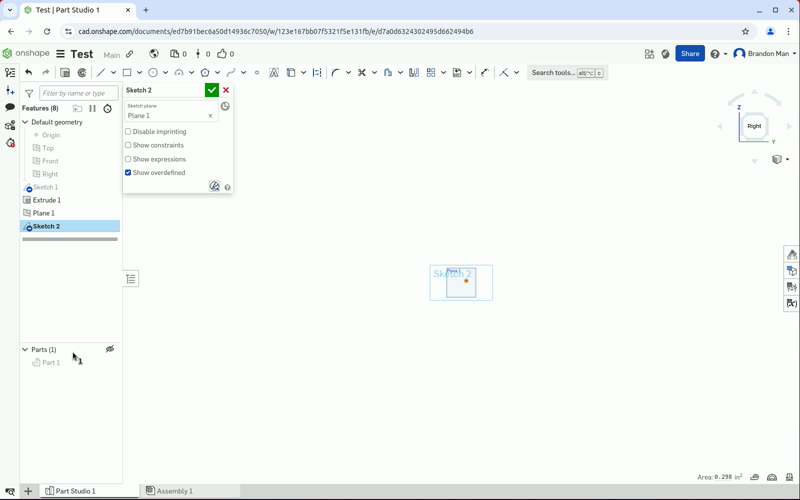
key(shift+y)
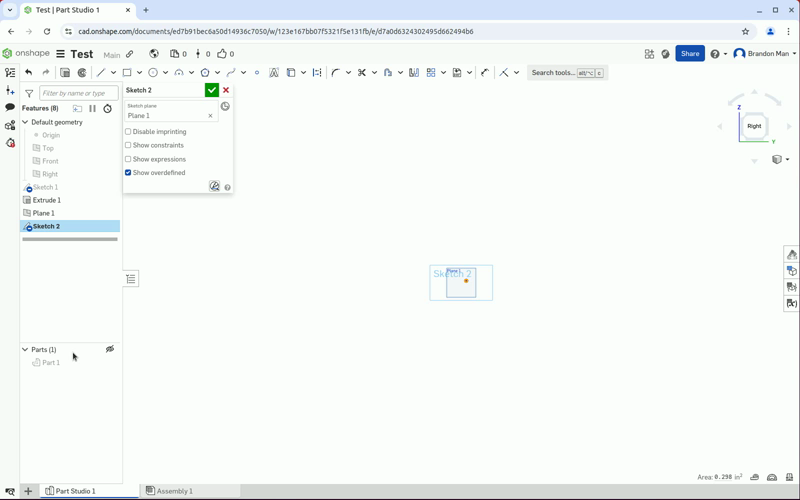
key(shift+e)
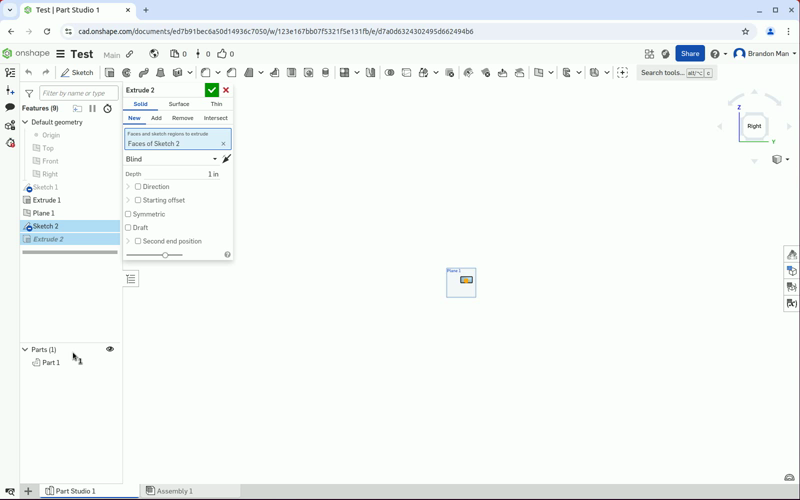
mouse_move(143, 106)
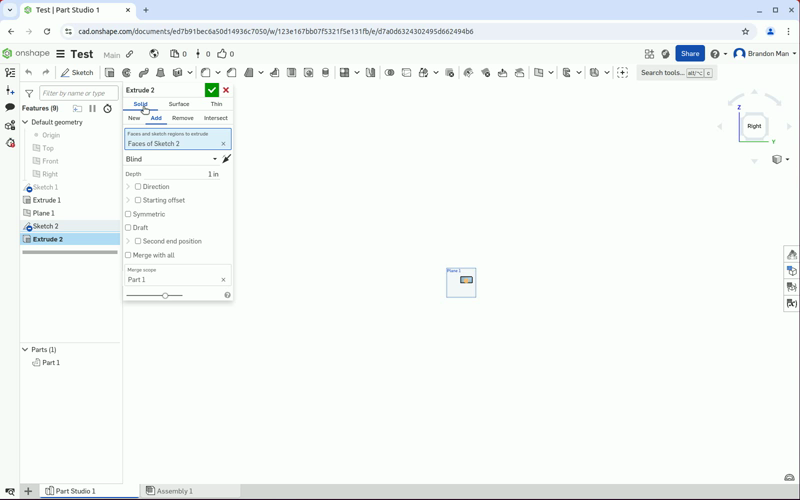
click(143, 106)
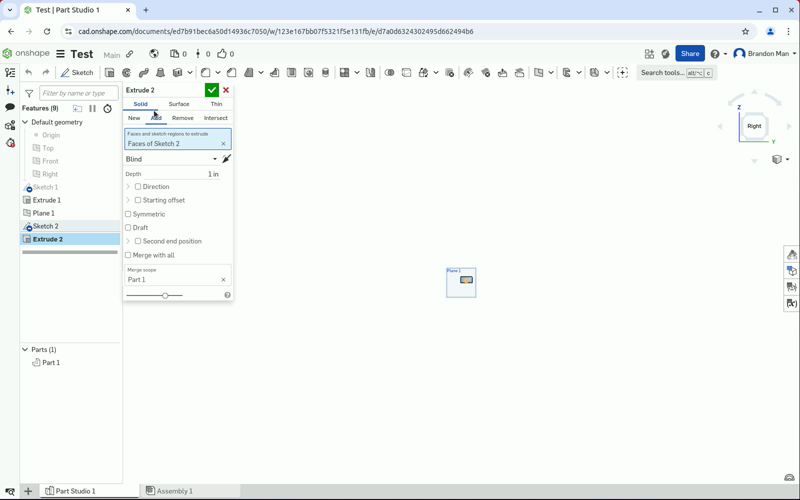
mouse_move(186, 120)
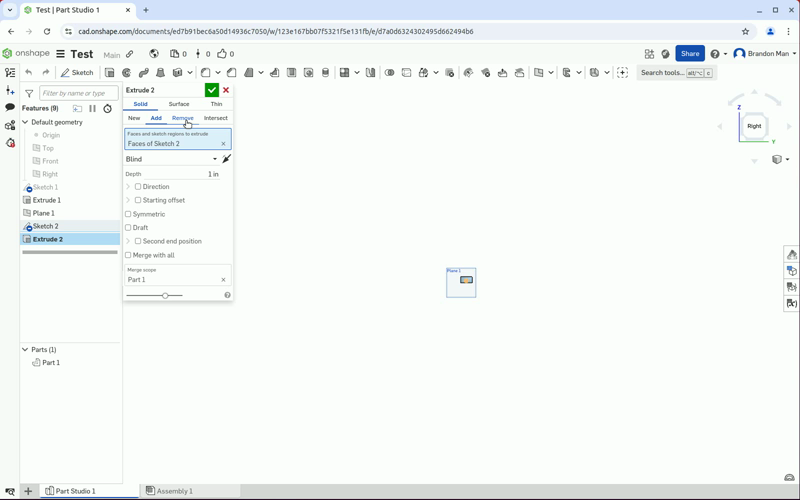
click(186, 120)
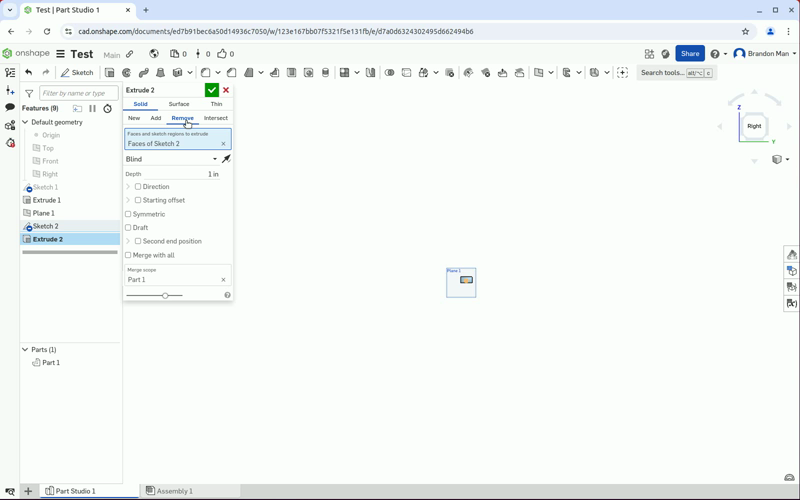
key(tab, 4)
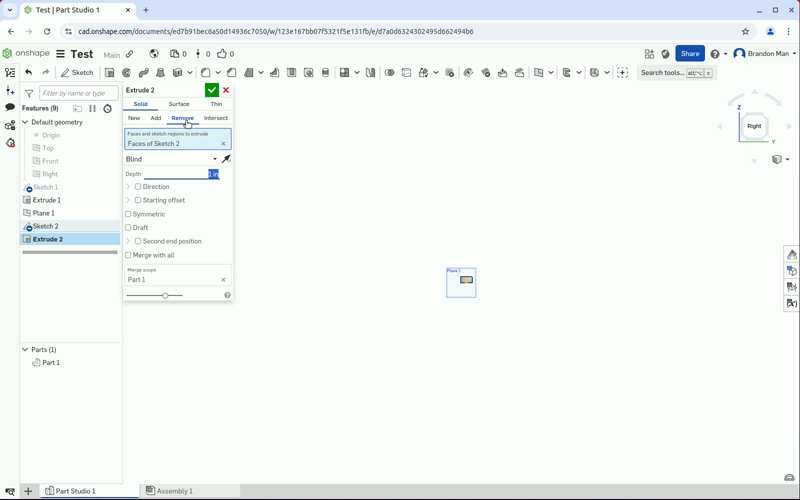
text(0.722)
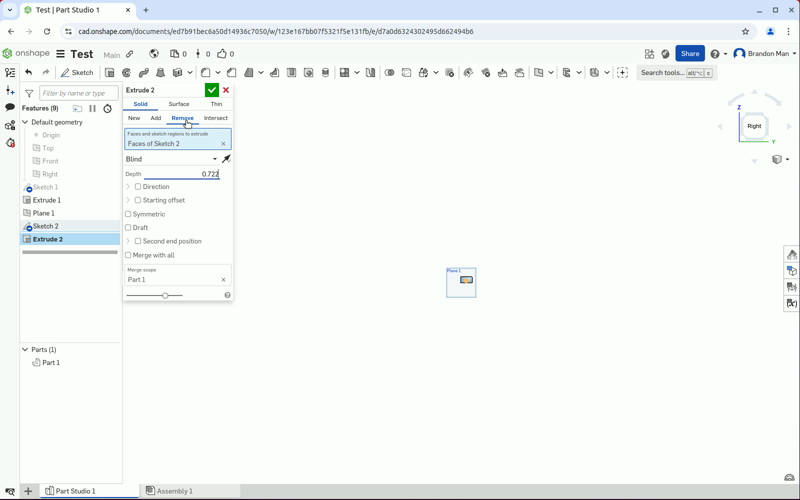
key(tab, 6)
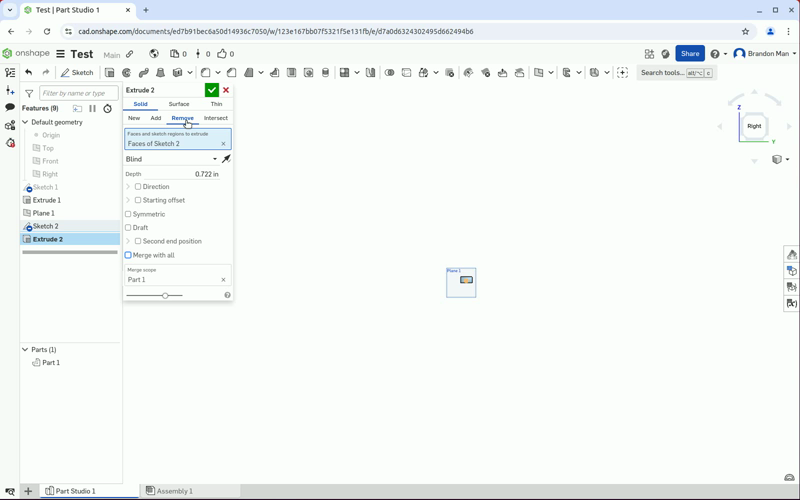
key(space)
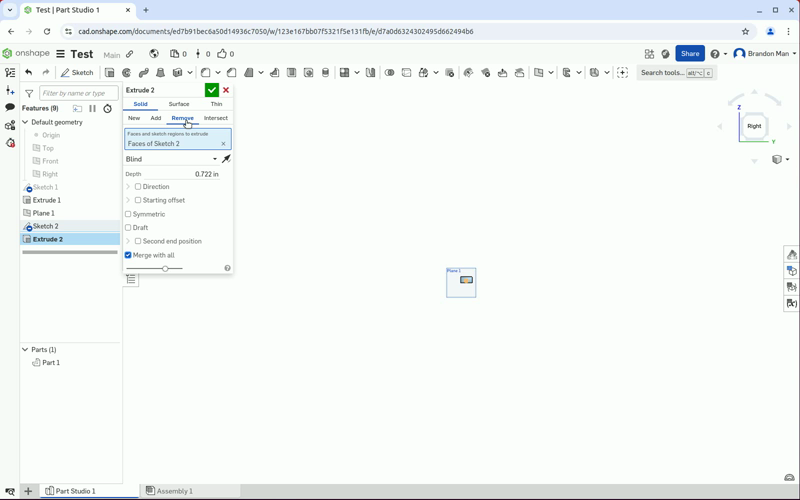
key(enter)
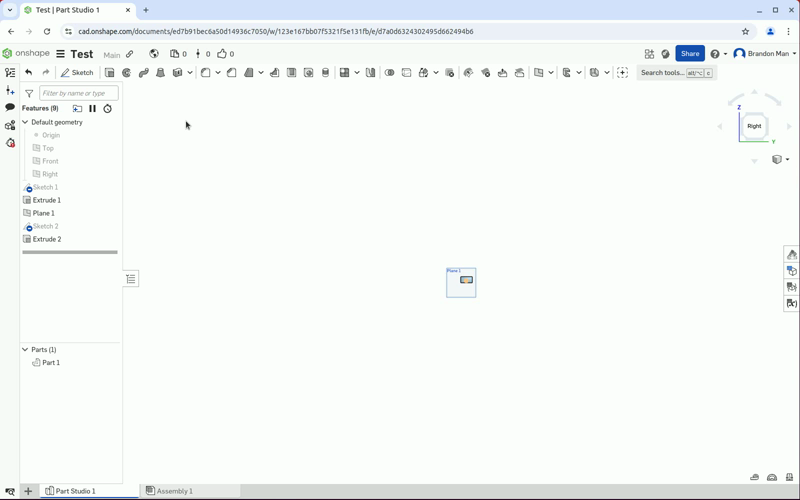
key(shift+h)
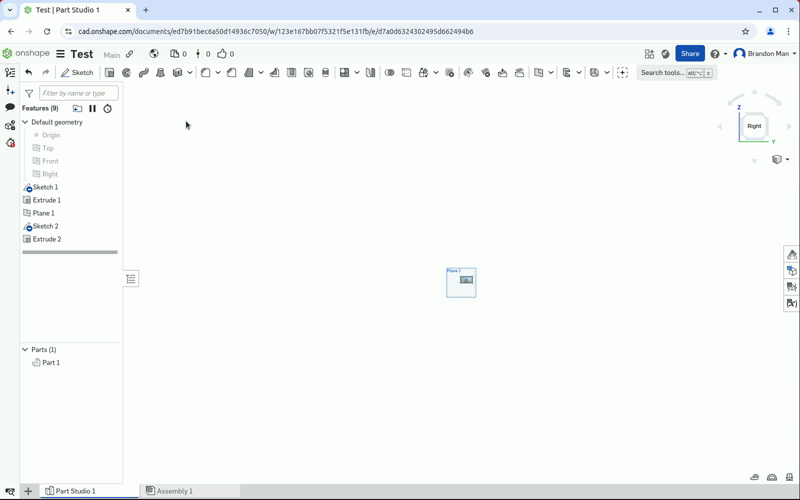
key(shift+h)
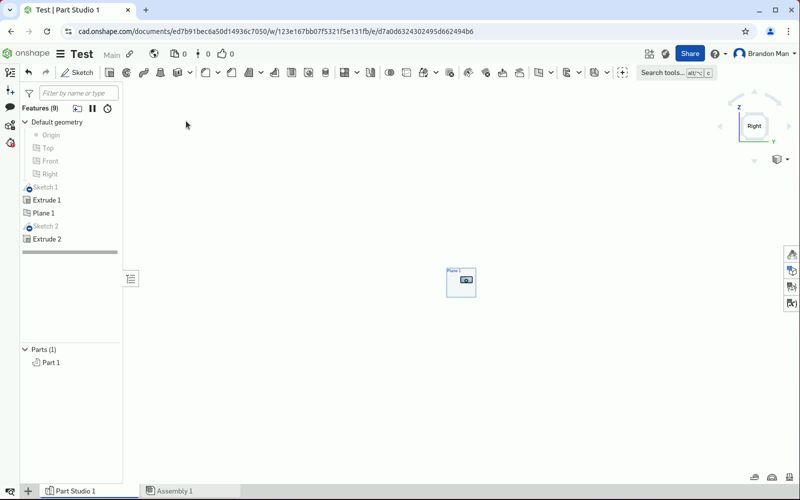
mouse_move(73, 189)
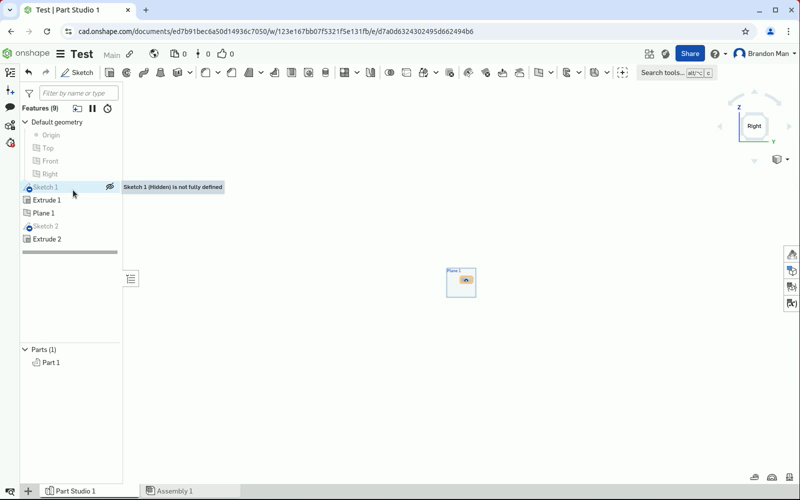
click(73, 189)
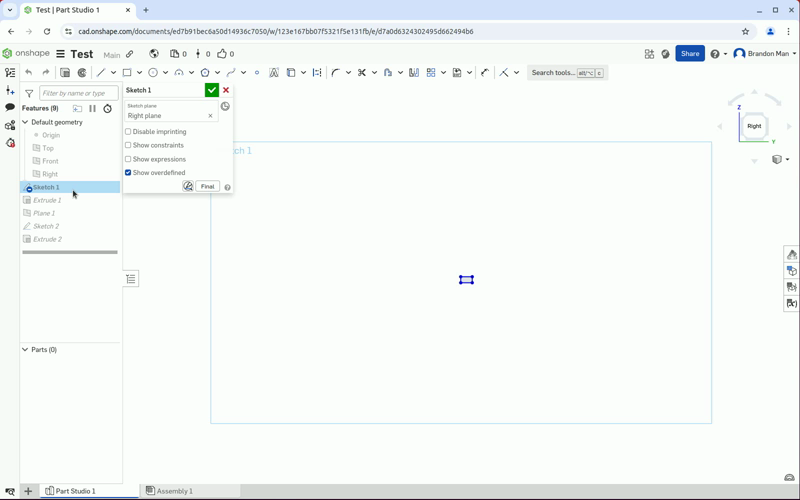
mouse_move(229, 92)
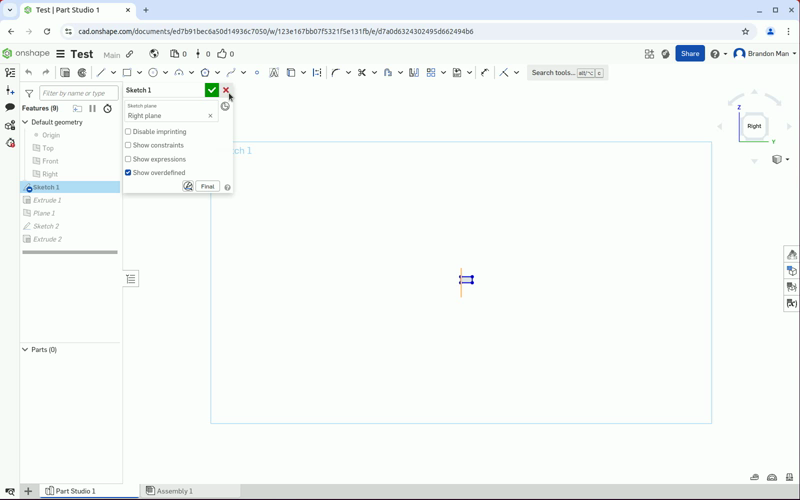
click(229, 92)
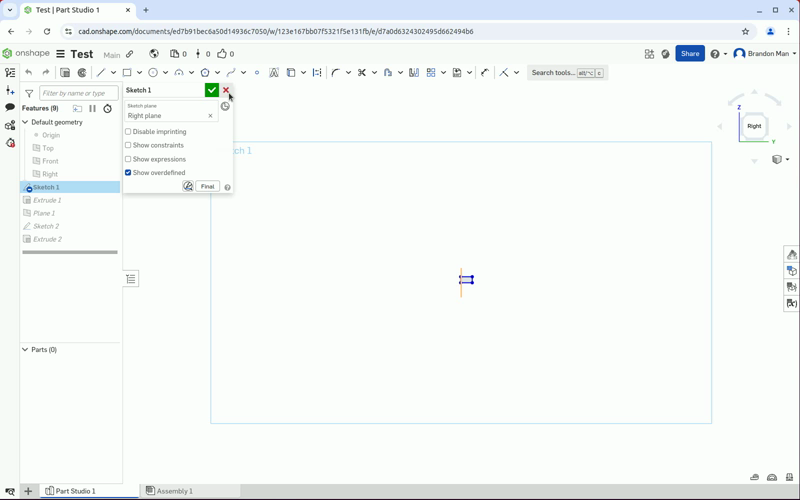
key(shift+s)
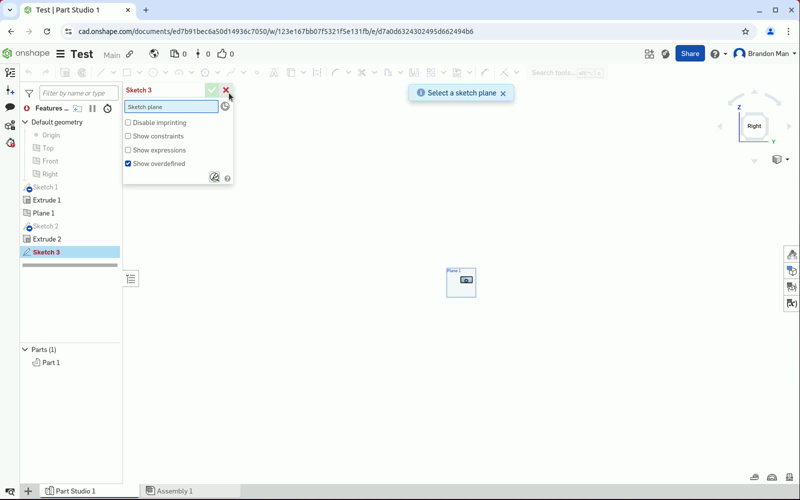
mouse_move(73, 176)
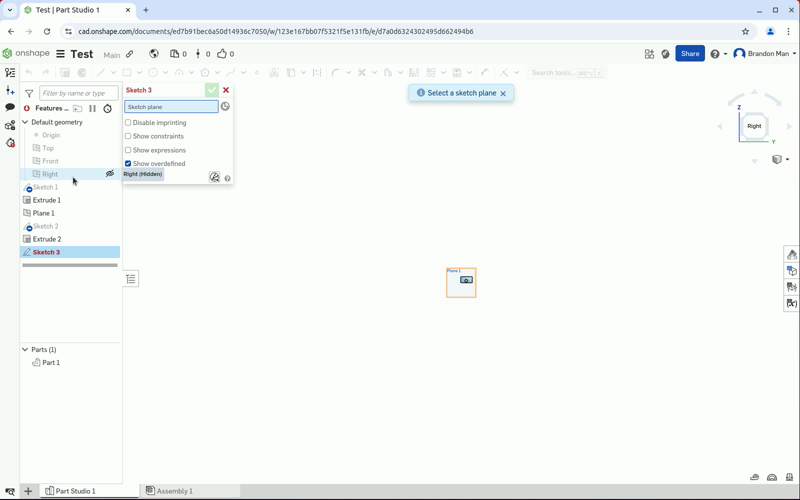
click(73, 176)
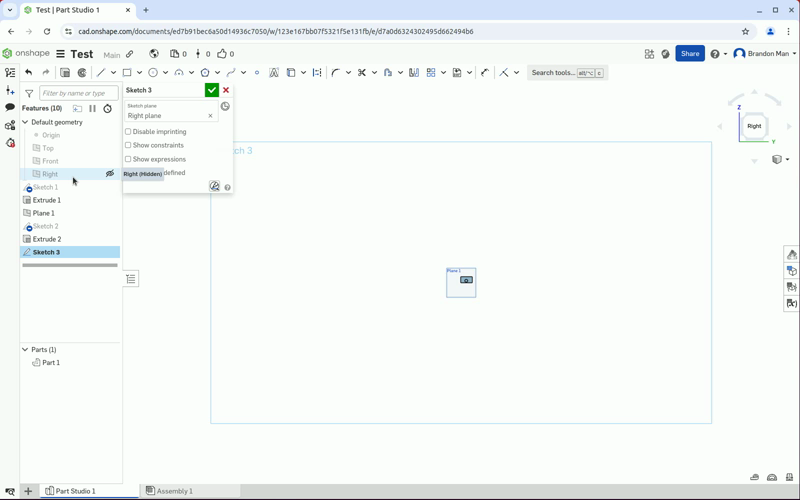
mouse_move(73, 352)
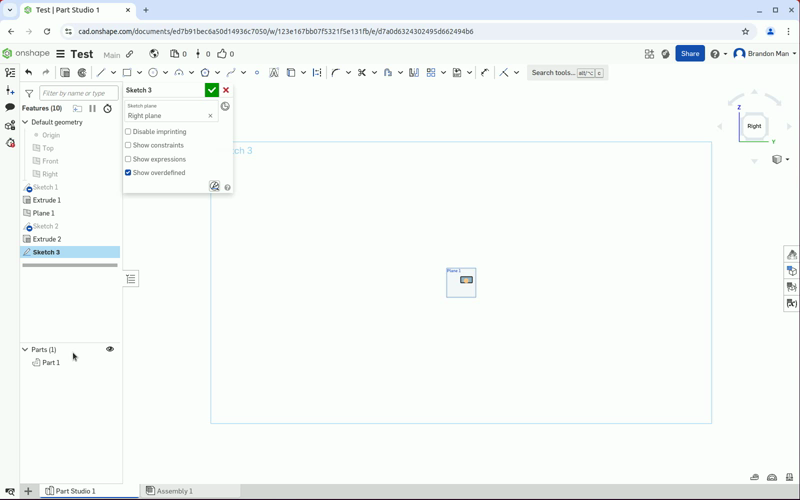
key(y)
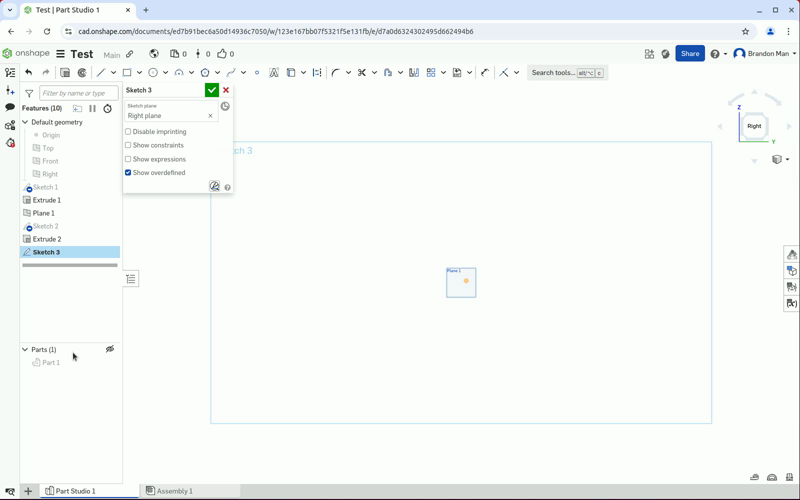
key(c)
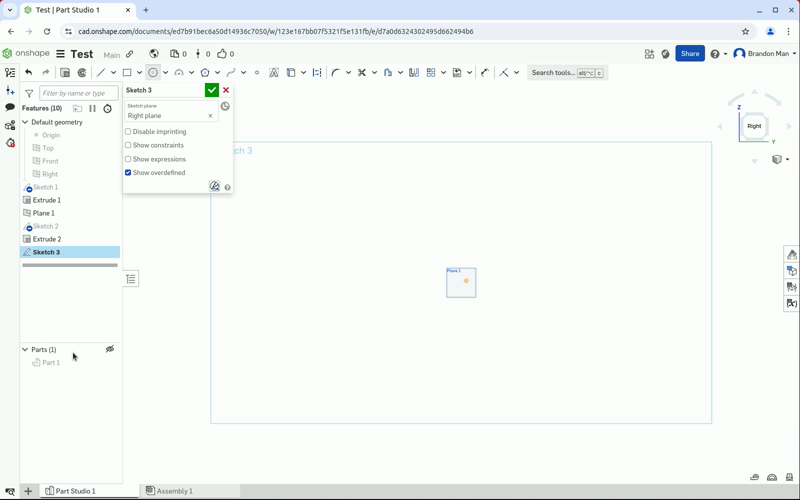
key_down(shift)
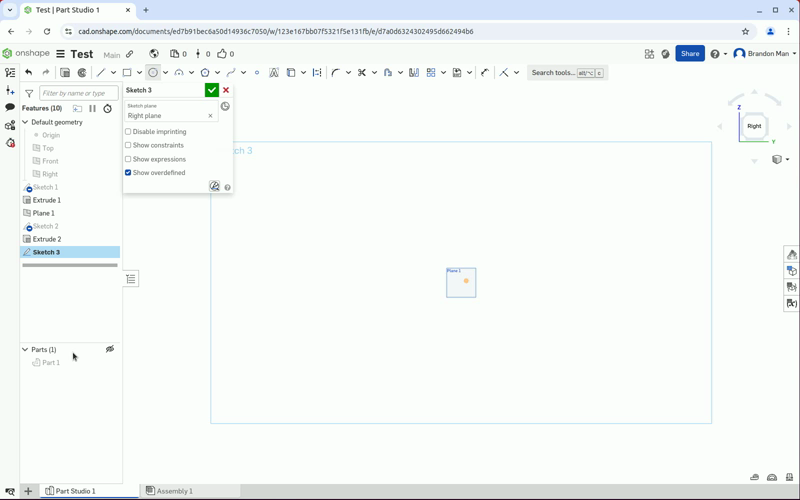
mouse_move(463, 280)
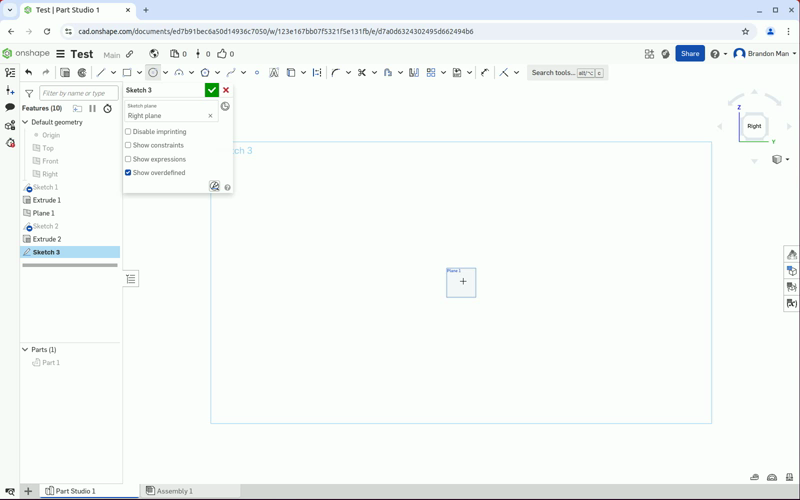
click(463, 280)
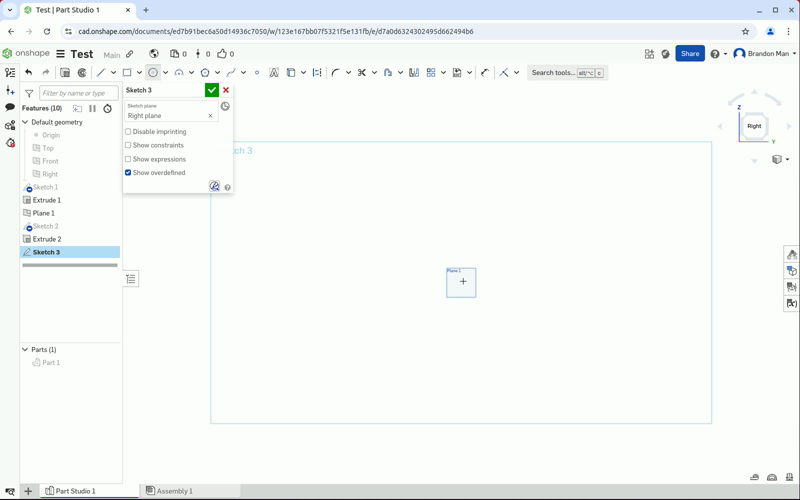
key_up(shift)
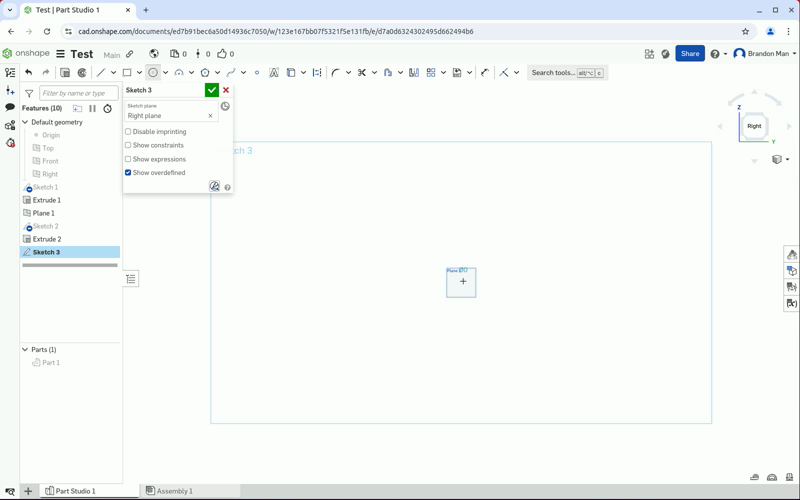
mouse_move(464, 280)
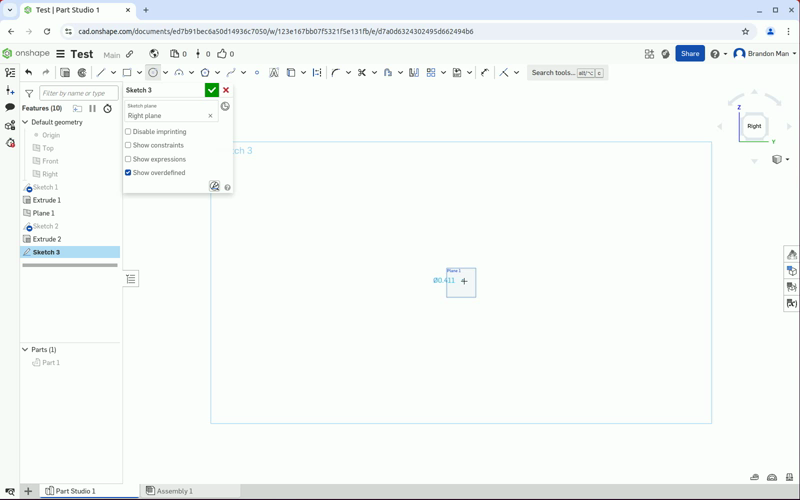
scroll(6)
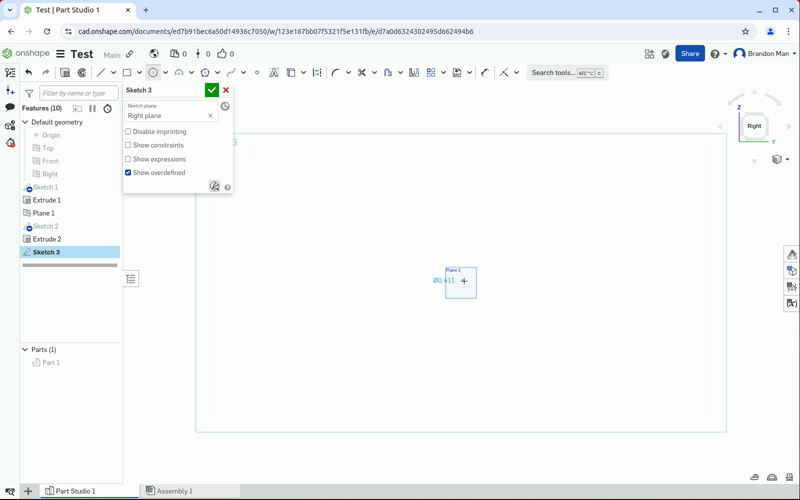
scroll(6)
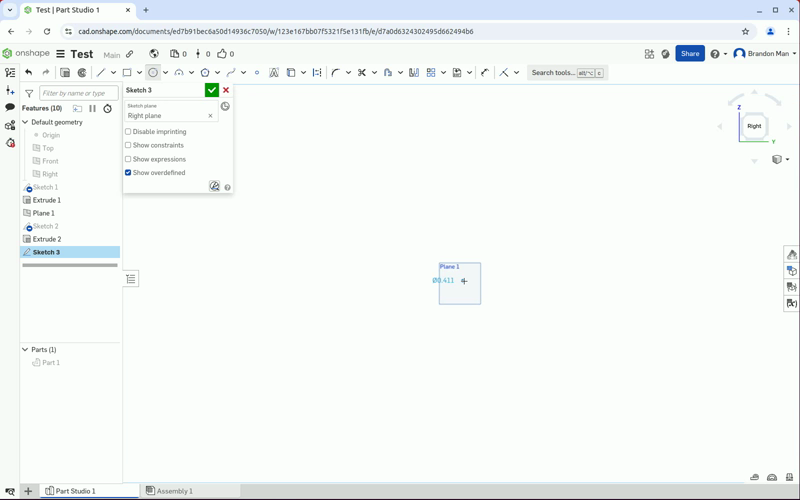
scroll(6)
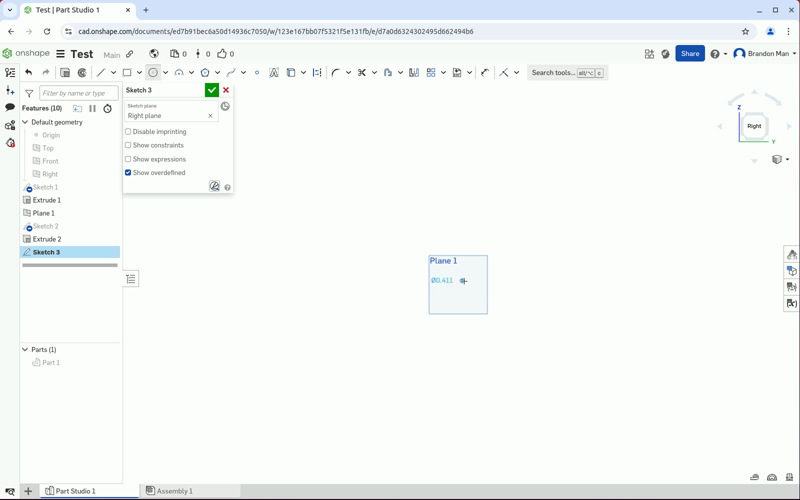
scroll(6)
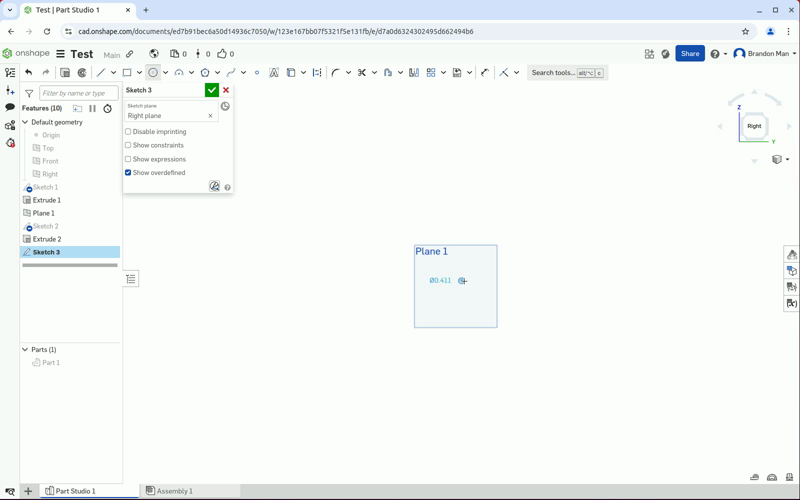
scroll(6)
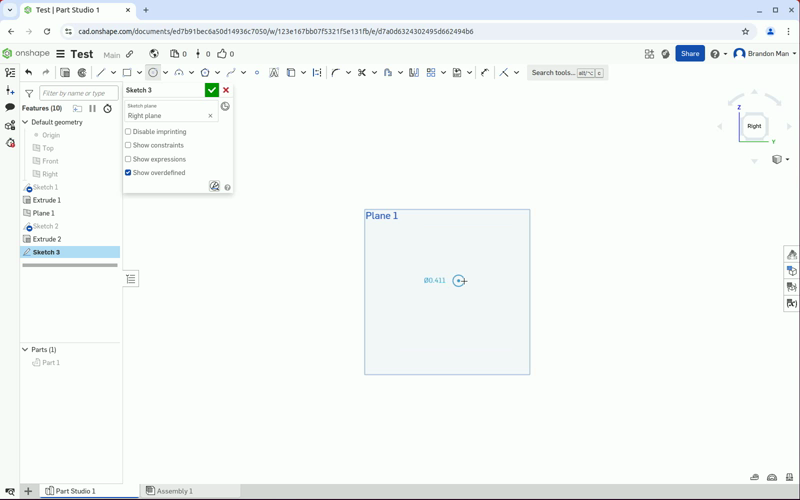
scroll(6)
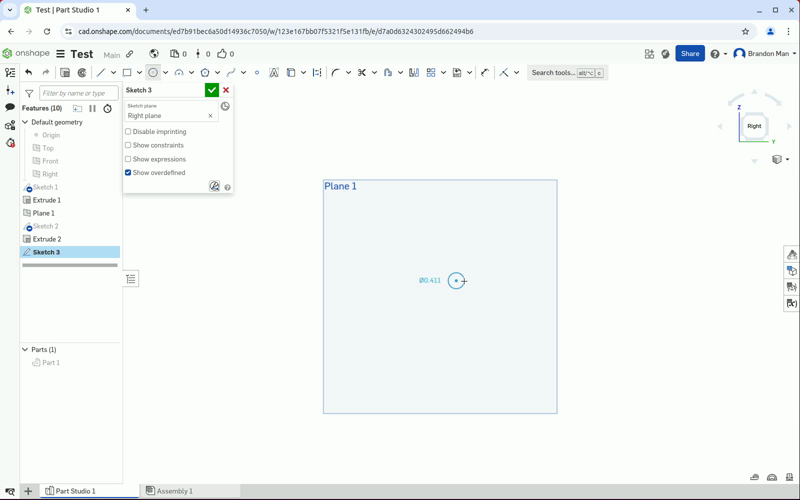
scroll(6)
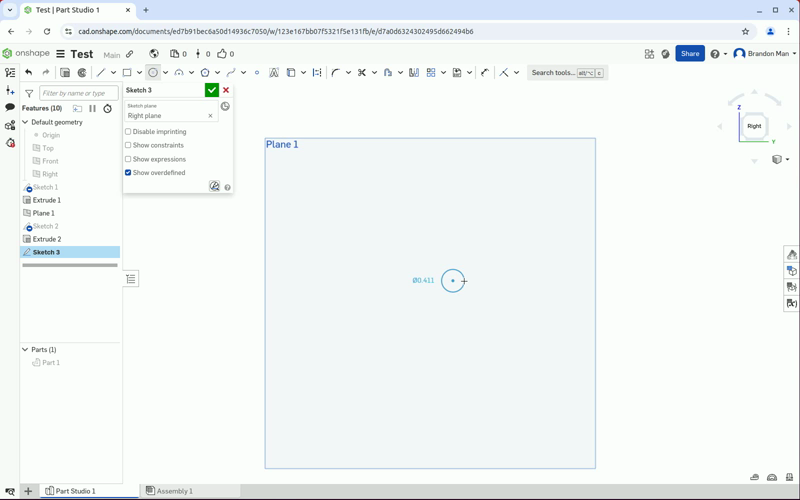
click(464, 280)
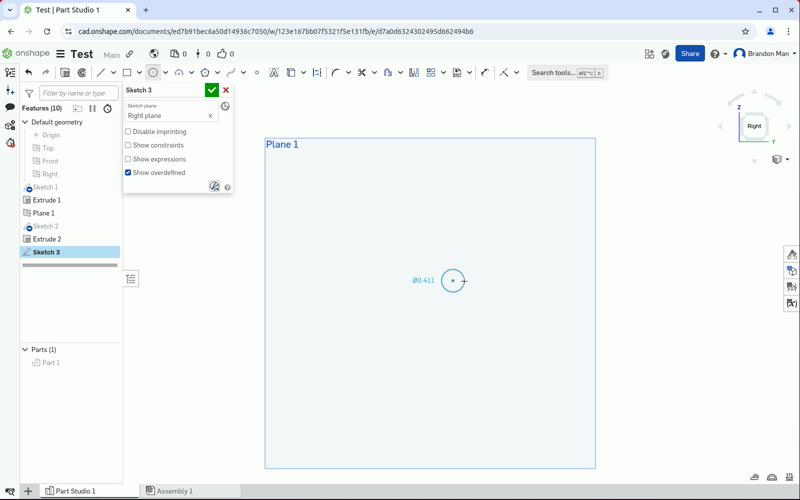
scroll(-6)
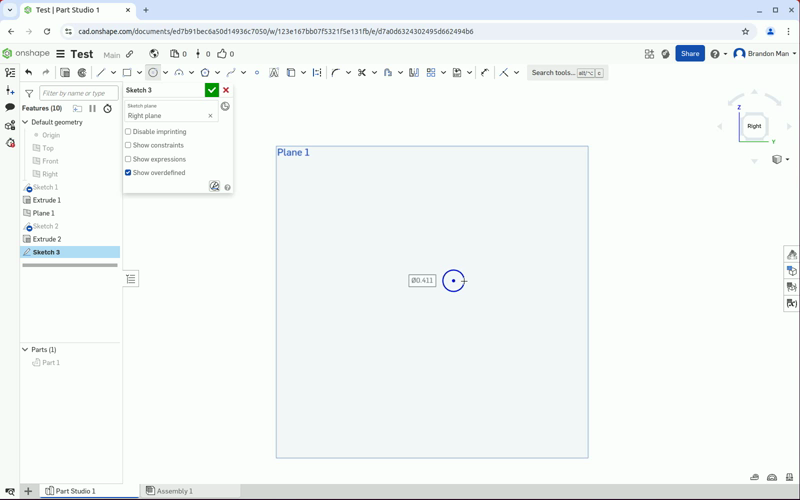
scroll(-6)
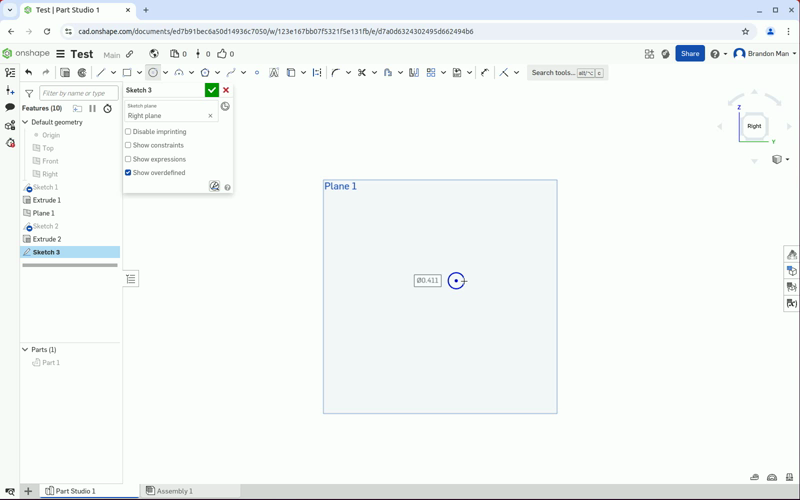
scroll(-6)
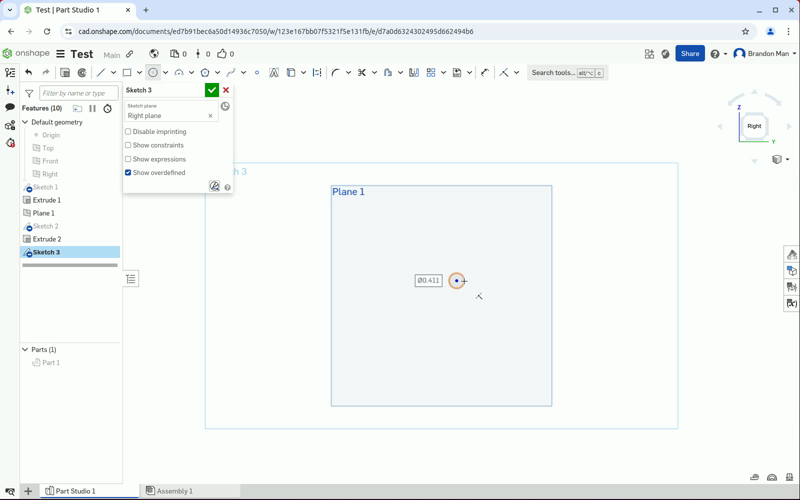
scroll(-6)
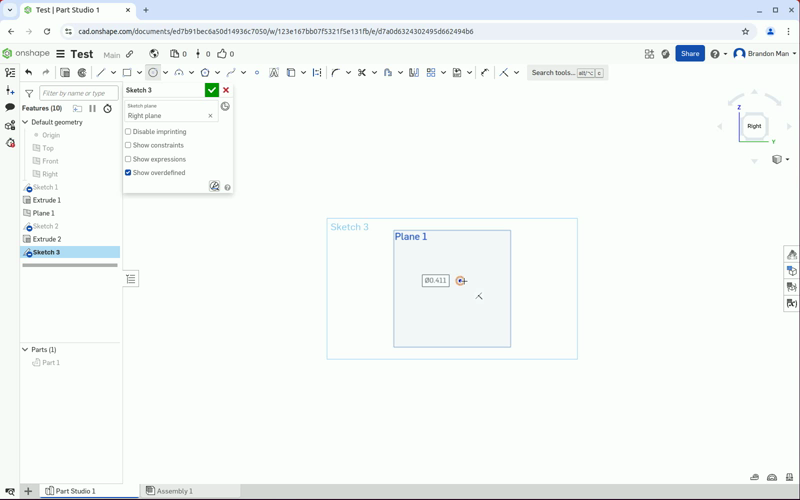
scroll(-6)
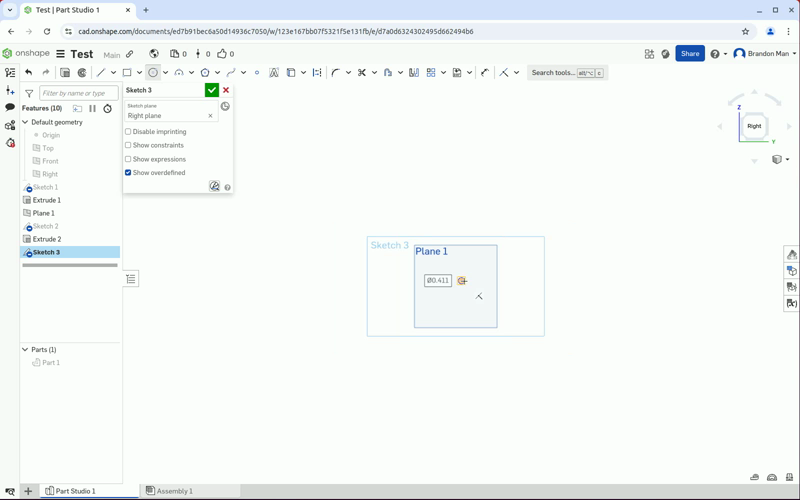
scroll(-6)
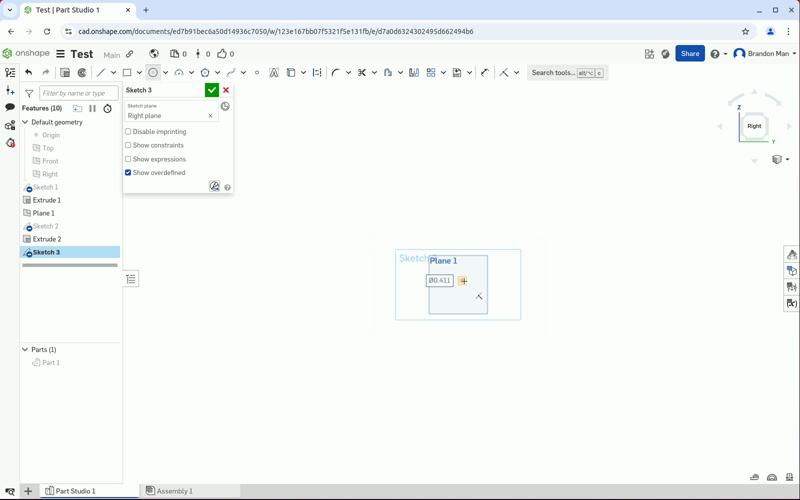
scroll(-6)
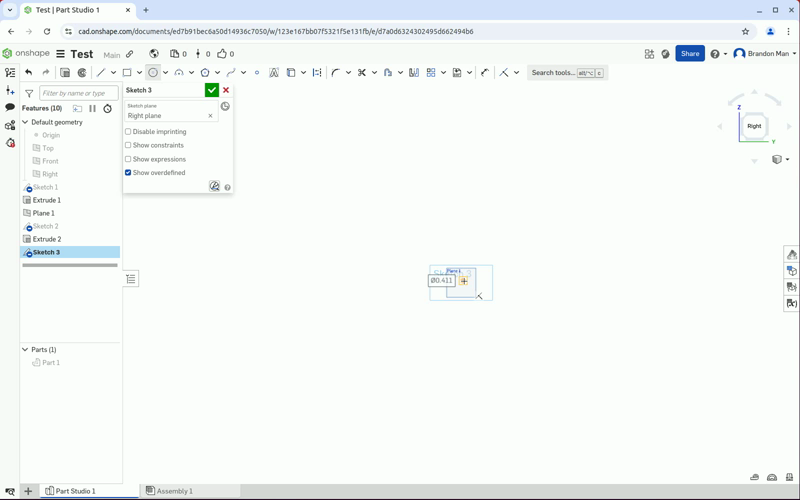
key(esc)
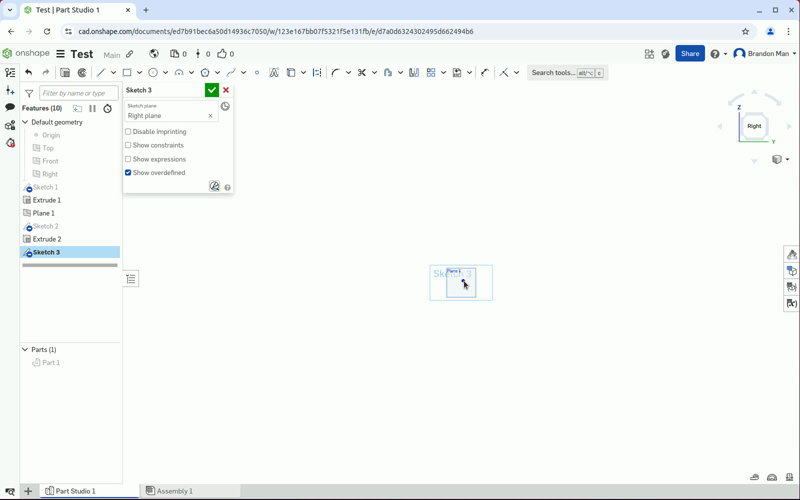
mouse_move(463, 280)
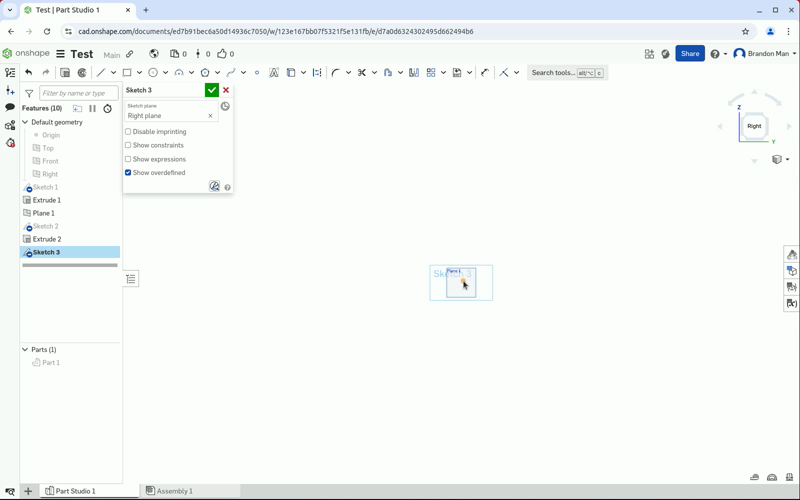
scroll(6)
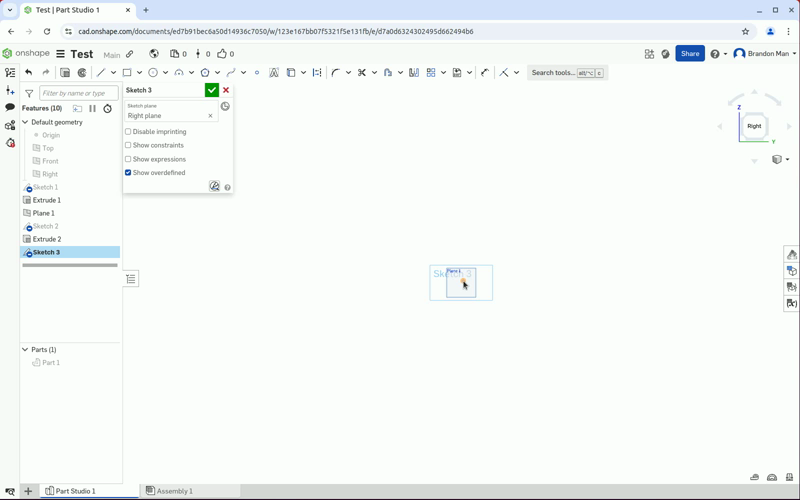
scroll(6)
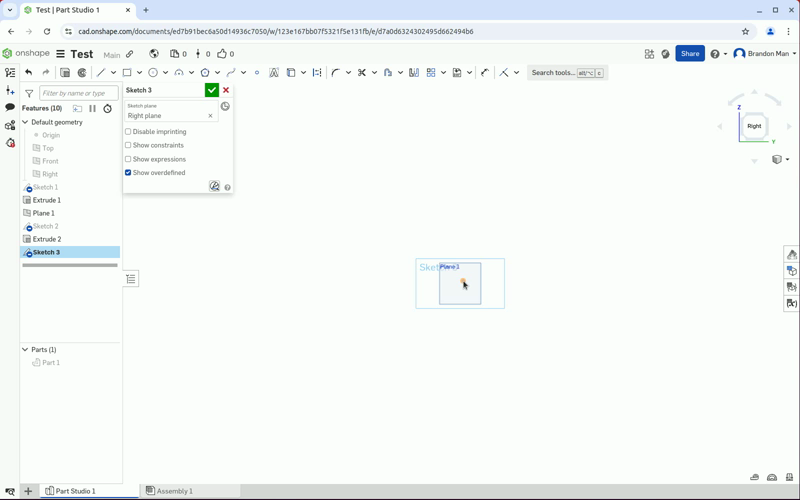
scroll(6)
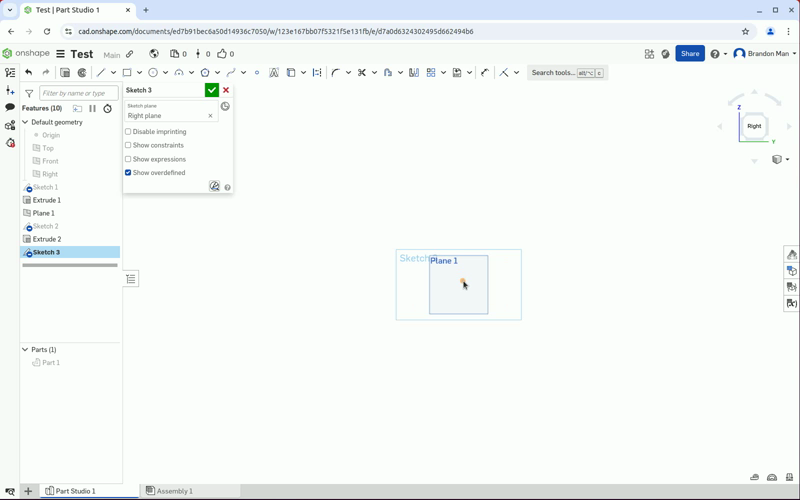
scroll(6)
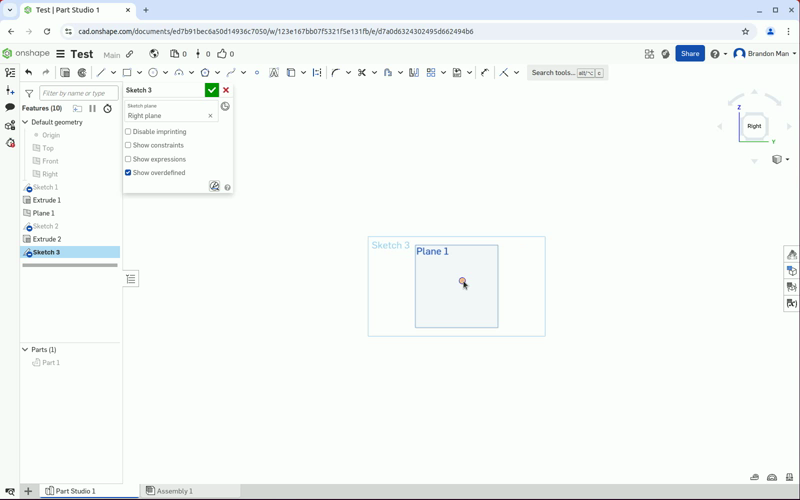
scroll(6)
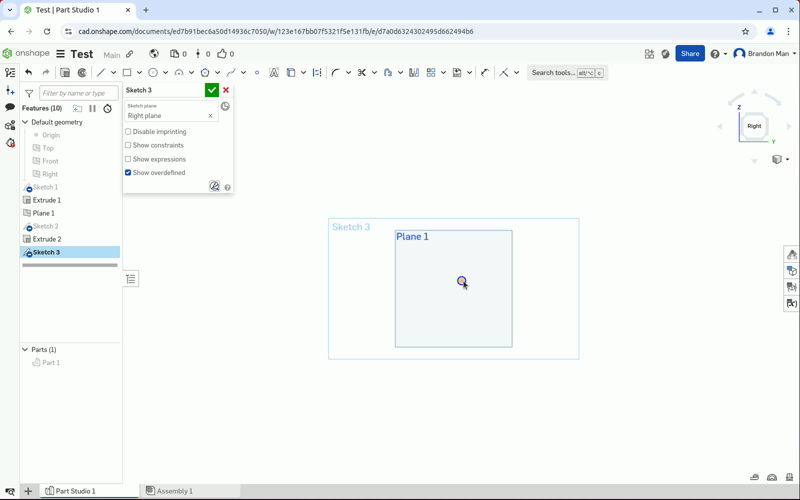
scroll(6)
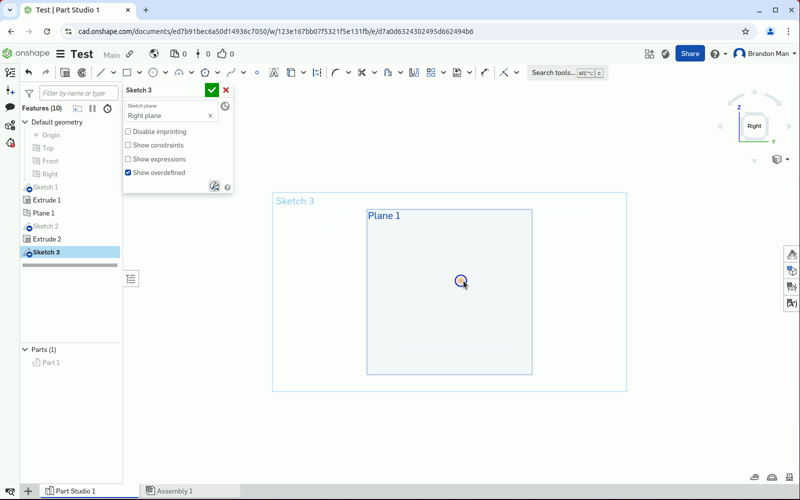
scroll(6)
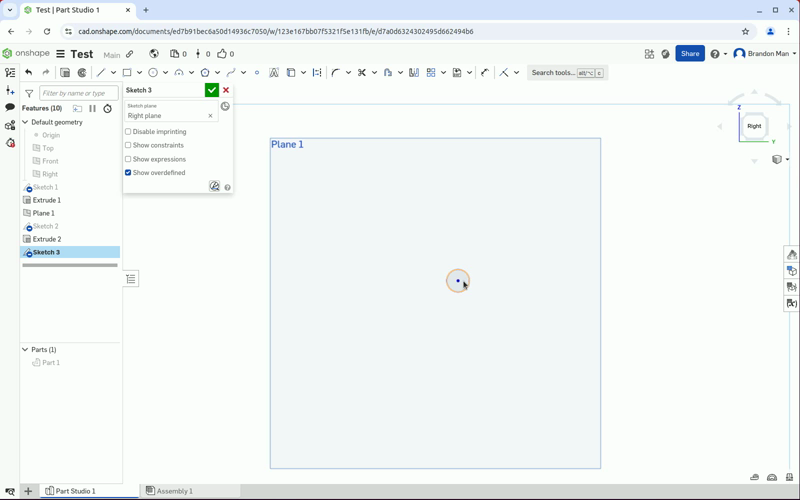
click(463, 280)
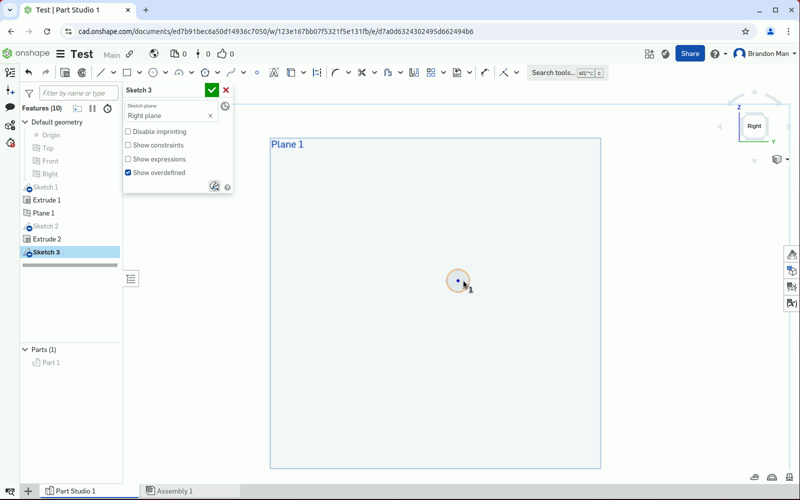
scroll(-6)
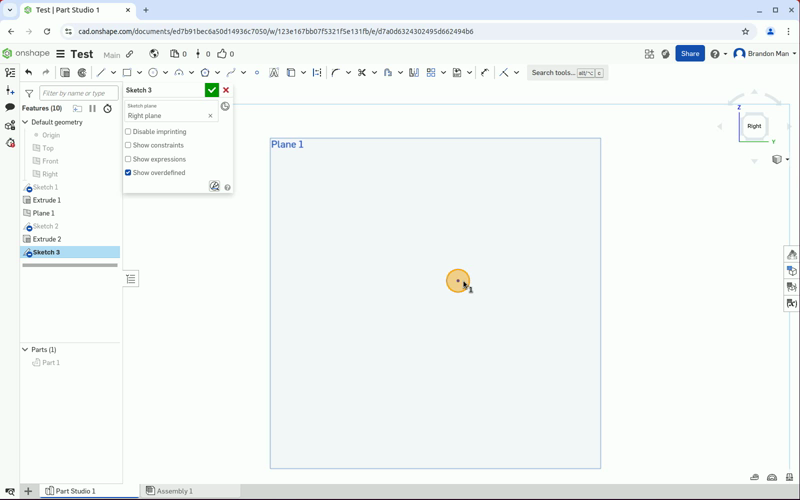
scroll(-6)
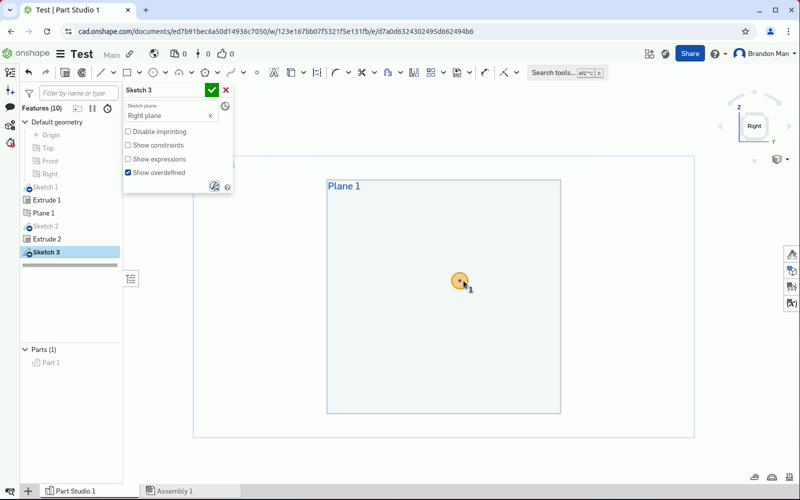
scroll(-6)
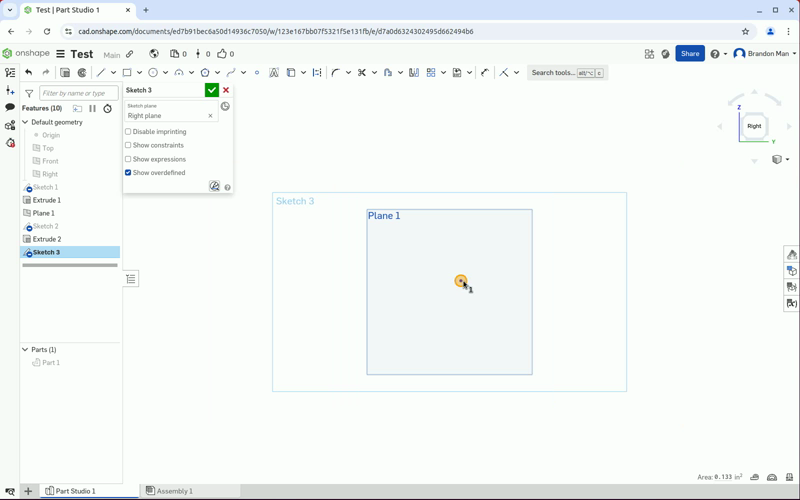
scroll(-6)
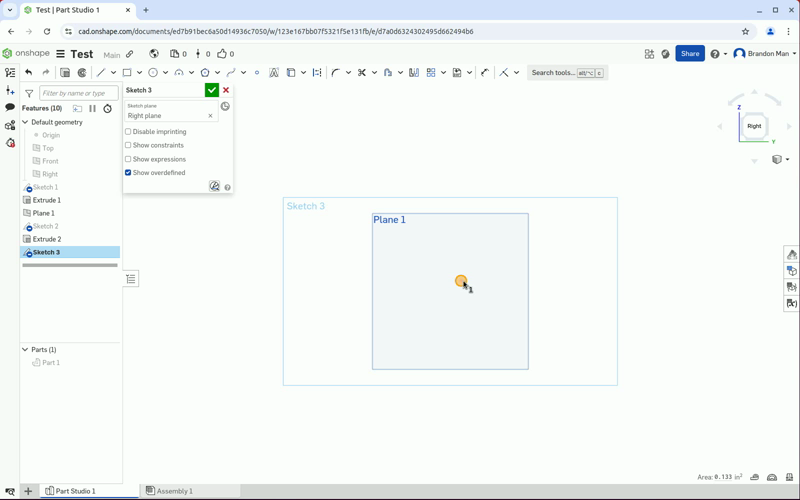
scroll(-6)
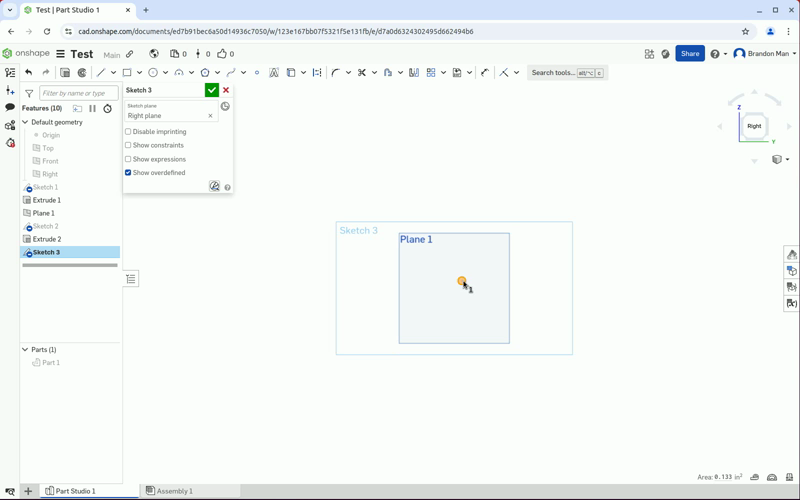
scroll(-6)
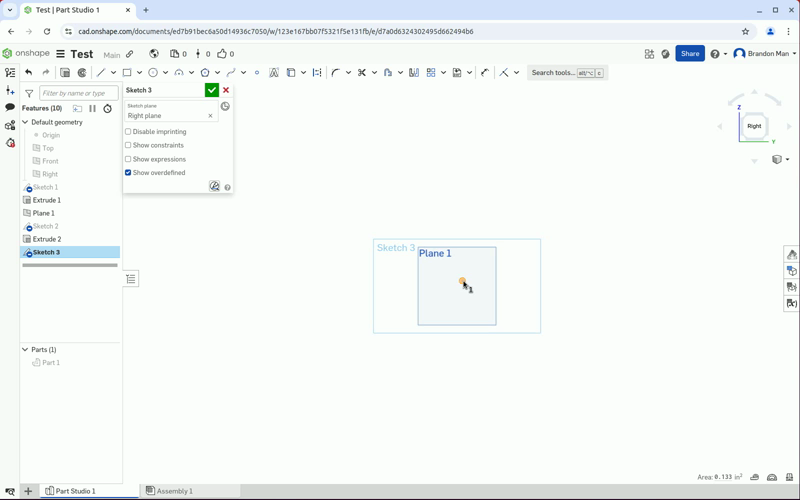
scroll(-6)
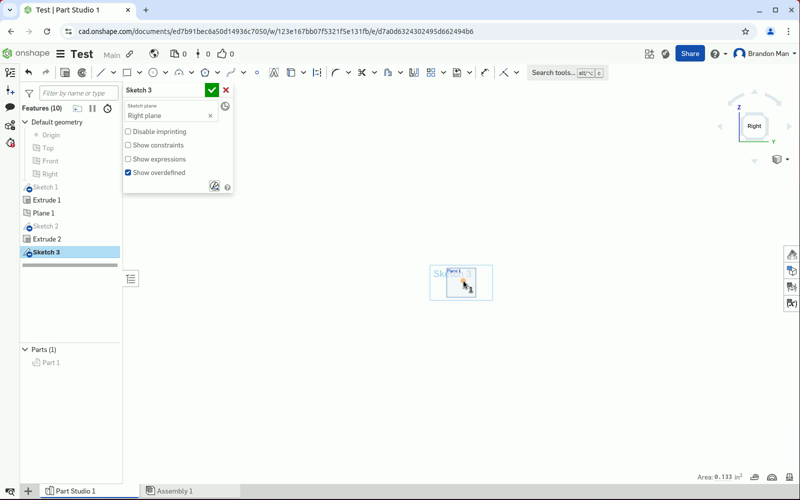
mouse_move(73, 352)
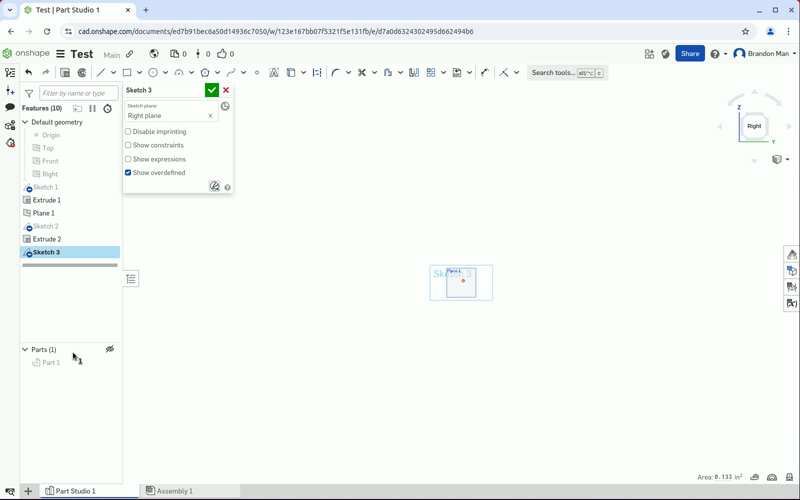
key(shift+y)
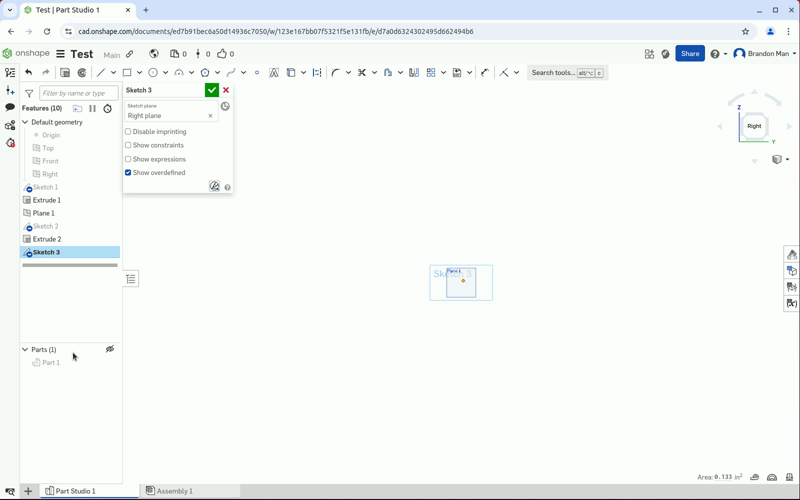
key(shift+e)
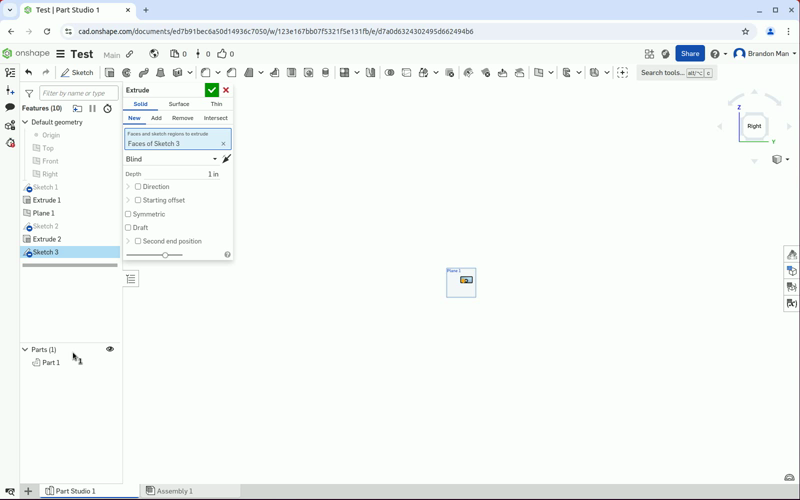
mouse_move(143, 106)
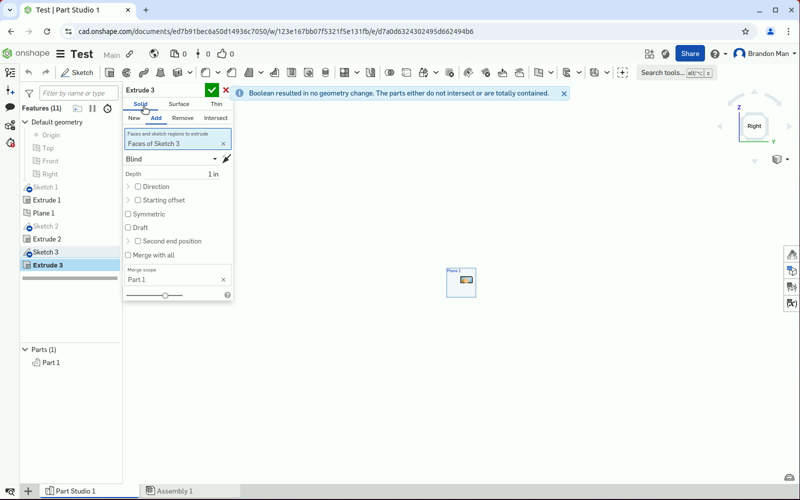
click(143, 106)
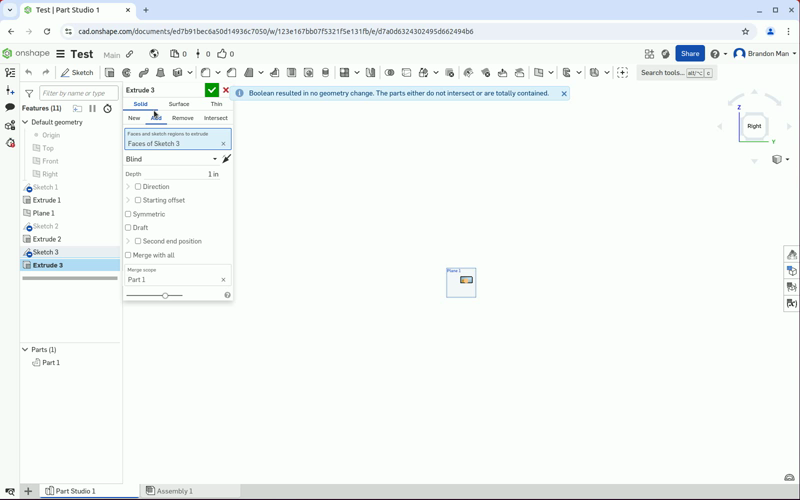
mouse_move(186, 120)
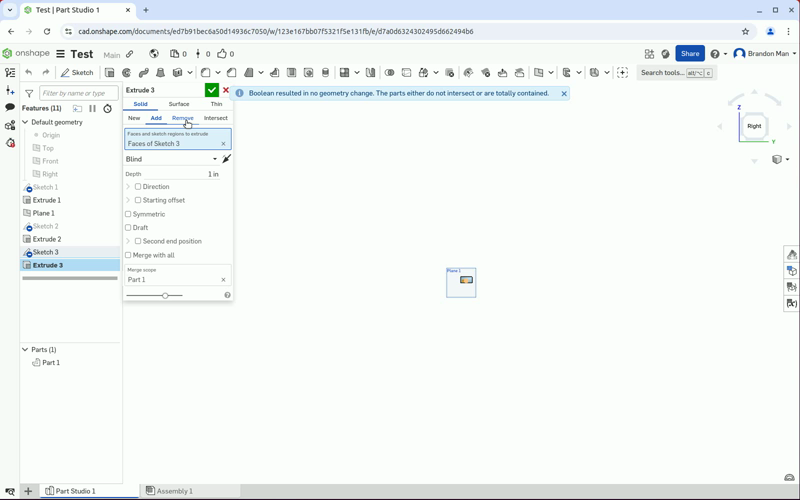
click(186, 120)
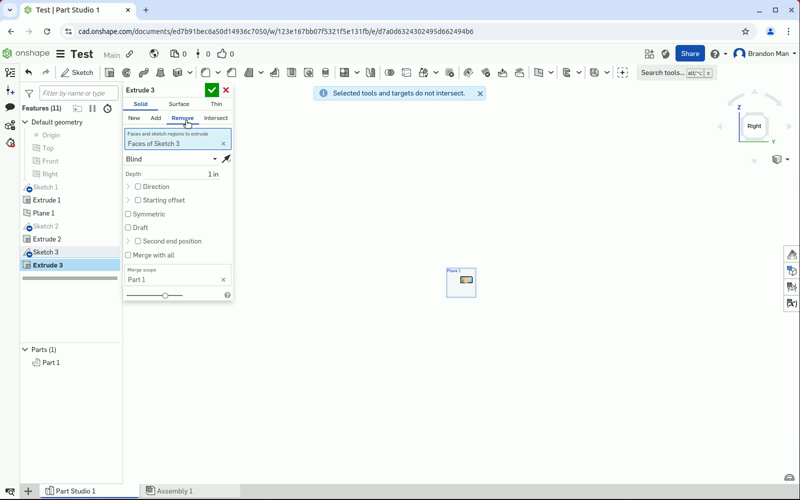
key(tab, 4)
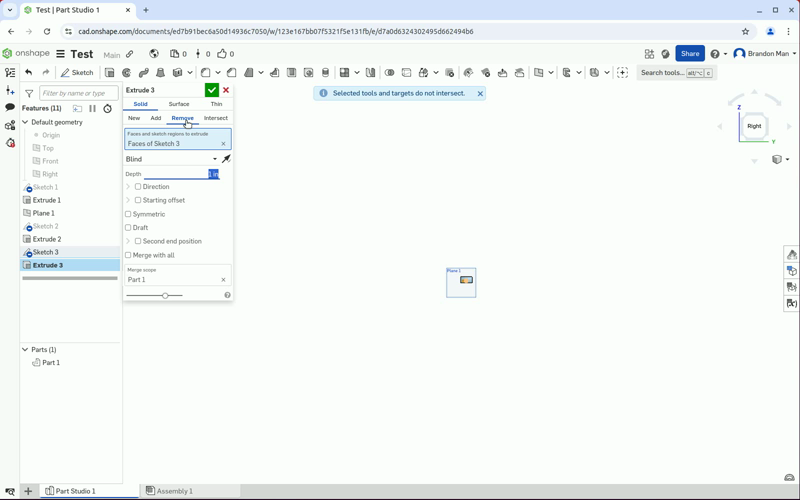
text(0.722)
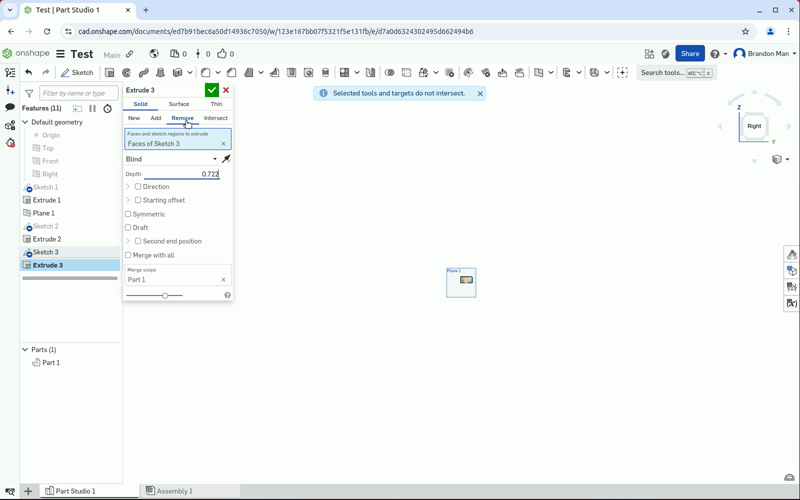
key(tab, 6)
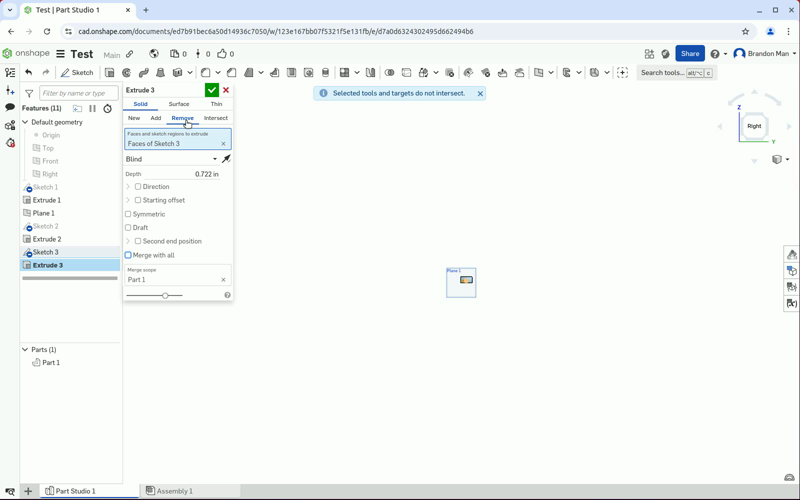
key(space)
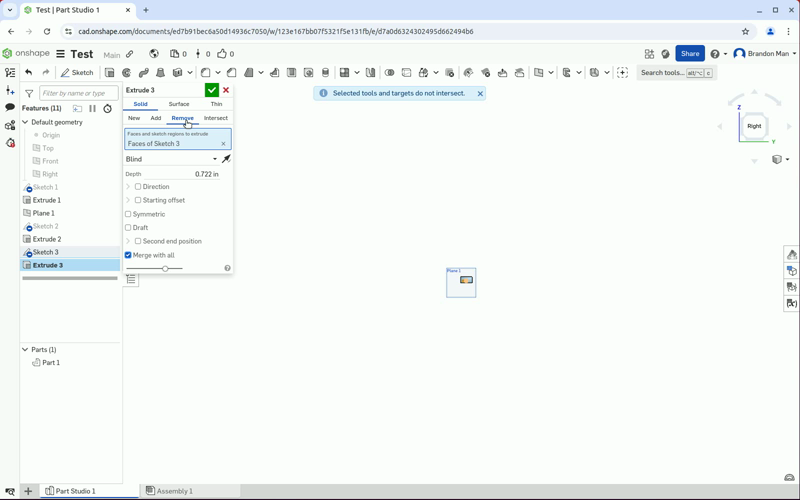
key(enter)
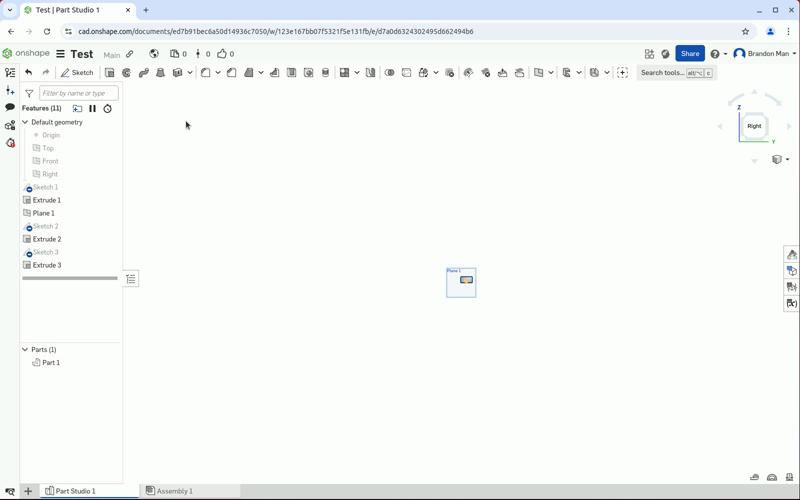
key(shift+h)
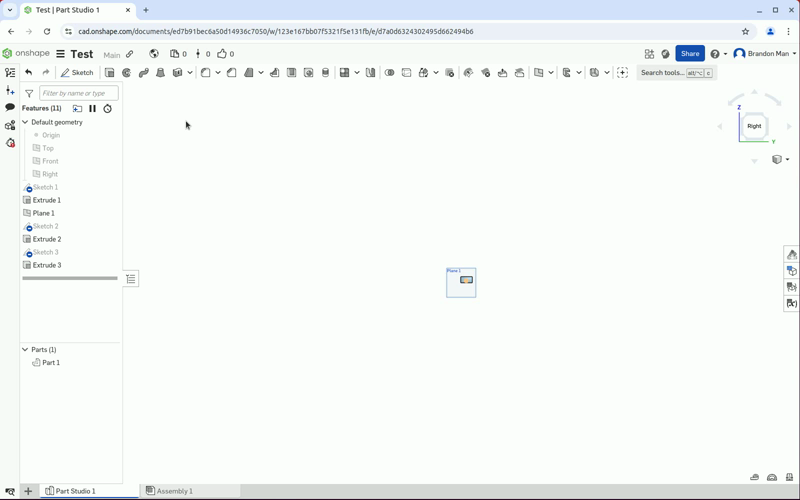
key(shift+h)
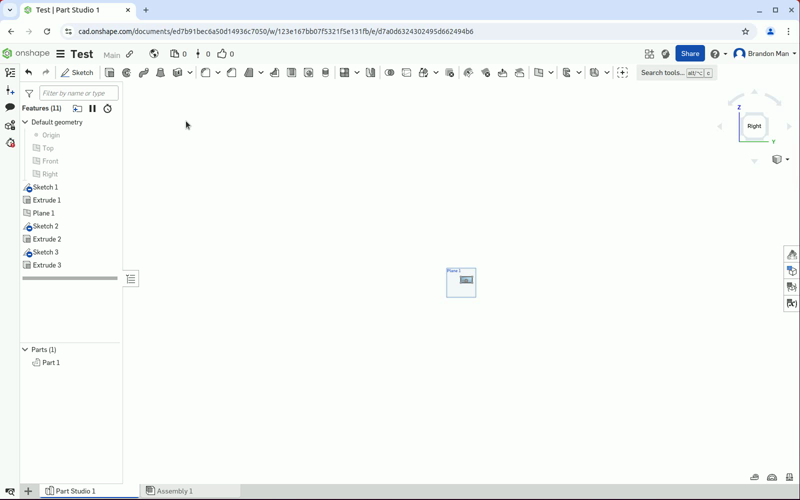
key(shift+7)
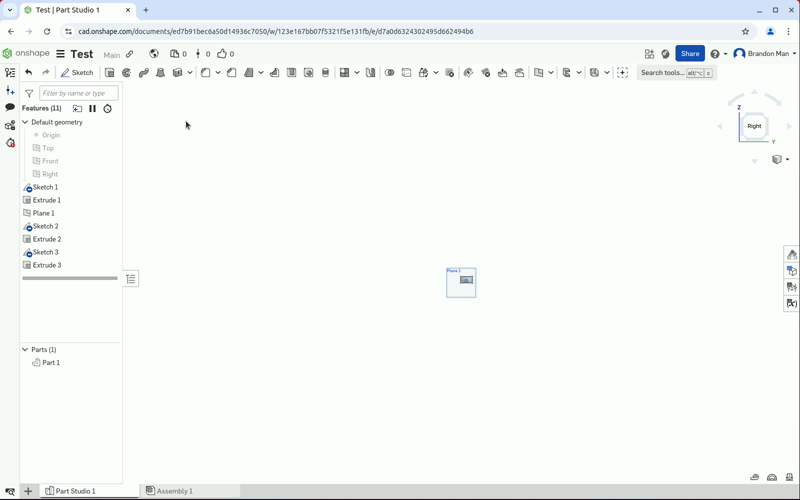
key(right, 2)
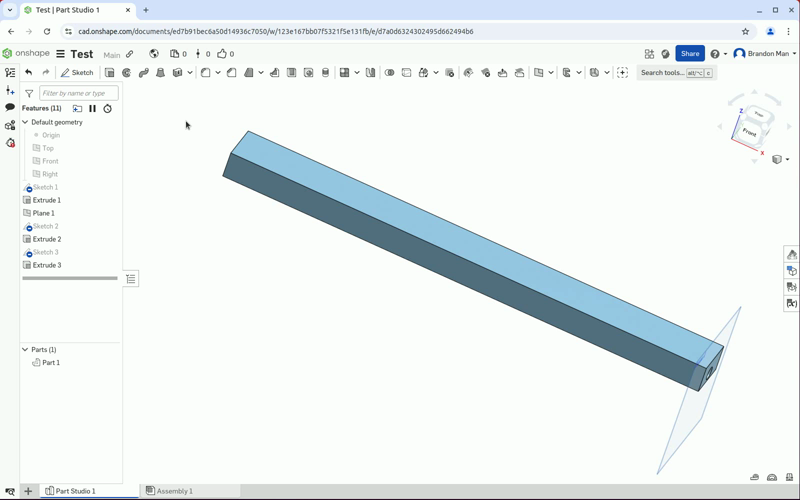
key(down, 2)
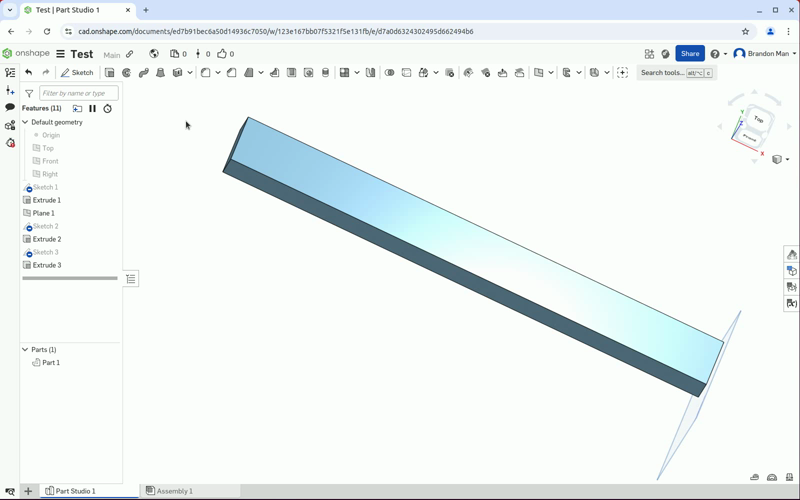
key(up, 2)
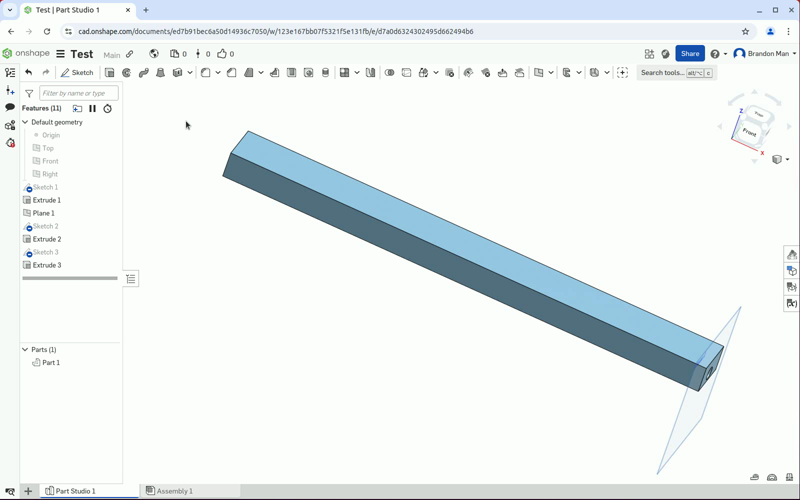
key(left, 2)
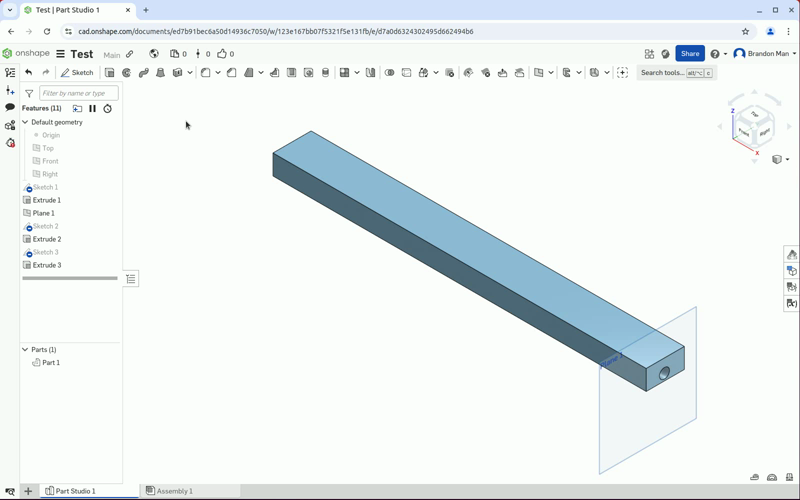
mouse_move(73, 189)
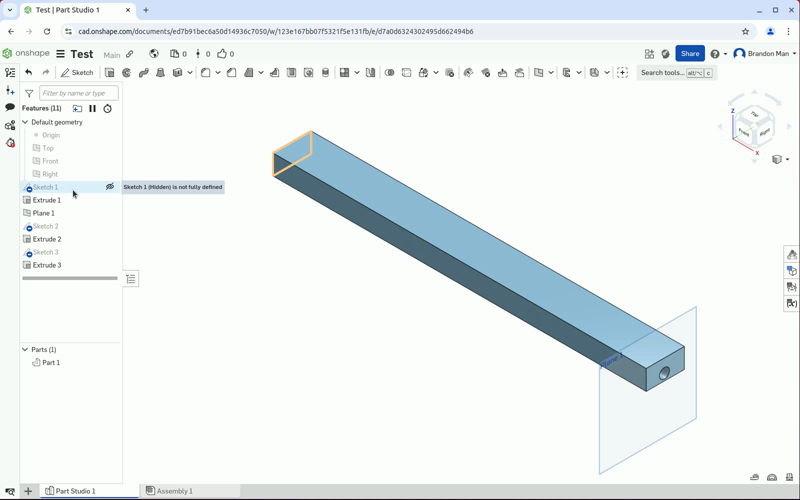
click(73, 189)